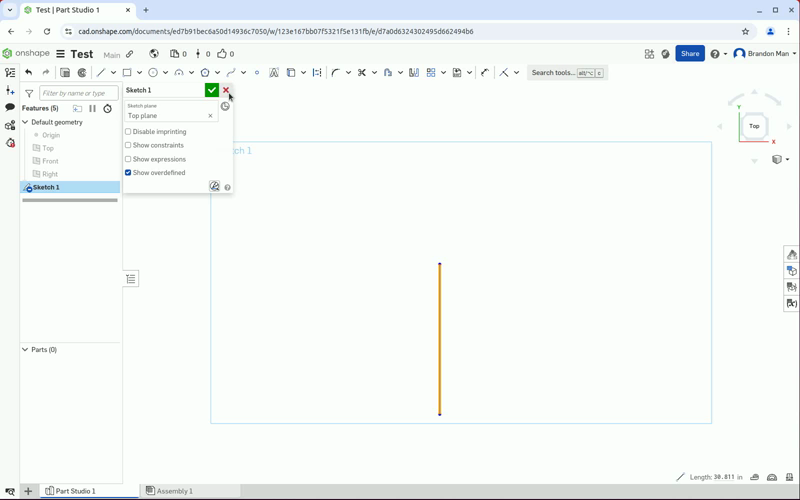
key(shift+h)
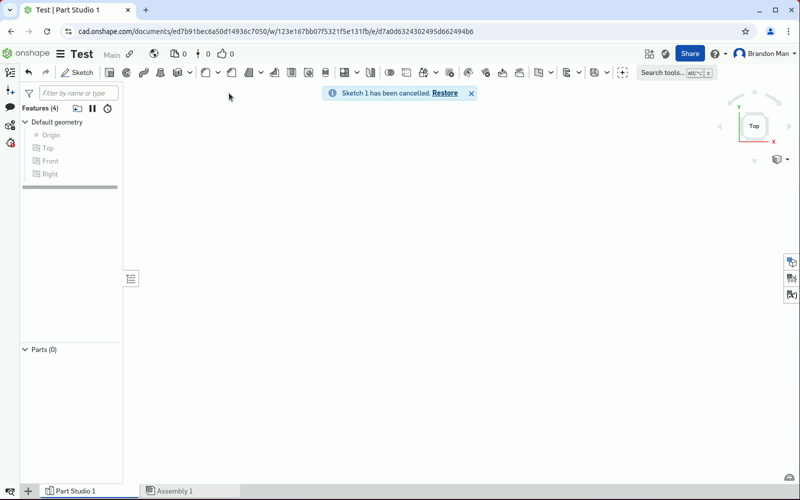
mouse_move(73, 352)
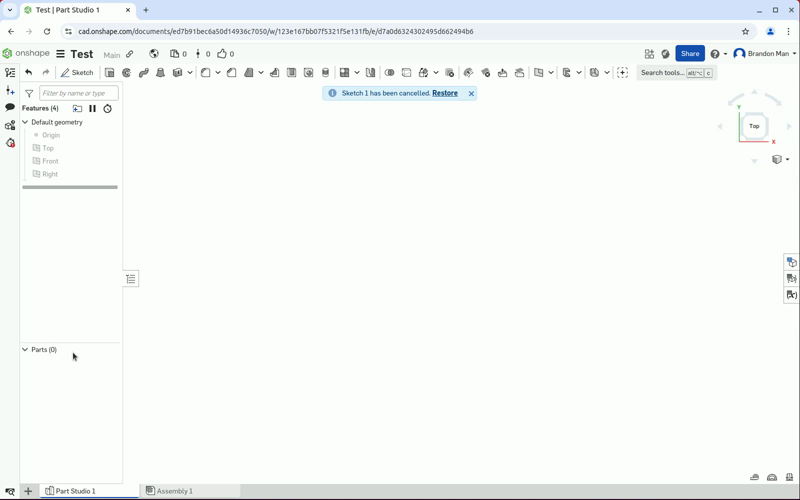
key(y)
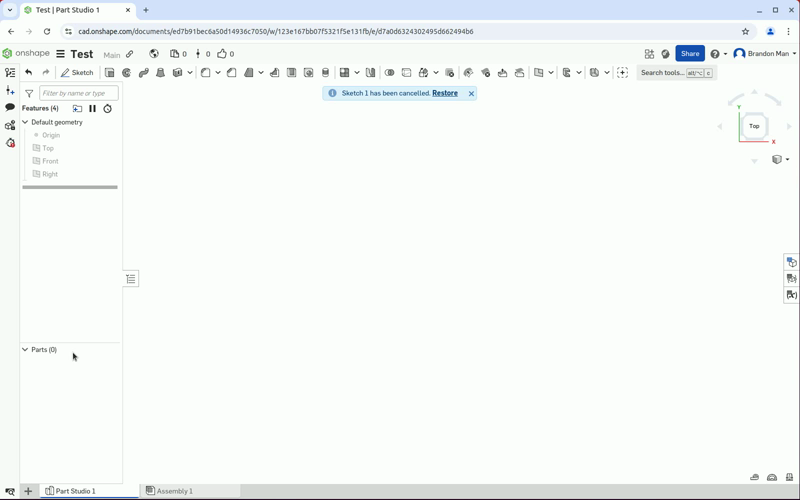
key(shift+p)
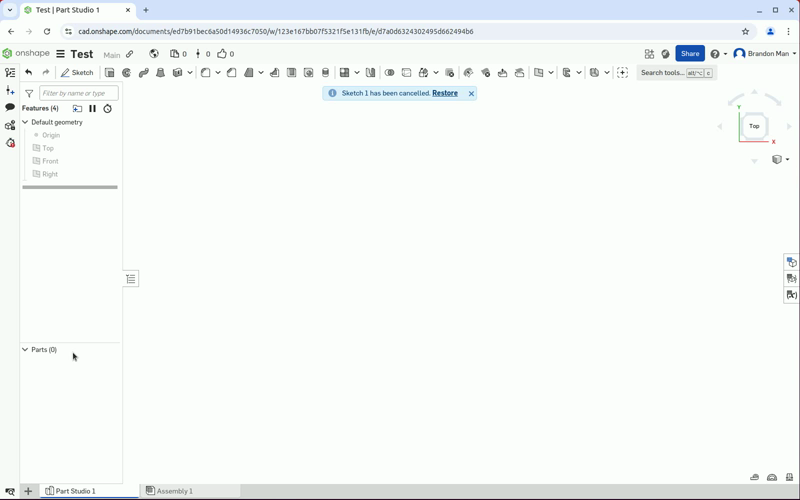
key(space)
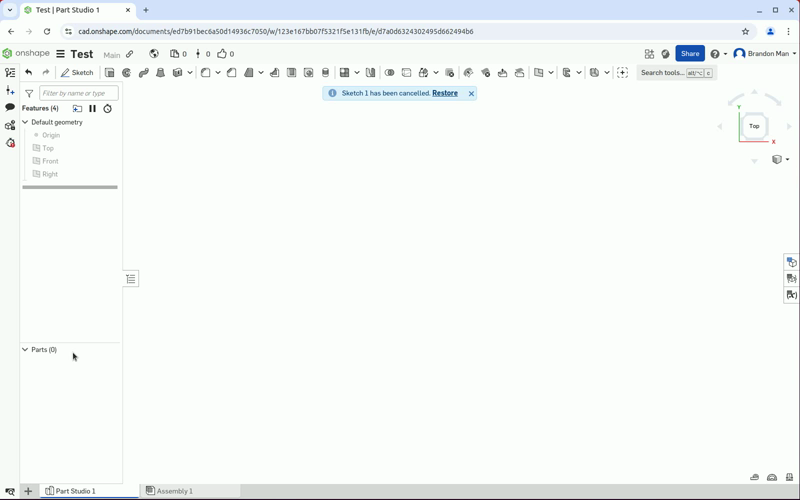
key_down(shift)
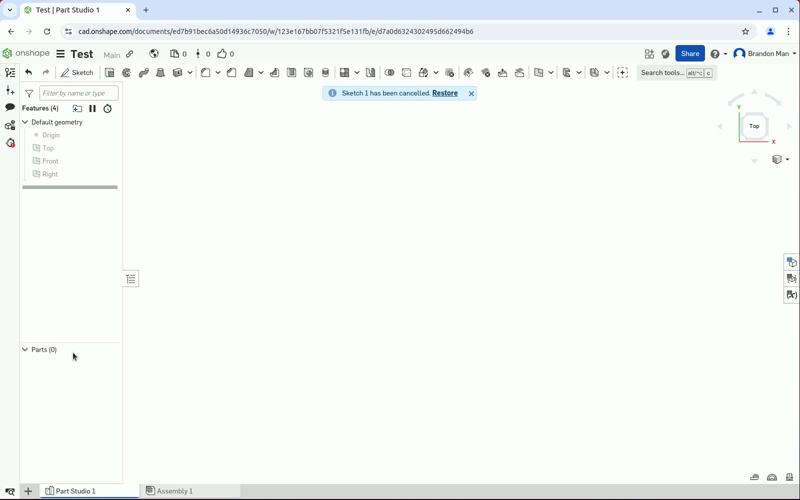
key(up)
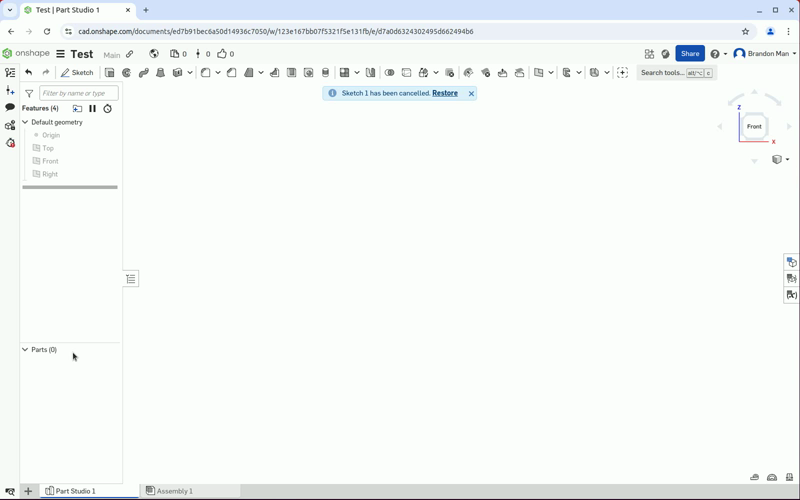
key_up(shift)
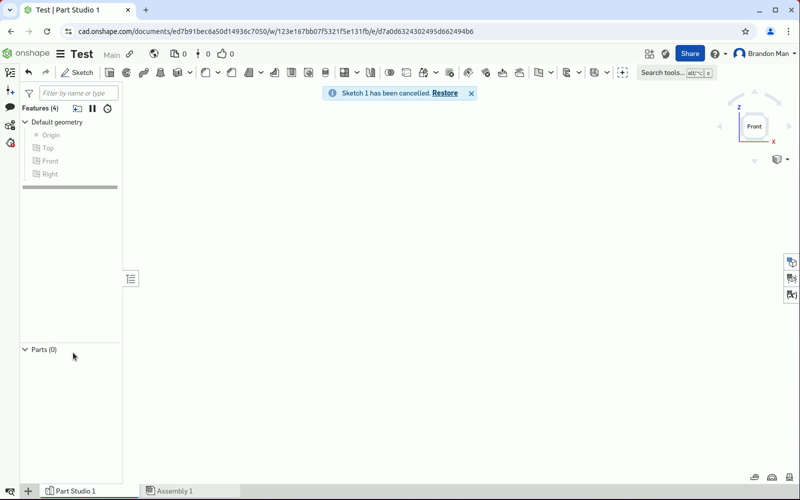
key(space)
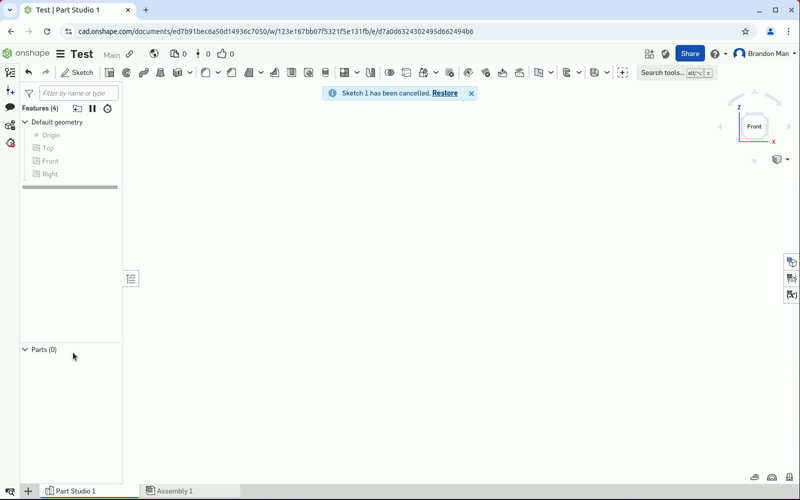
key_down(shift)
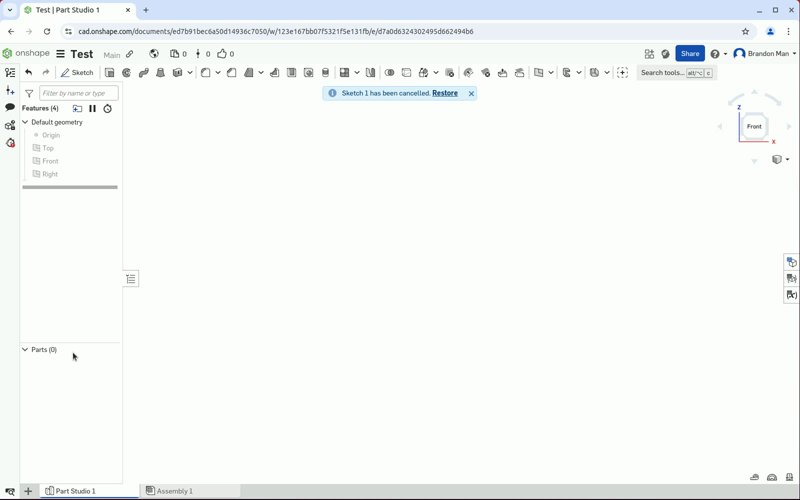
key(left)
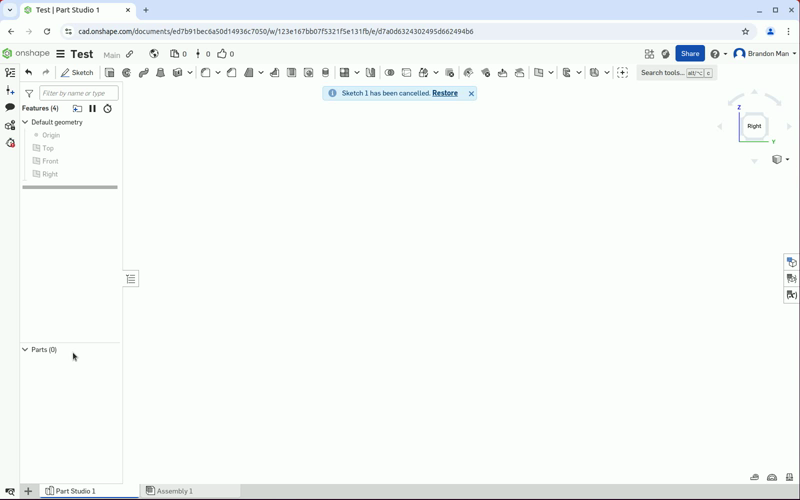
key_up(shift)
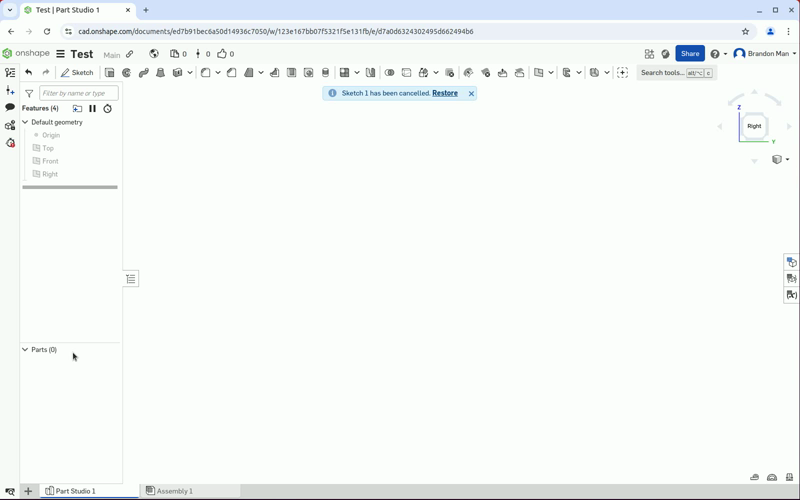
mouse_move(73, 352)
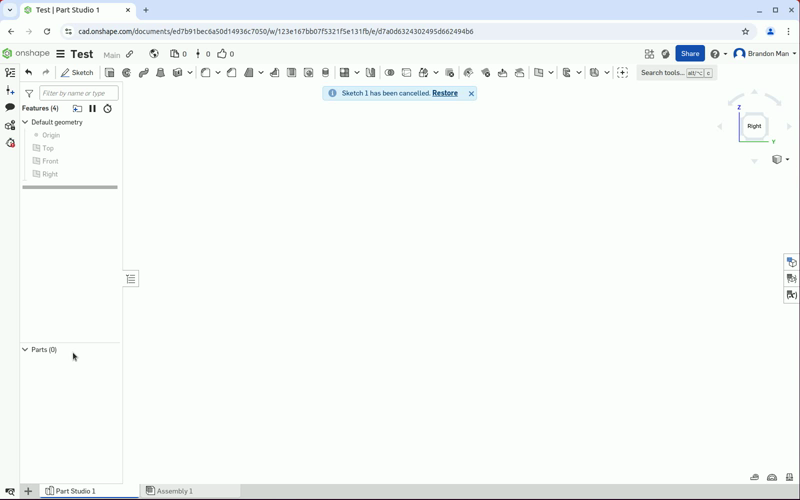
key(shift+y)
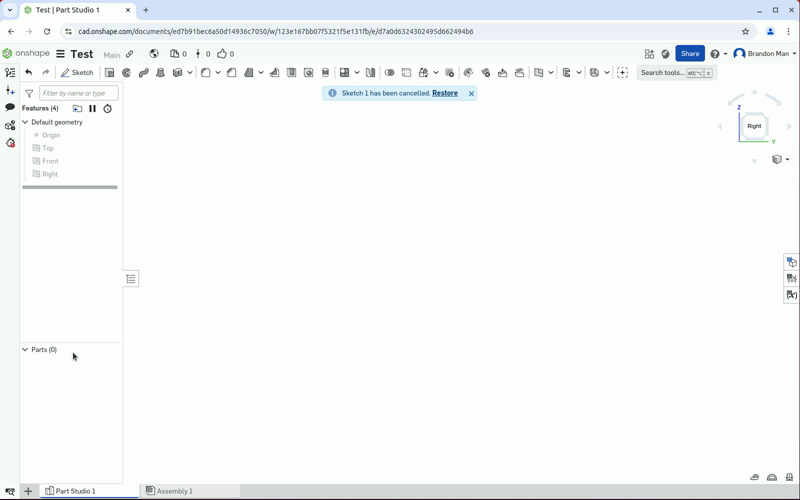
key(shift+s)
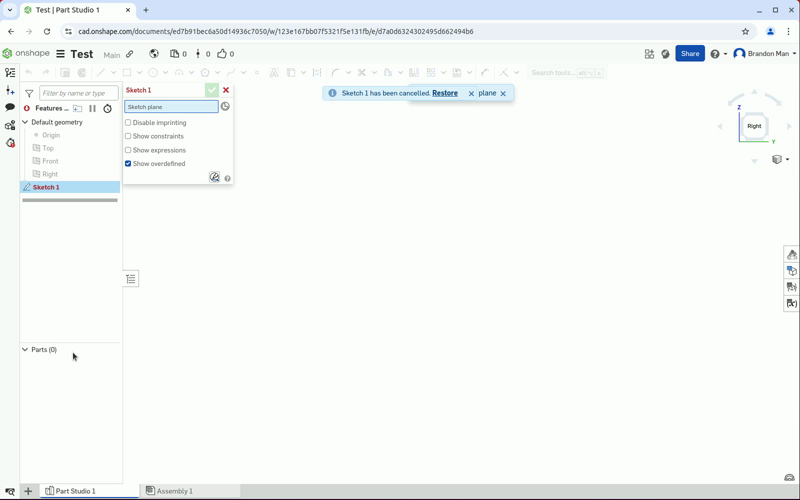
mouse_move(73, 176)
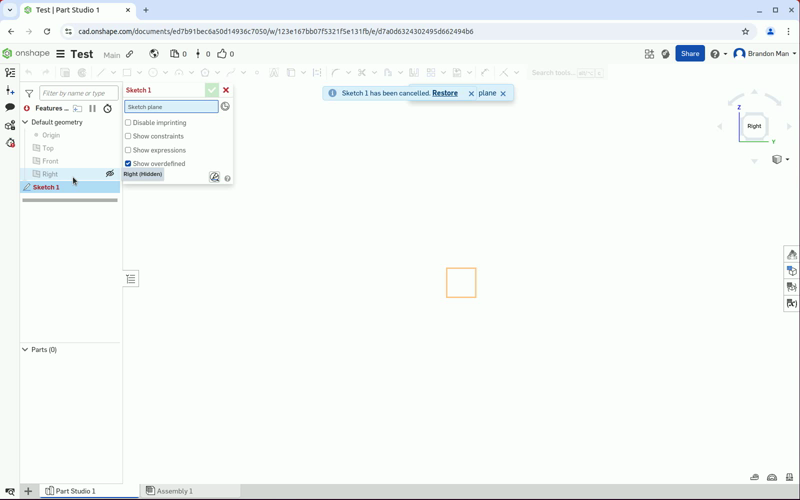
click(73, 176)
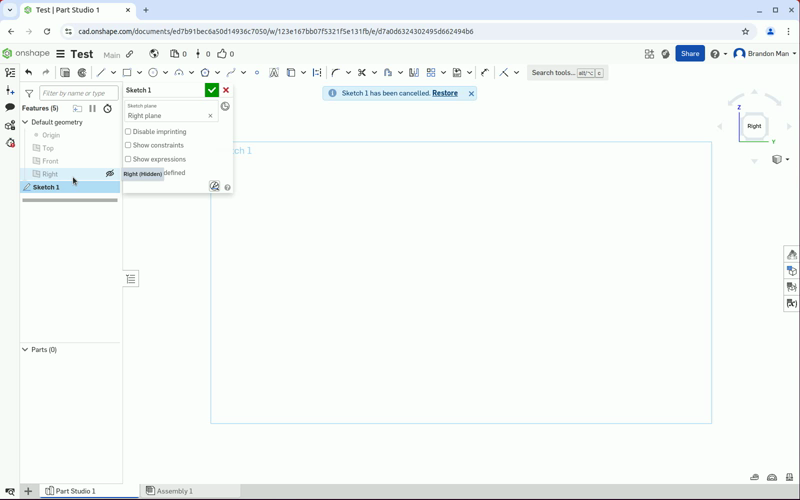
mouse_move(73, 352)
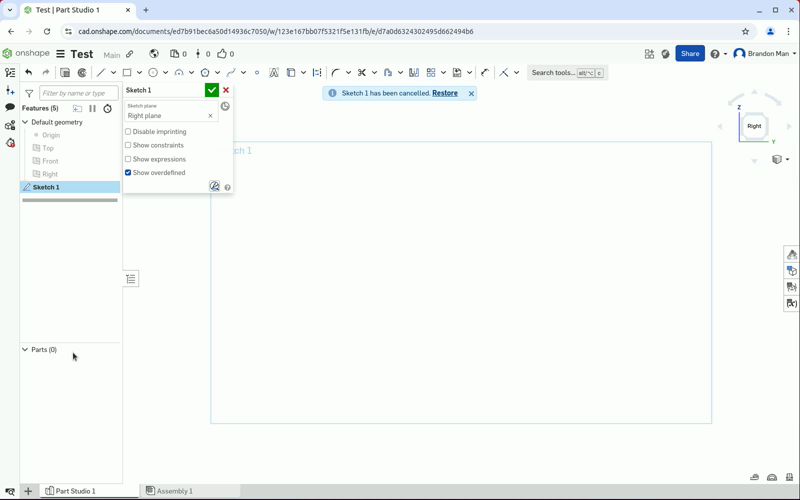
key(y)
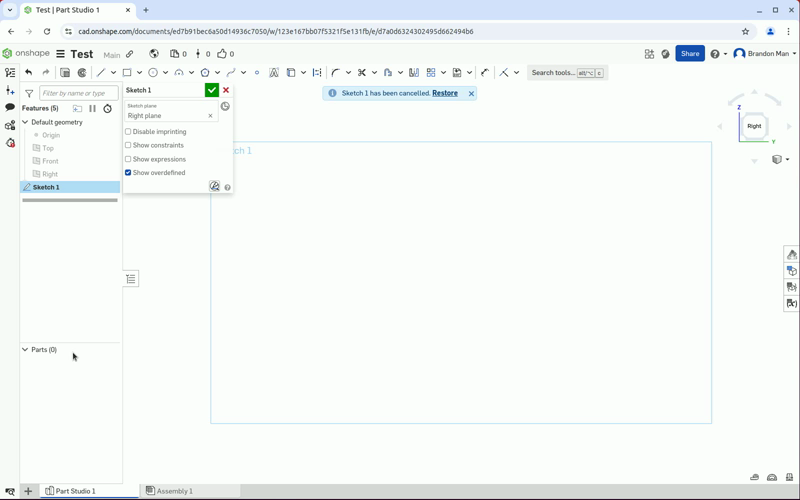
key(l)
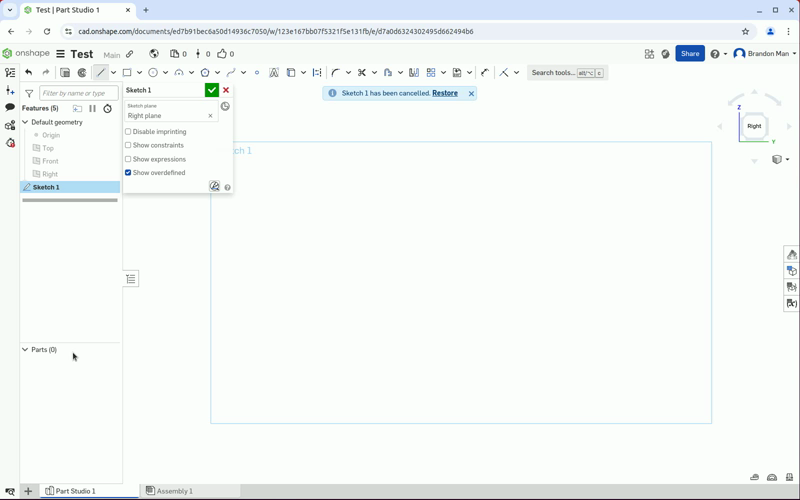
key_down(shift)
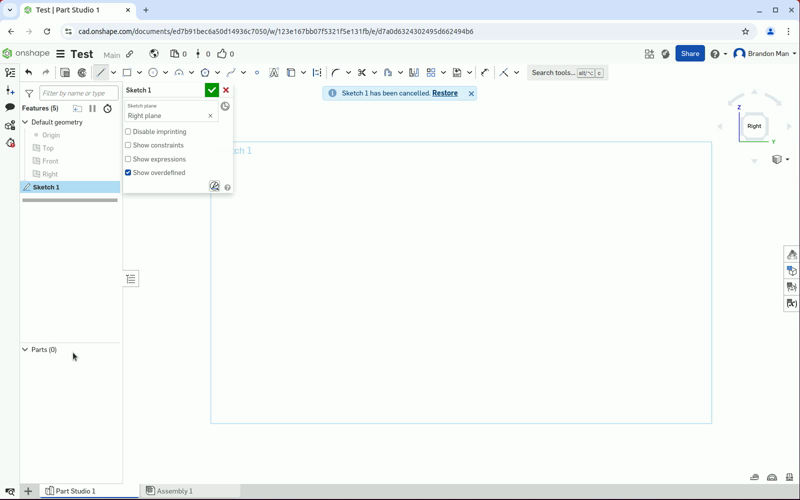
mouse_move(348, 367)
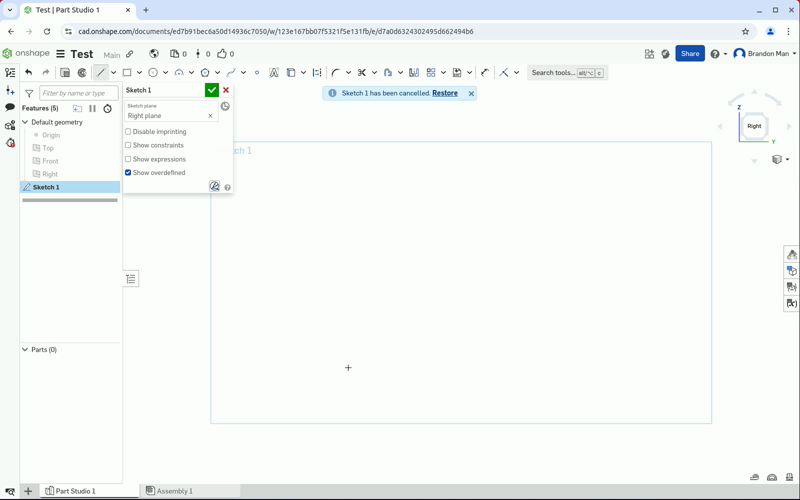
click(348, 367)
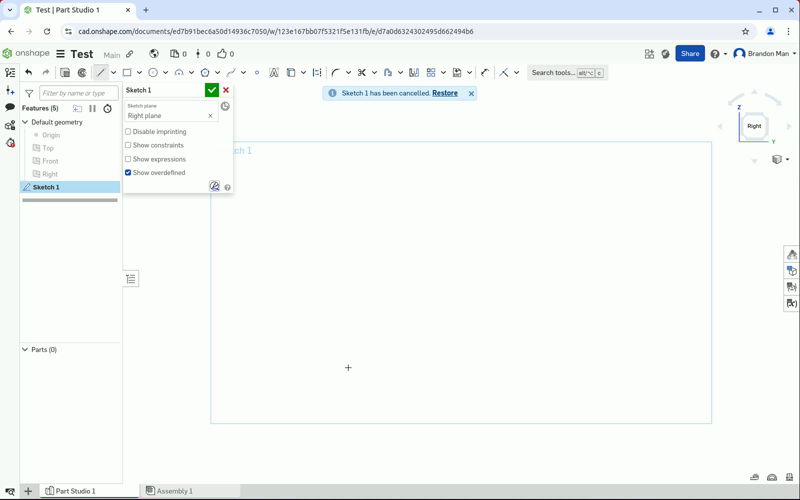
key_up(shift)
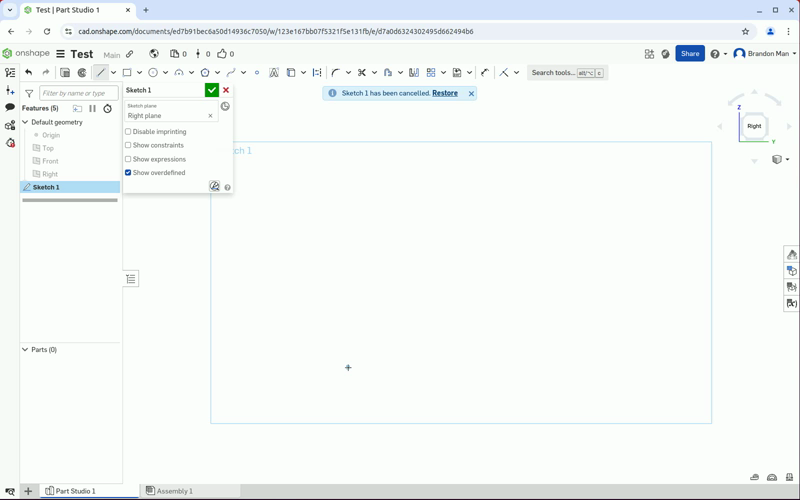
key_down(shift)
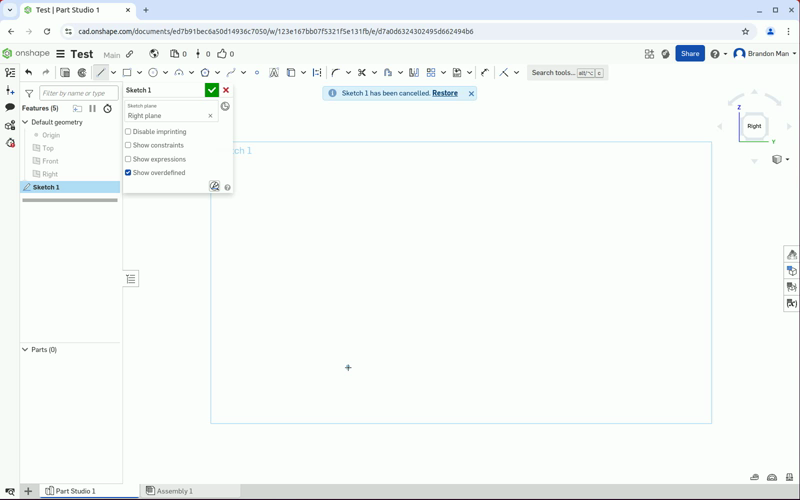
mouse_move(572, 367)
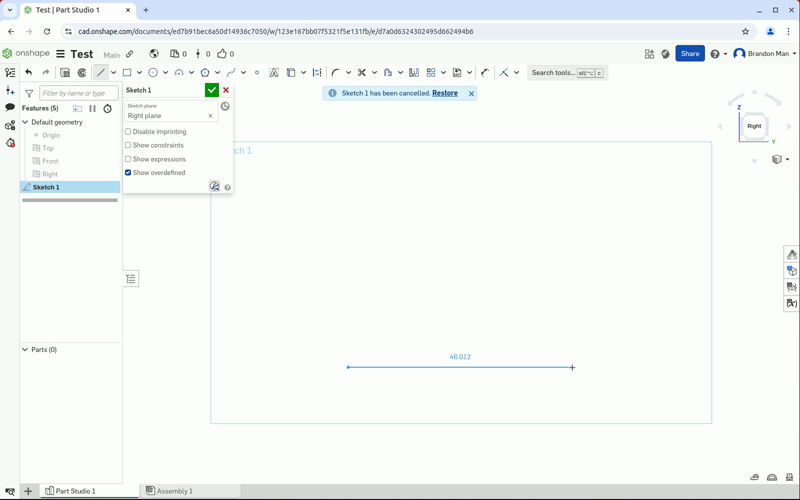
click(572, 367)
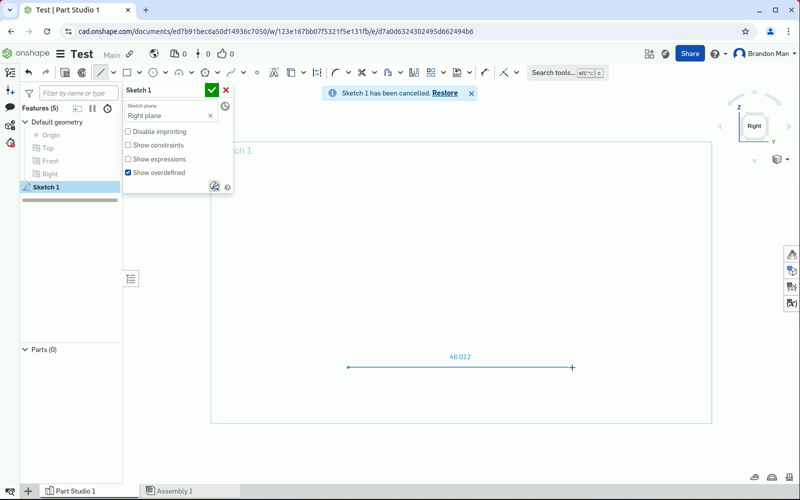
key_up(shift)
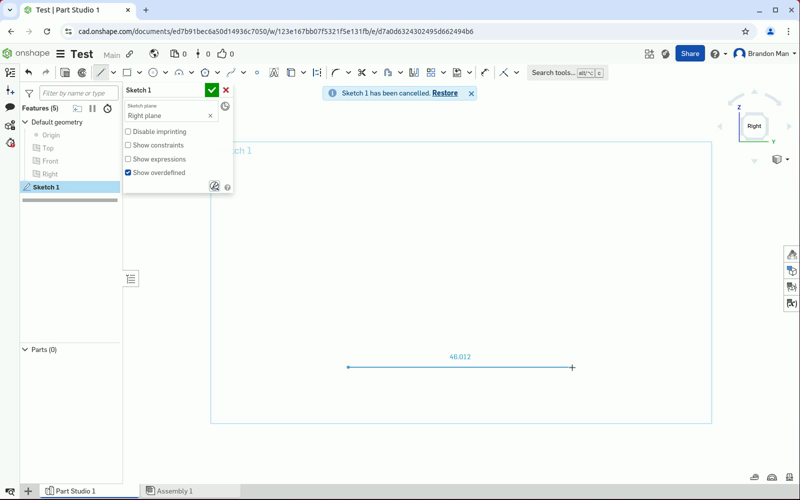
key_down(shift)
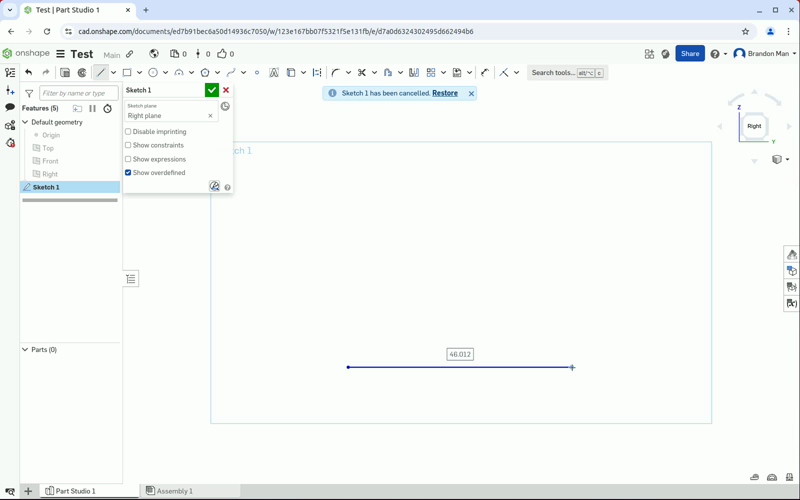
mouse_move(572, 199)
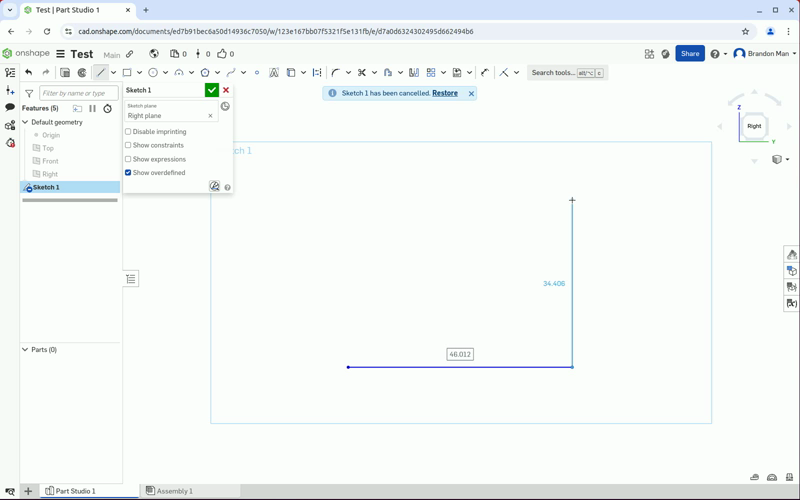
click(572, 199)
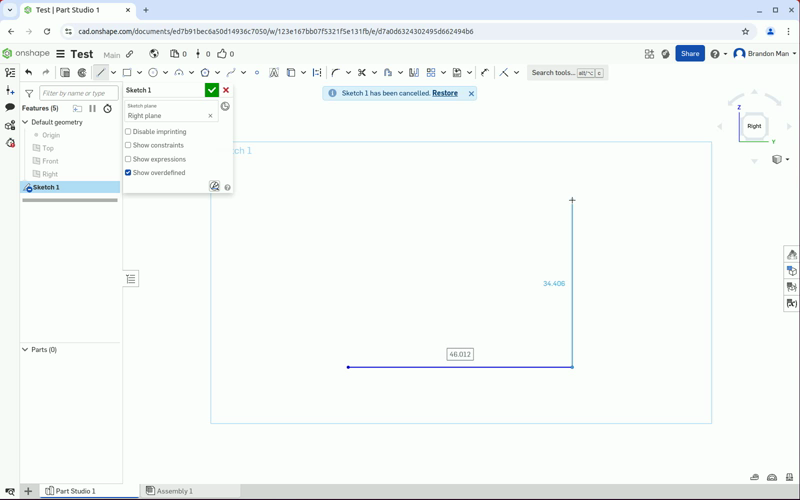
key_up(shift)
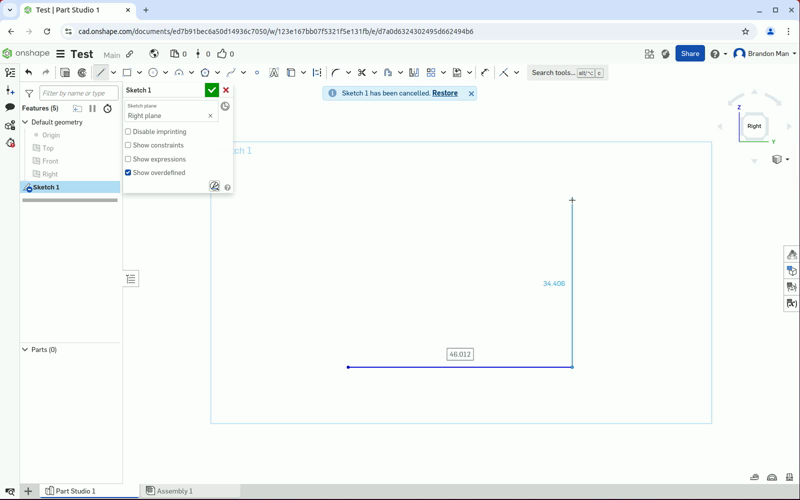
key_down(shift)
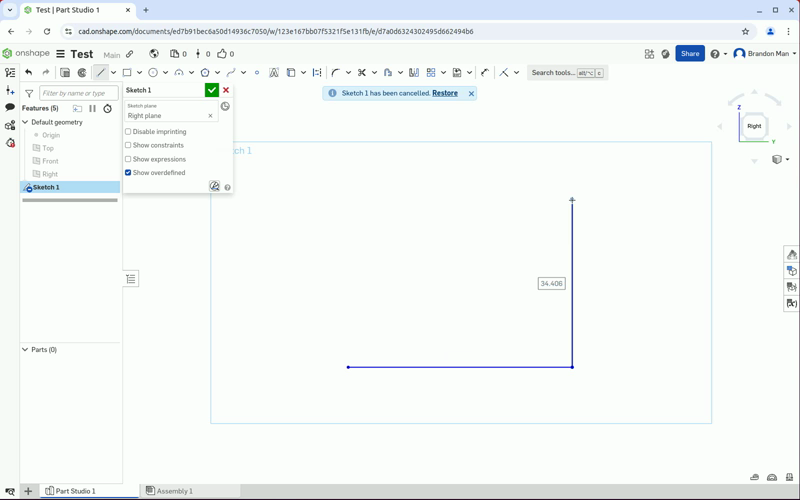
mouse_move(348, 199)
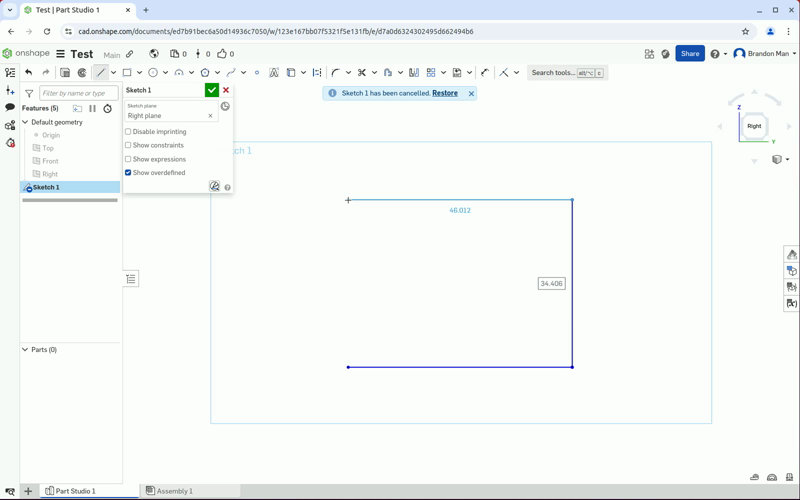
click(348, 199)
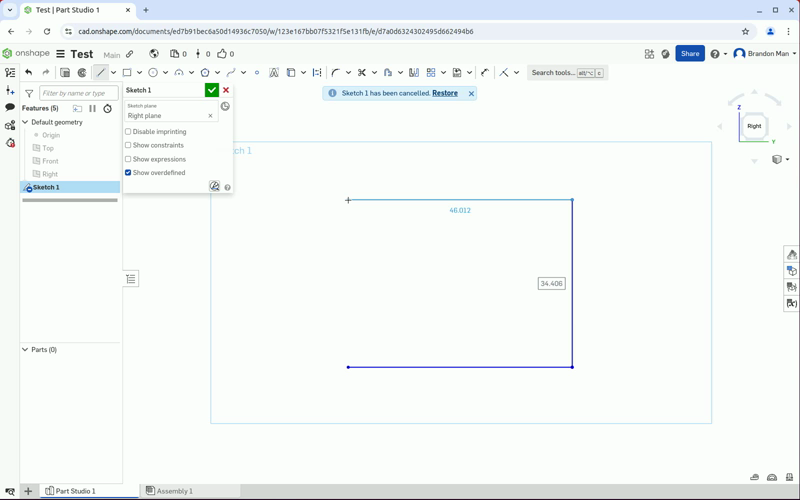
key_up(shift)
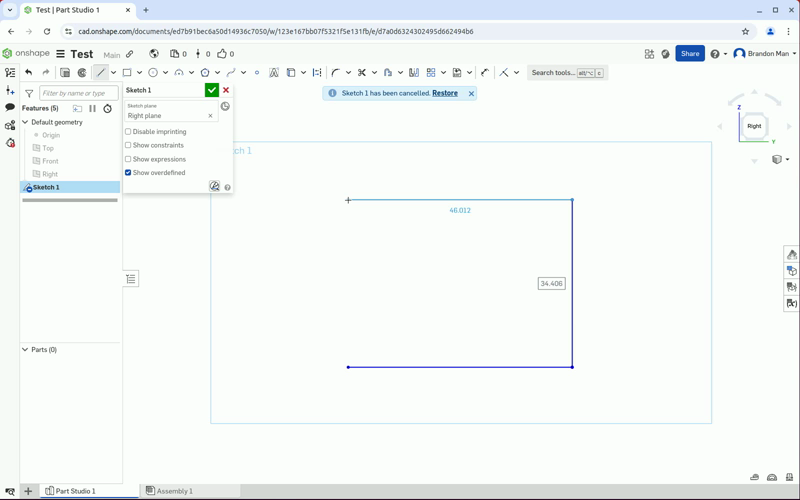
key_down(shift)
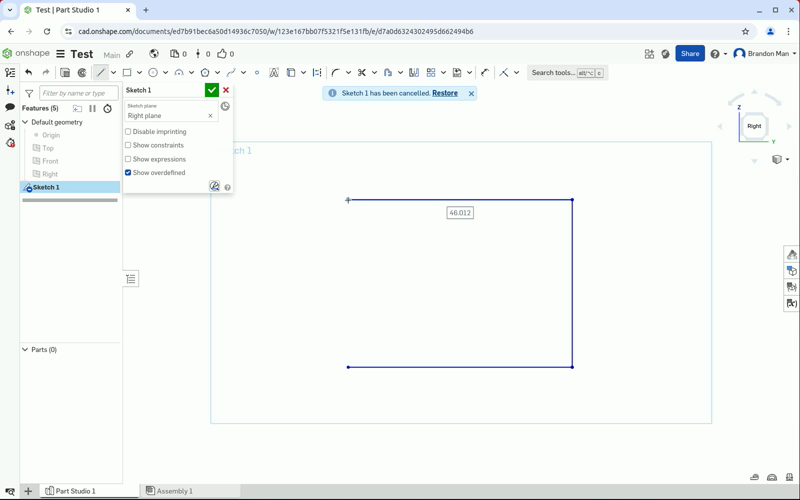
mouse_move(348, 367)
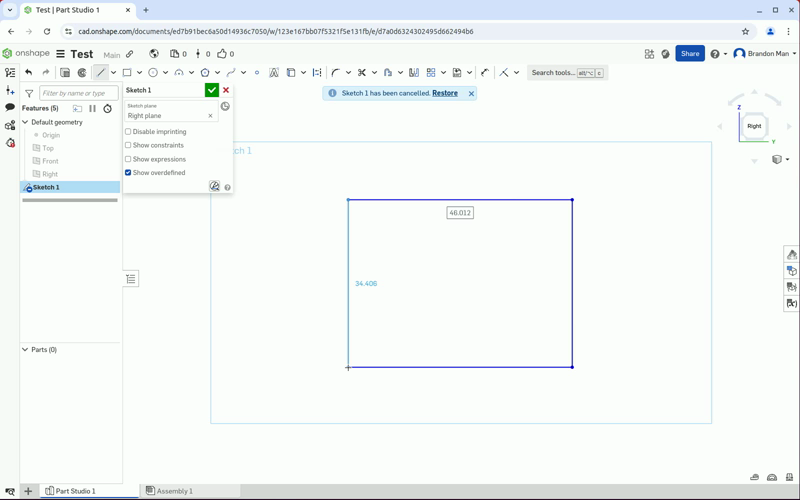
key_up(shift)
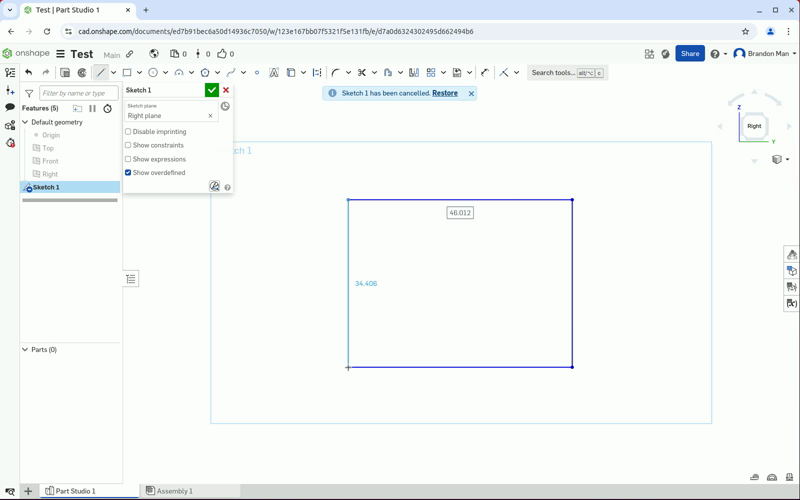
click(348, 367)
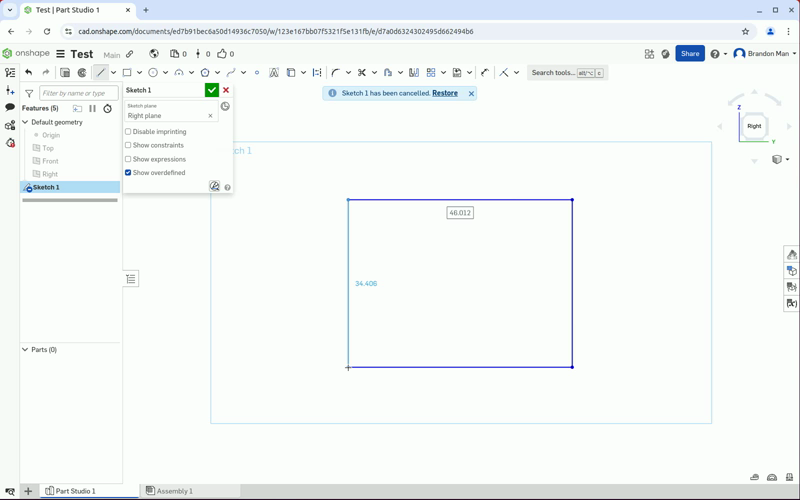
key(esc)
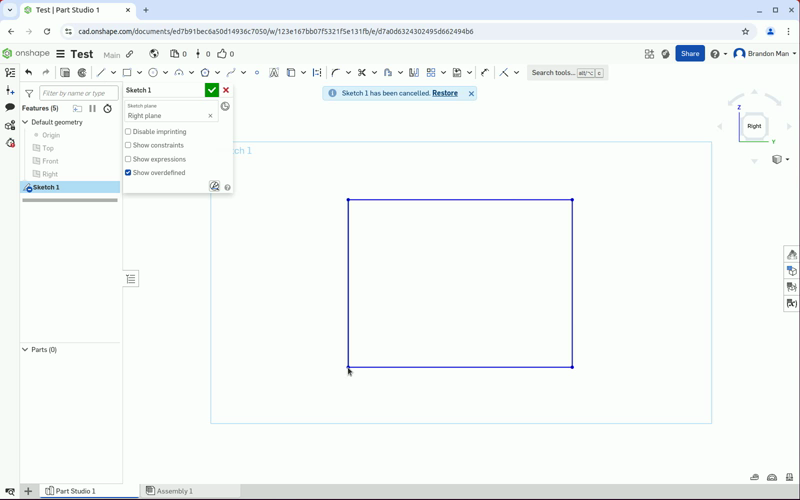
mouse_move(422, 267)
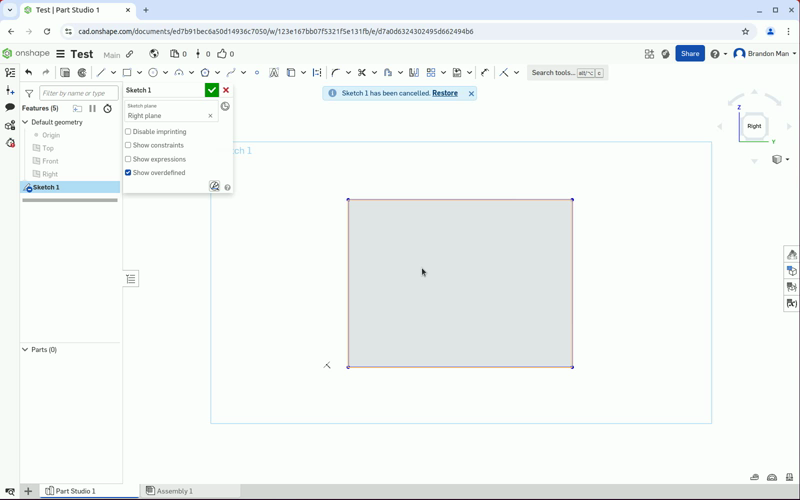
click(422, 267)
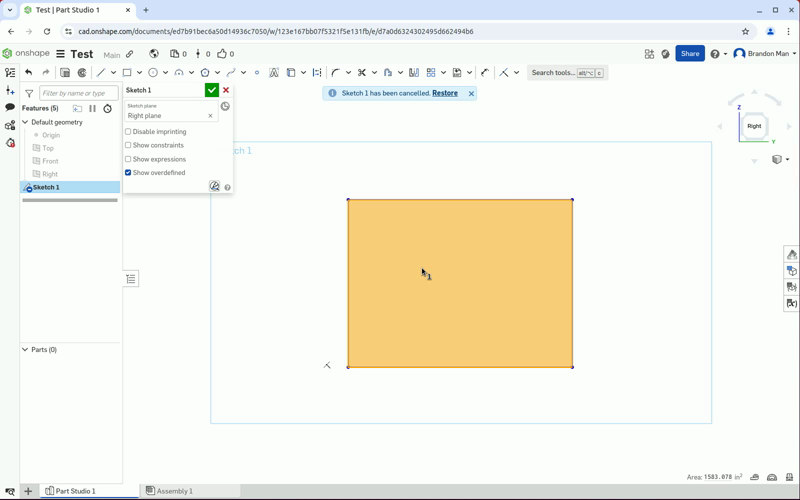
mouse_move(73, 352)
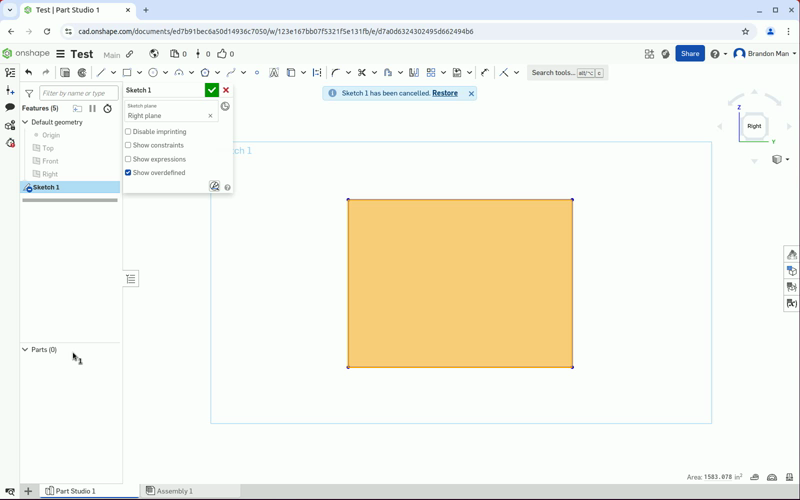
key(shift+y)
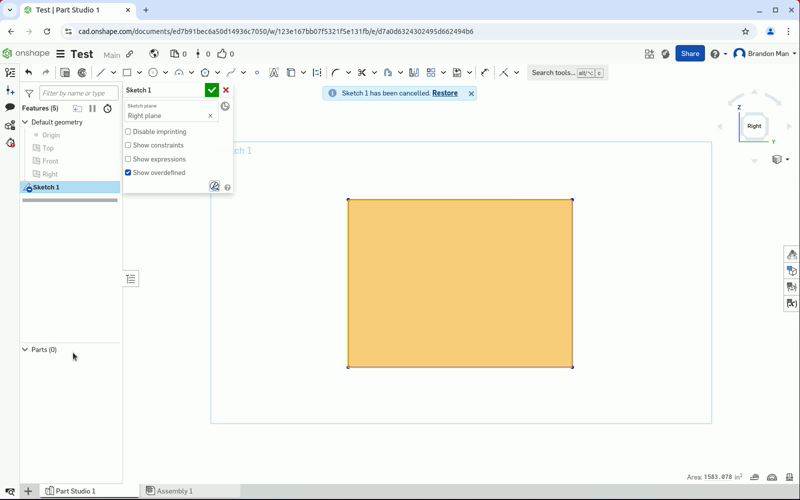
key(shift+e)
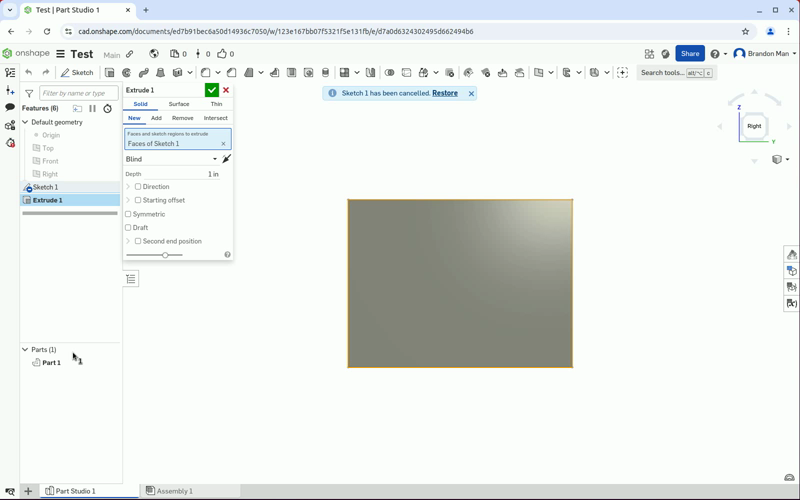
mouse_move(143, 106)
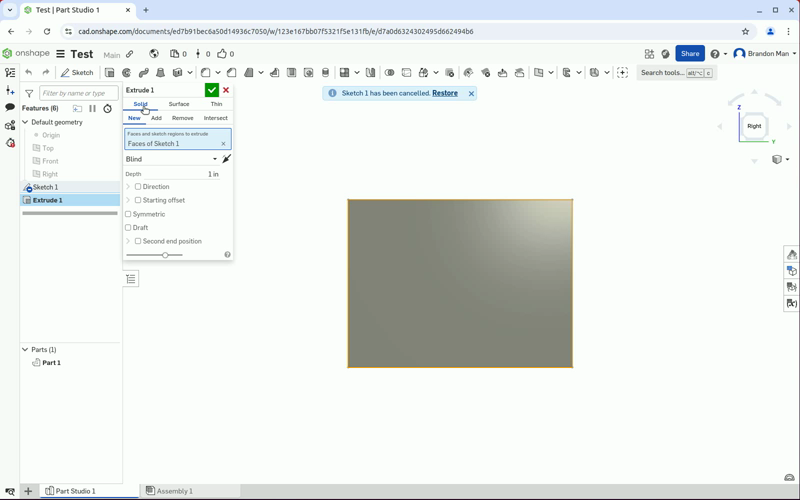
click(143, 106)
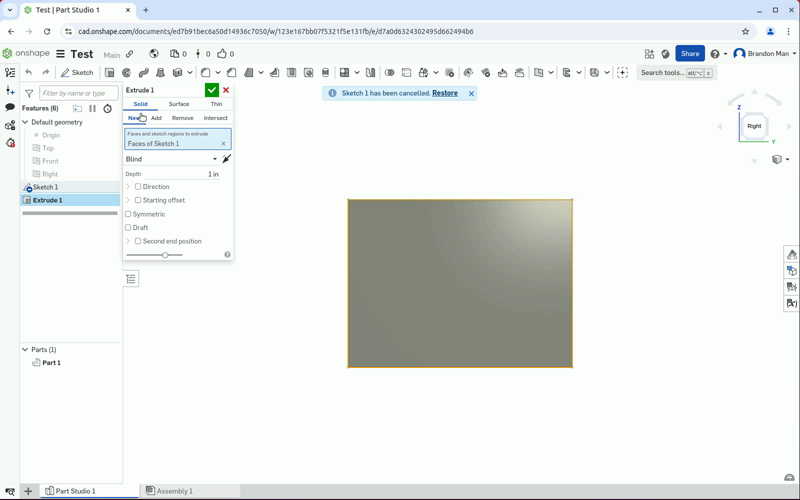
mouse_move(137, 120)
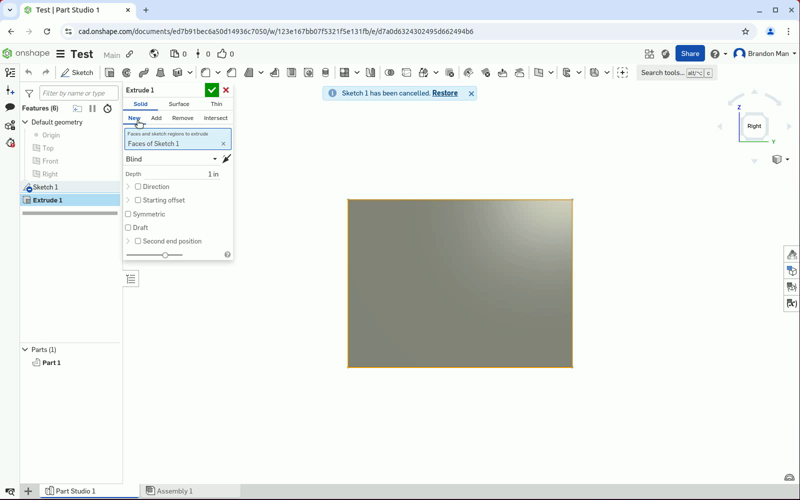
click(137, 120)
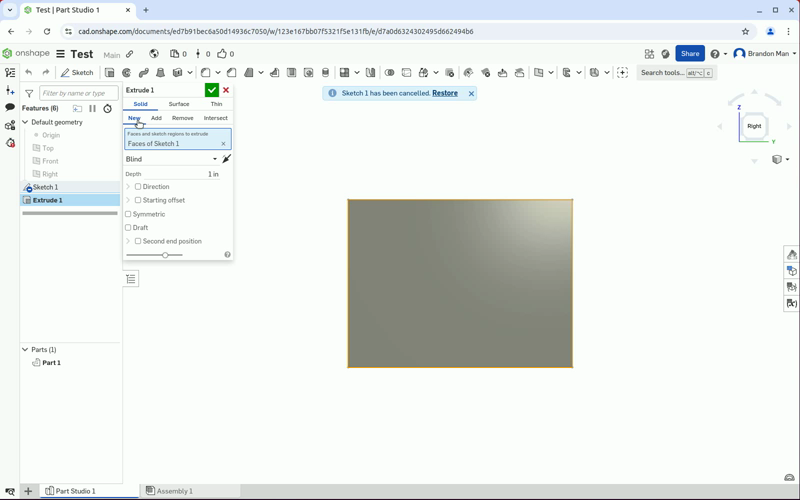
key(tab, 4)
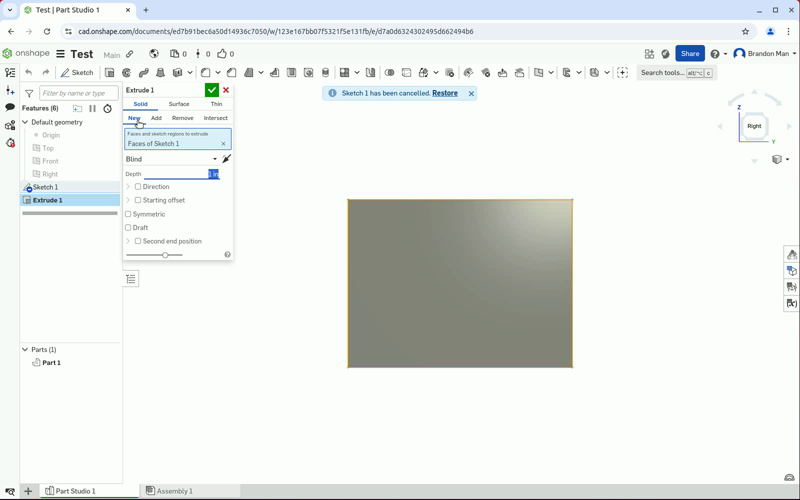
text(2.889)
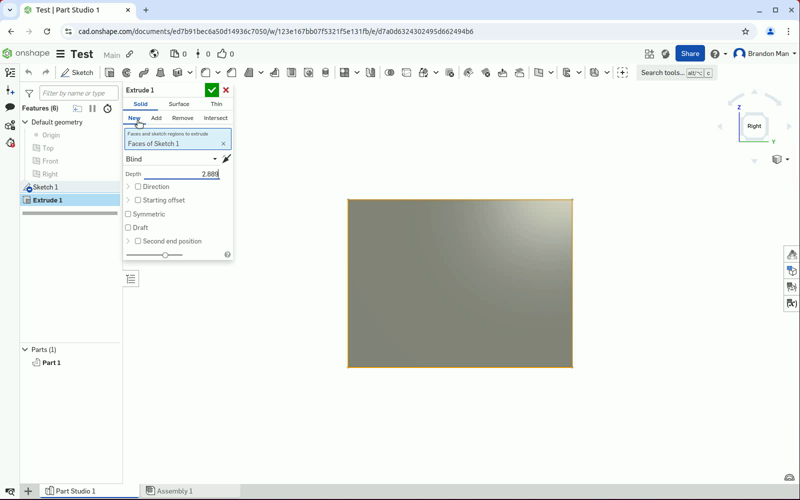
key(enter)
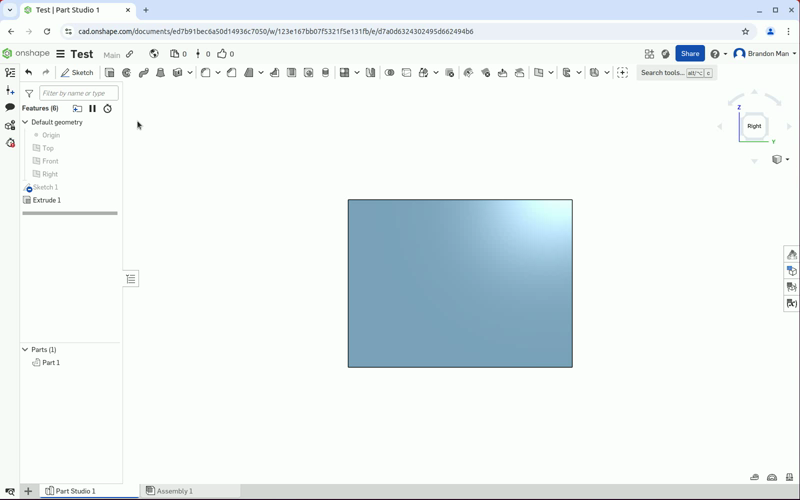
key(shift+h)
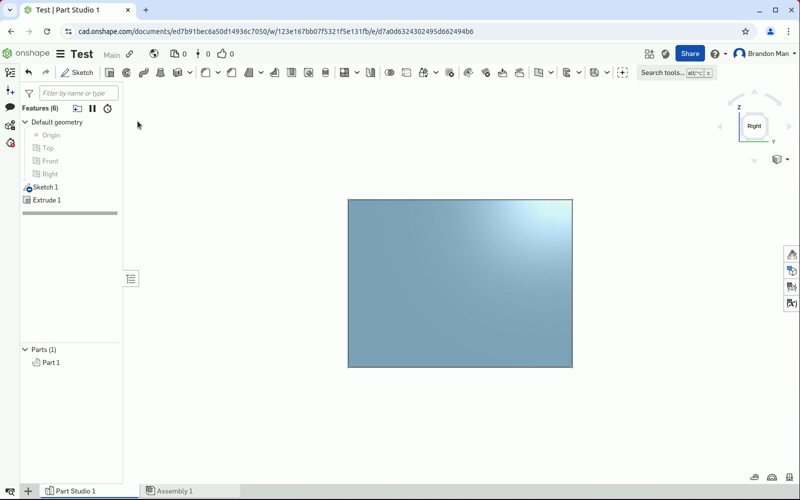
key(shift+h)
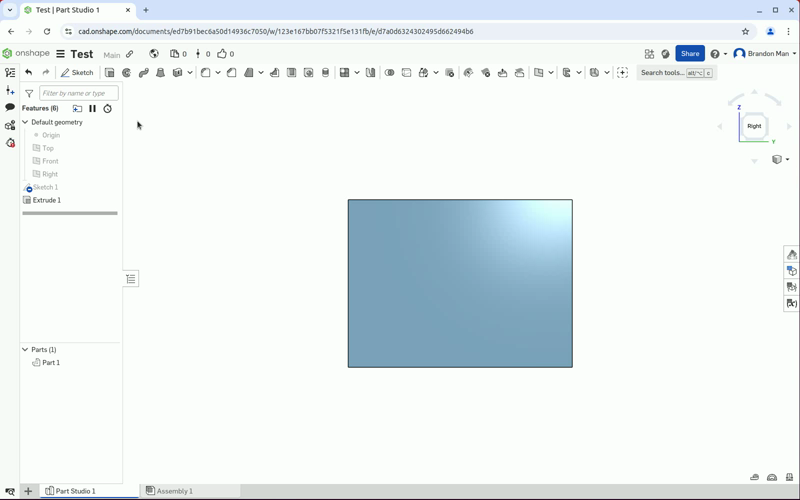
mouse_move(73, 189)
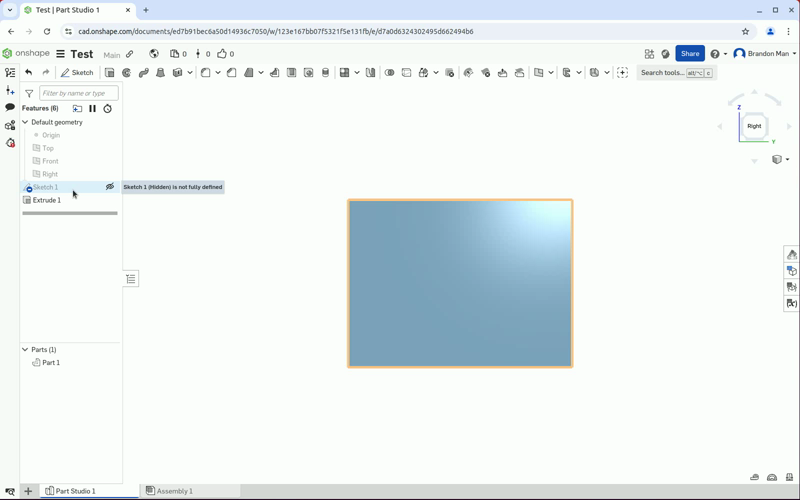
click(73, 189)
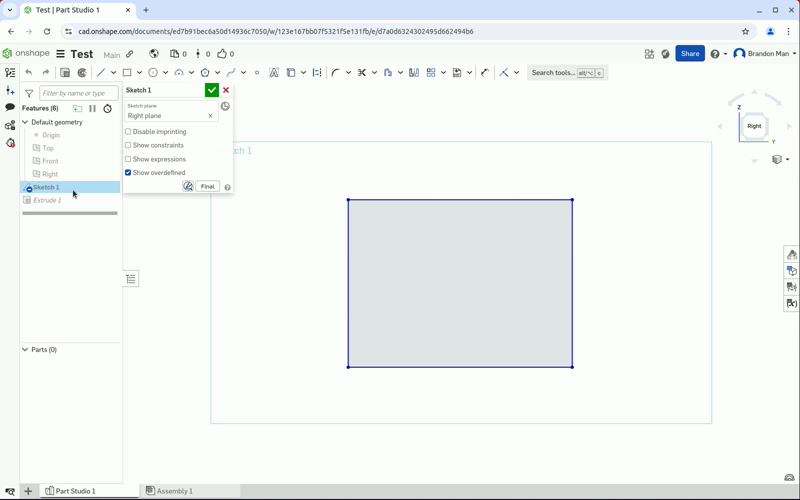
mouse_move(229, 92)
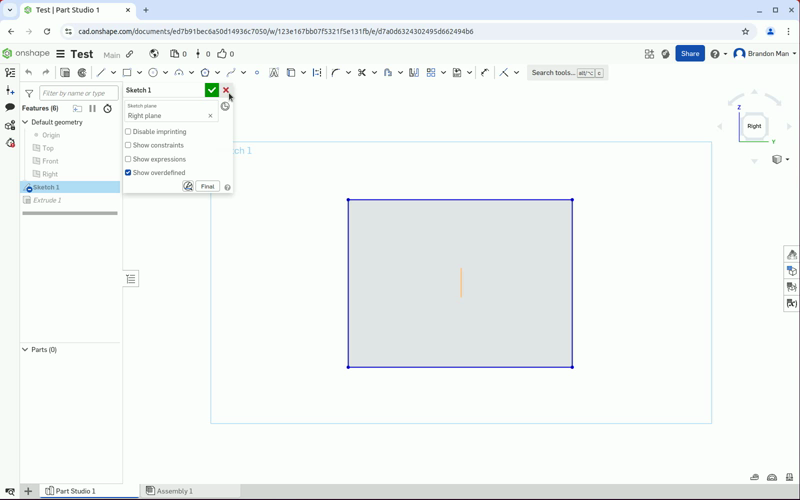
click(229, 92)
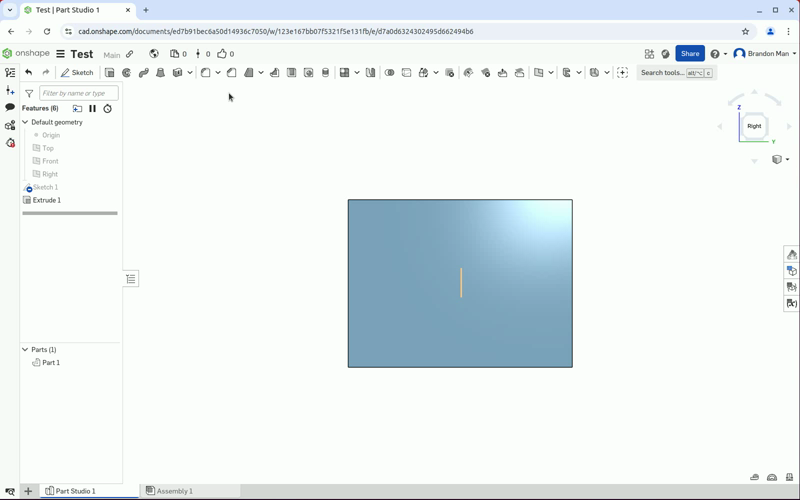
mouse_move(541, 75)
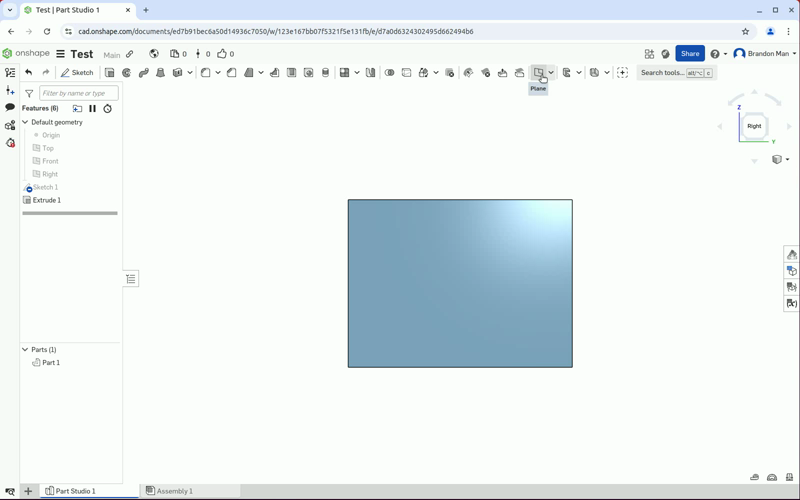
click(541, 75)
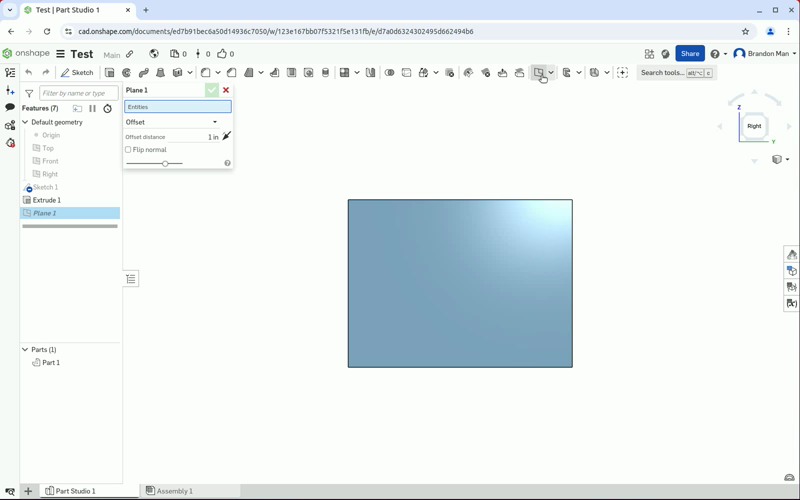
mouse_move(73, 176)
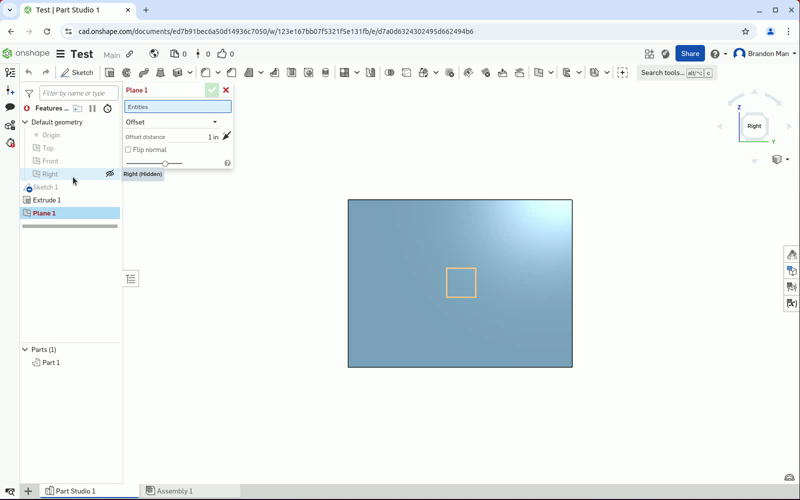
click(73, 176)
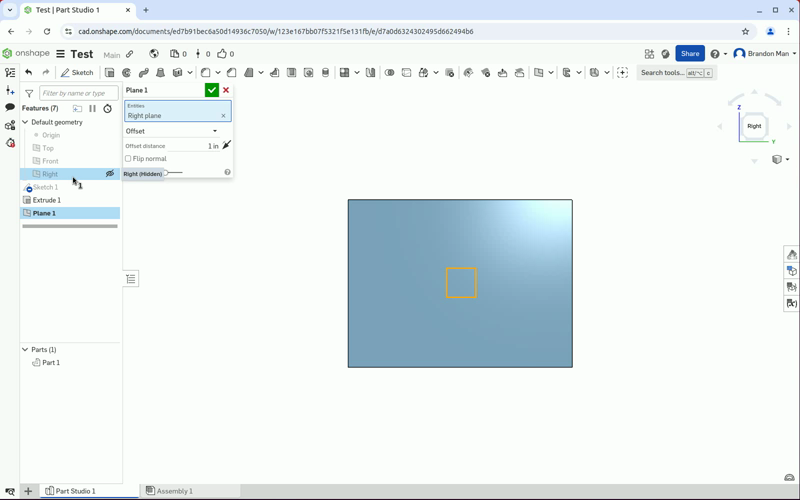
key(tab, 2)
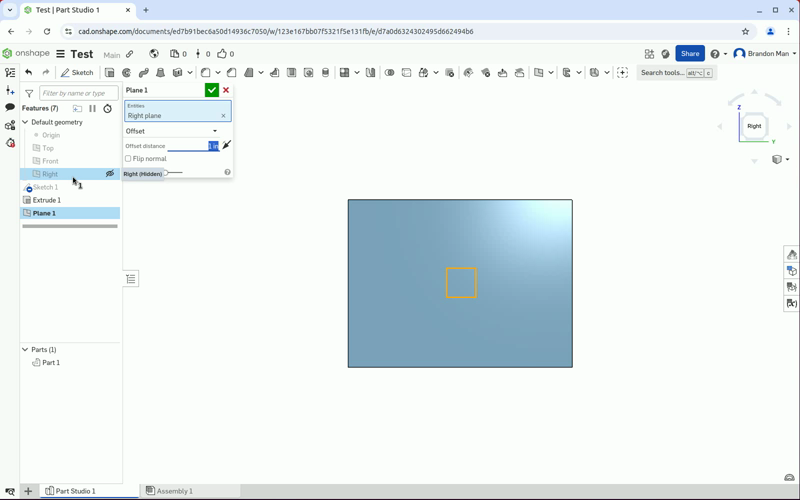
text(2.896)
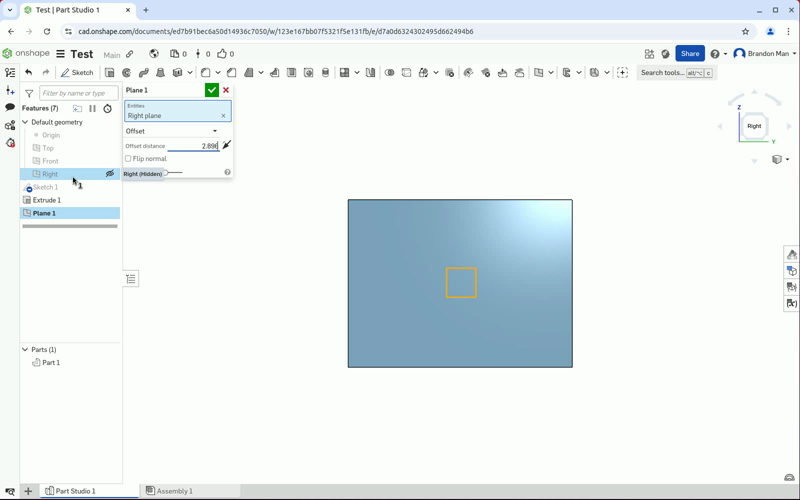
key(enter, 2)
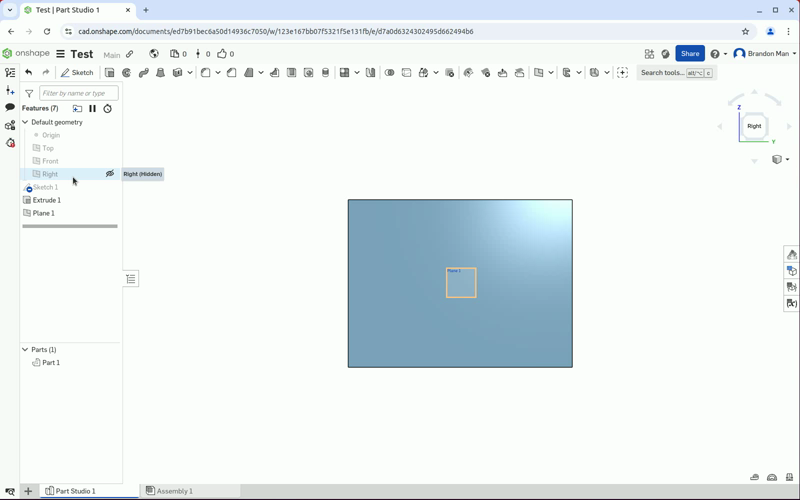
key(shift+s)
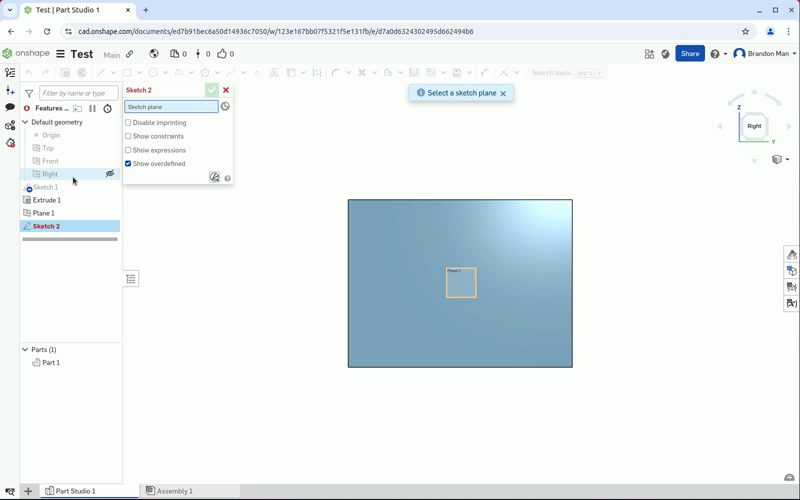
mouse_move(73, 215)
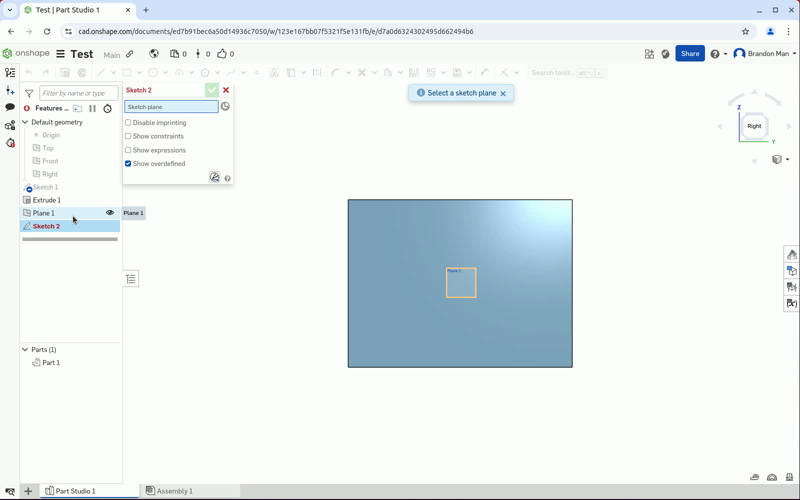
click(73, 215)
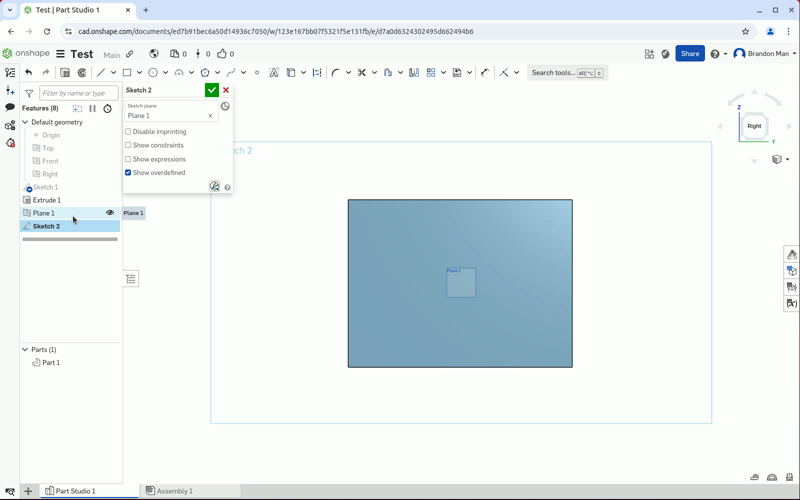
mouse_move(73, 352)
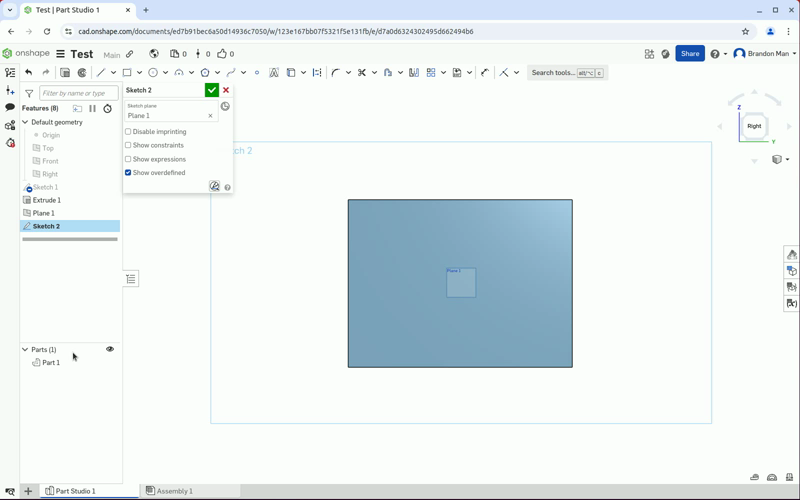
key(y)
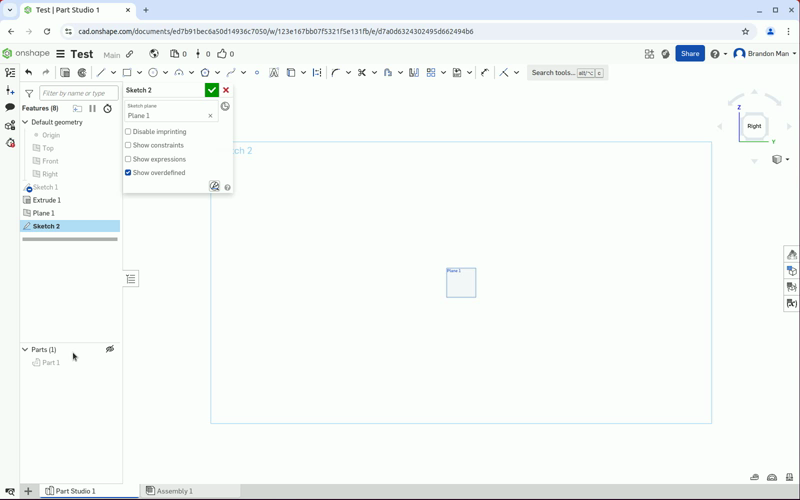
key(l)
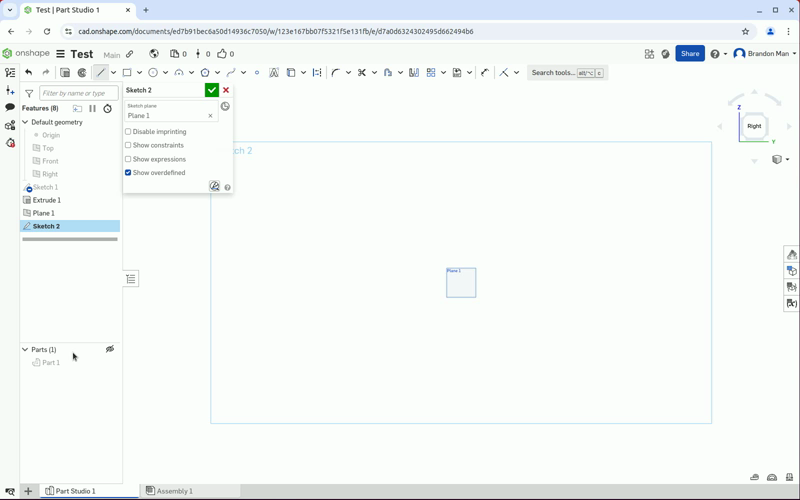
key_down(shift)
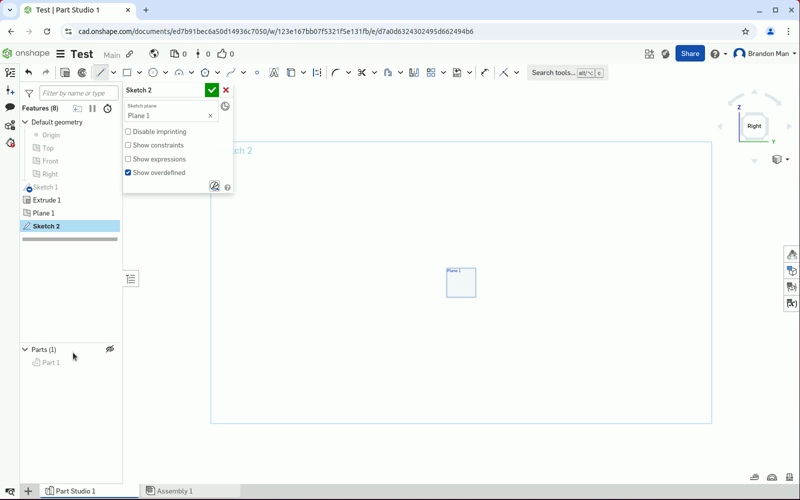
mouse_move(365, 291)
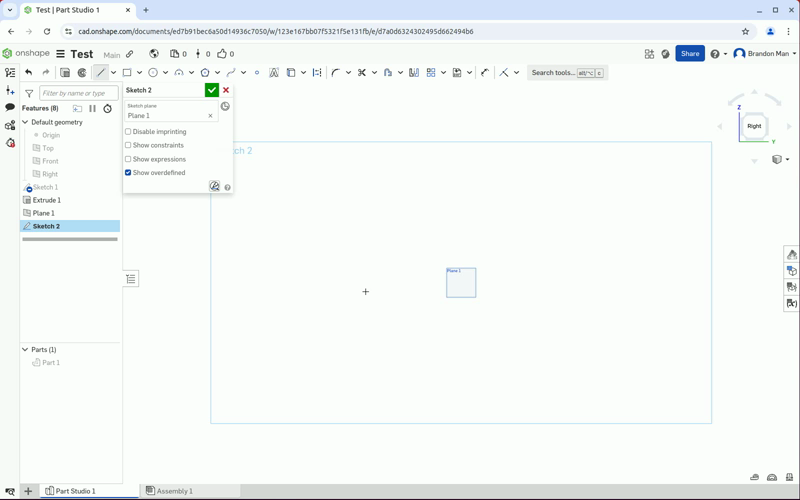
click(365, 291)
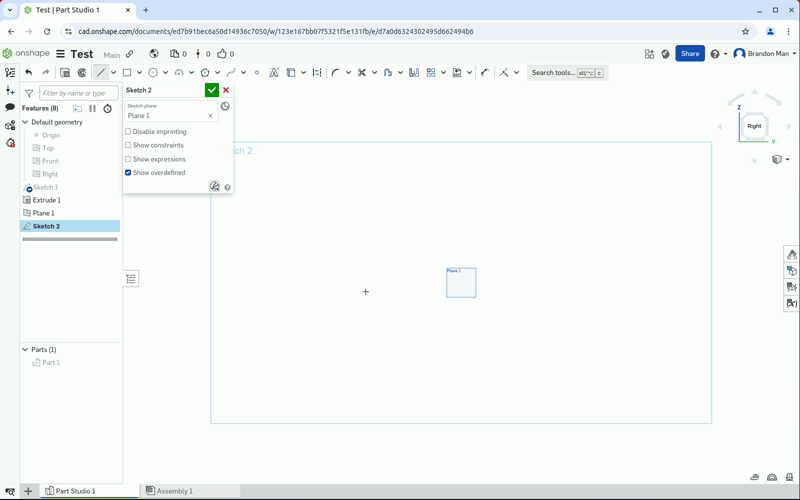
key_up(shift)
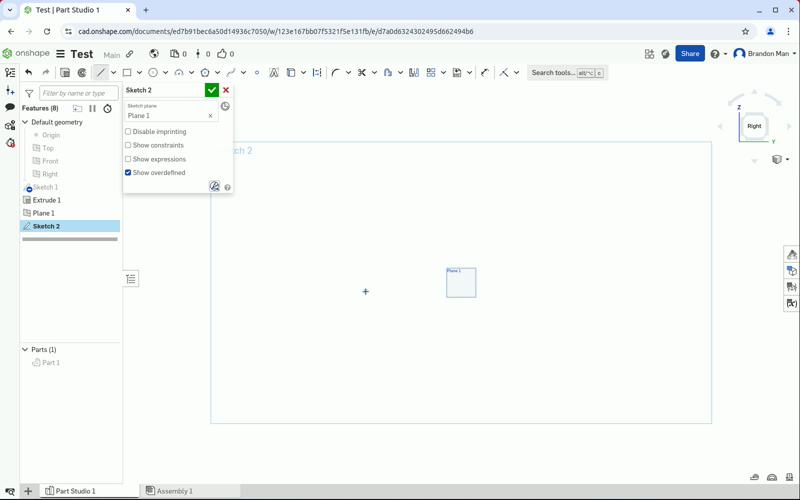
key_down(shift)
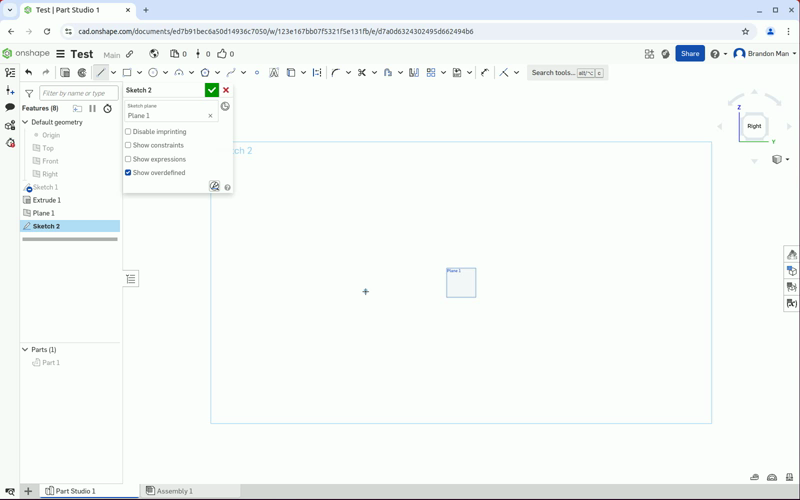
mouse_move(554, 291)
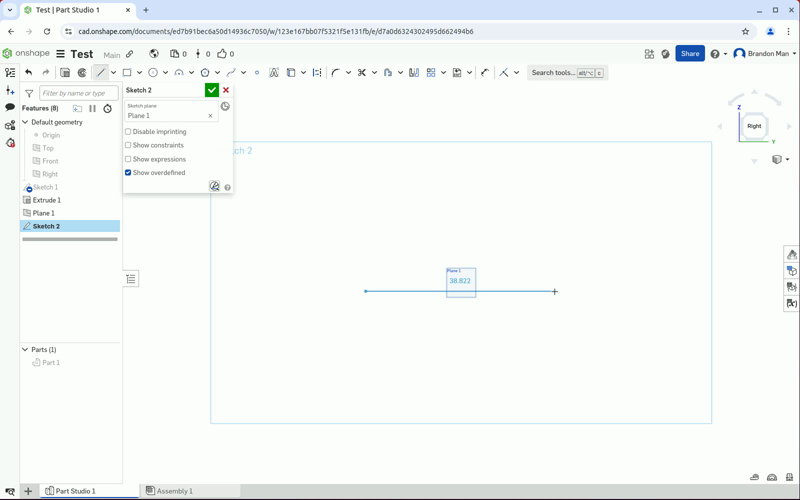
click(554, 291)
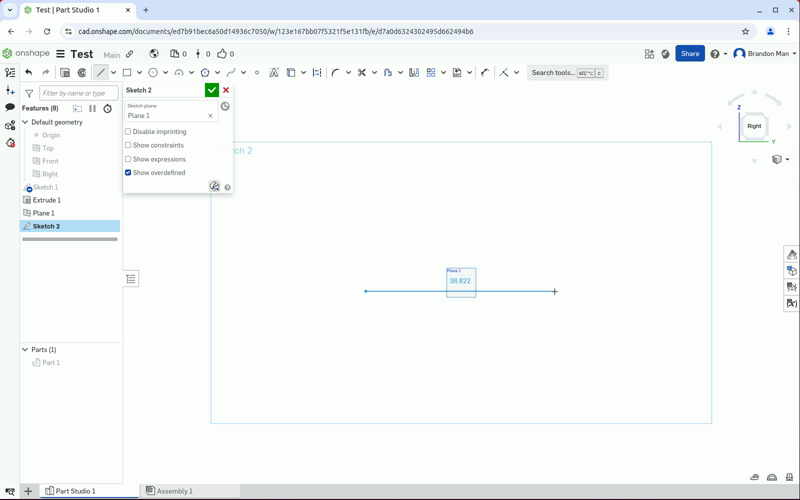
key_up(shift)
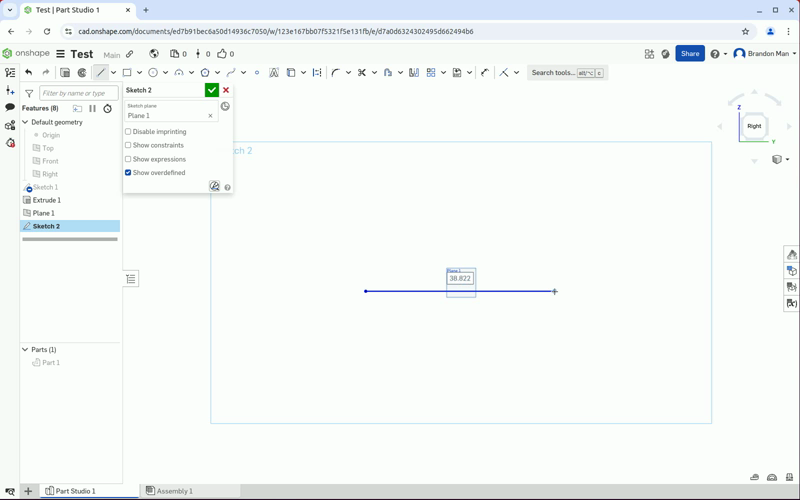
key(esc)
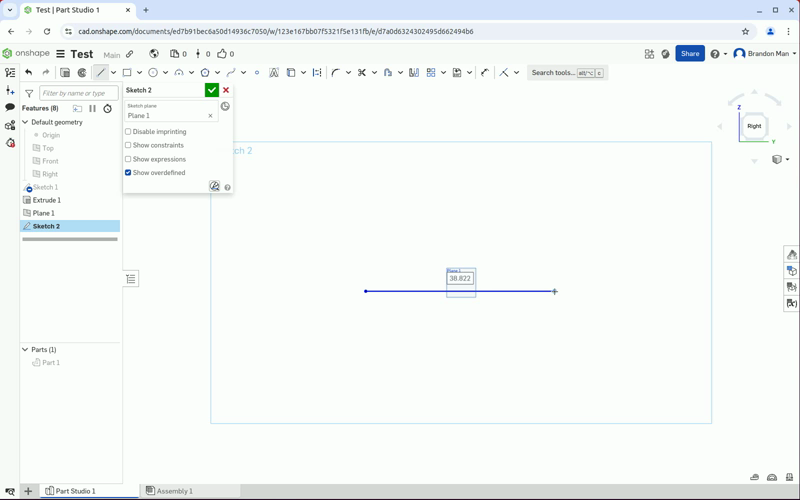
key(a)
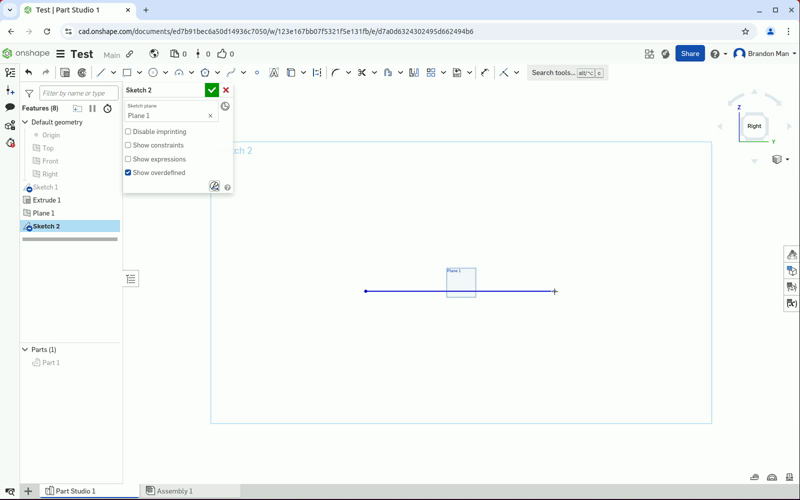
mouse_move(554, 291)
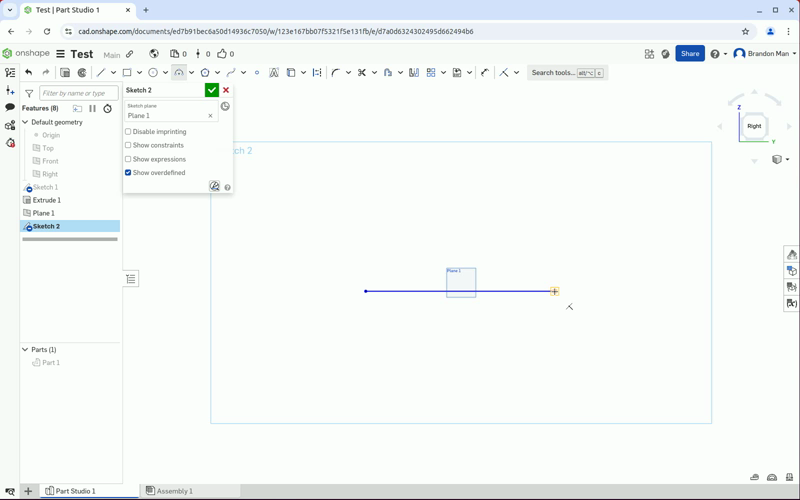
click(554, 291)
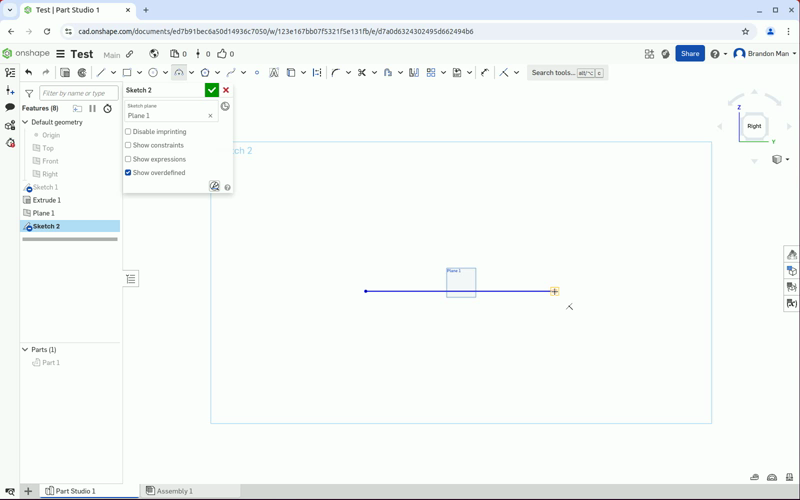
key_down(shift)
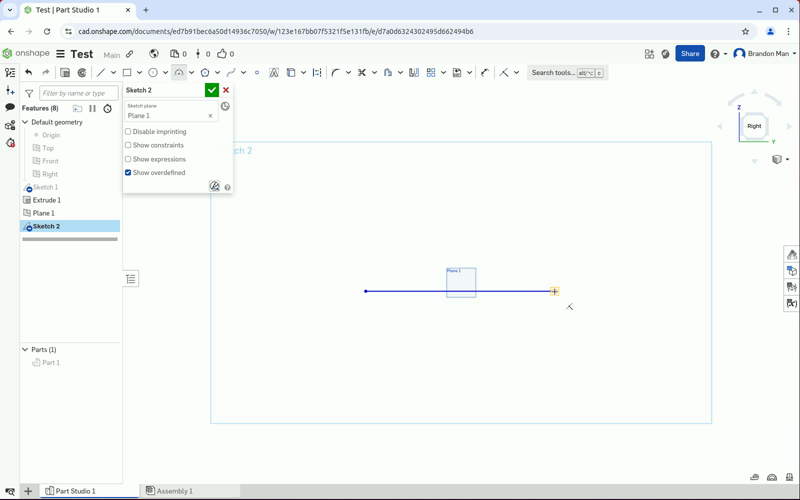
mouse_move(554, 274)
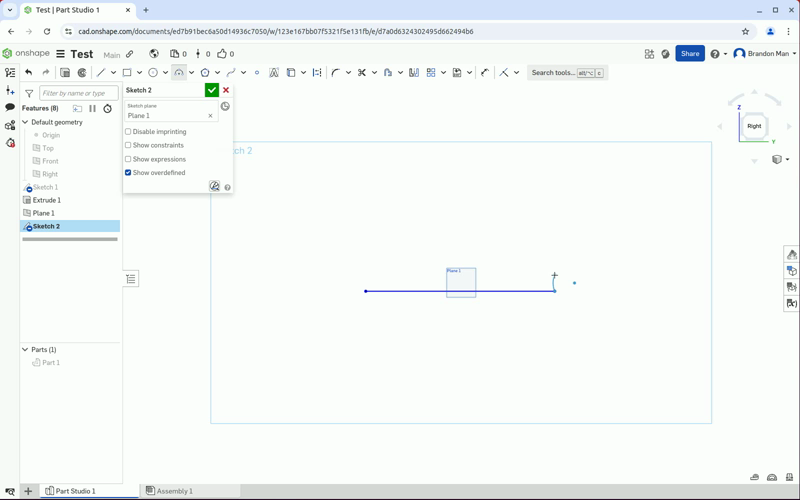
click(554, 274)
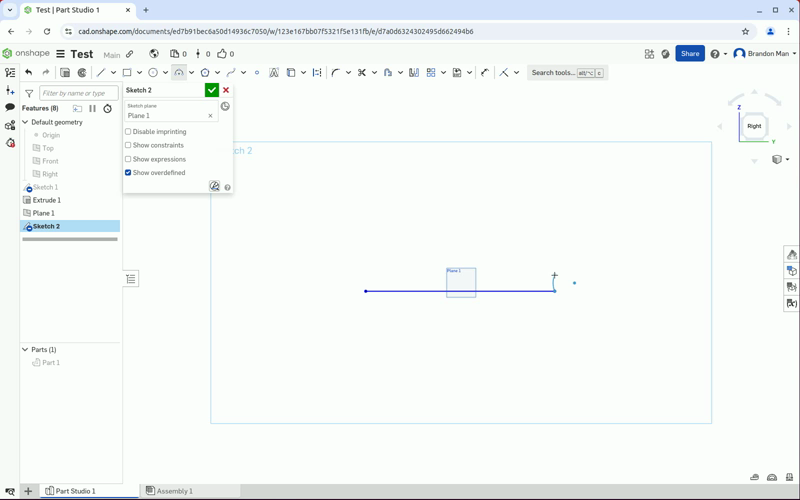
mouse_move(563, 282)
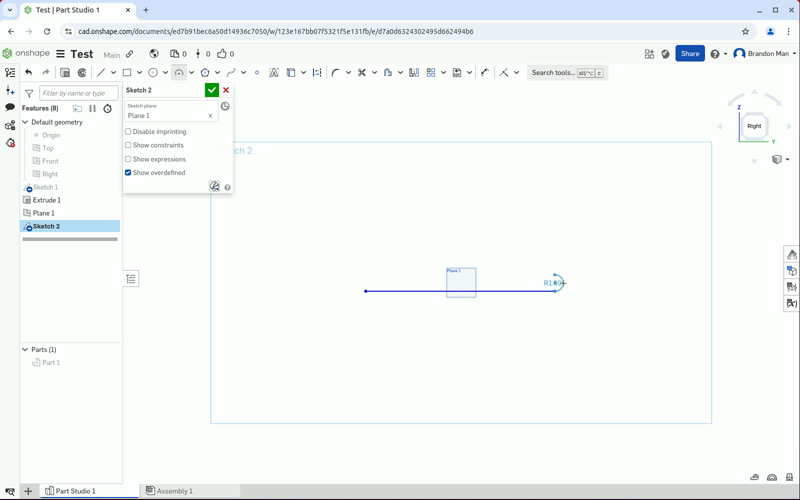
click(563, 282)
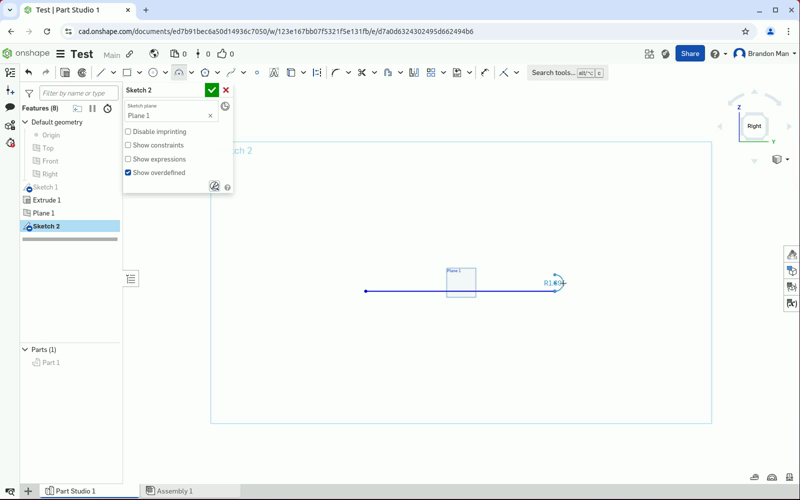
key_up(shift)
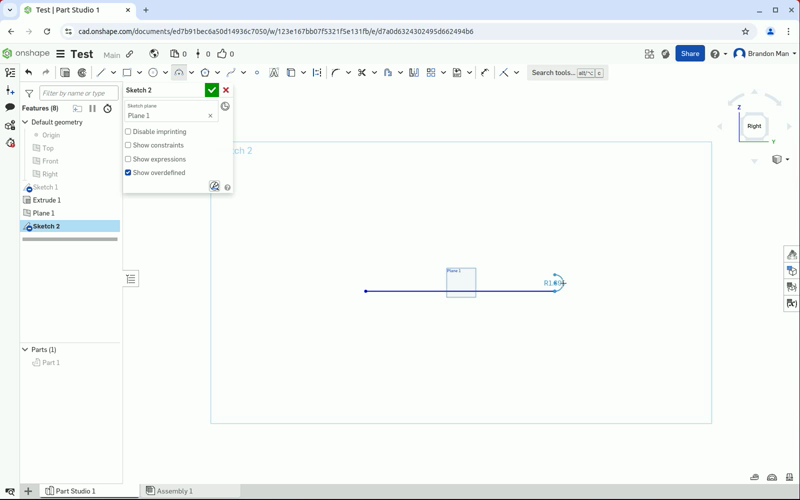
key(esc)
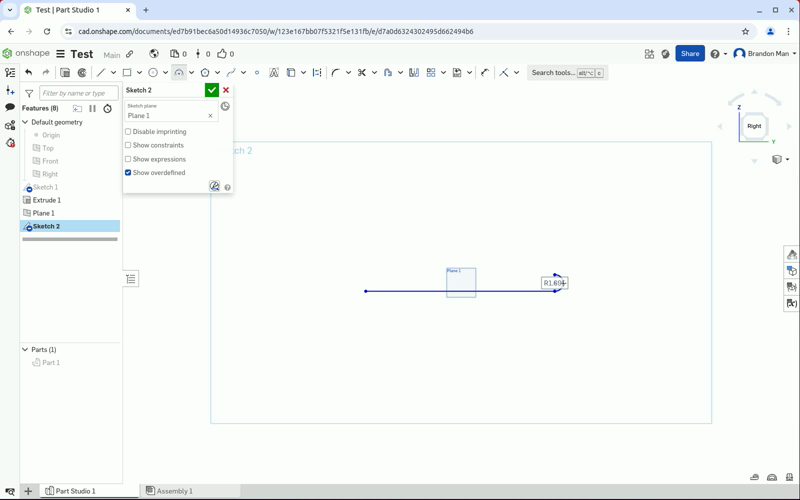
key(l)
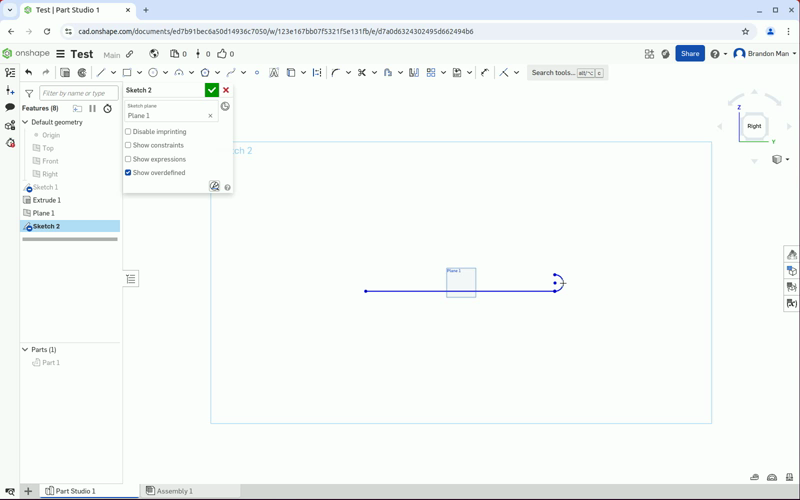
mouse_move(554, 274)
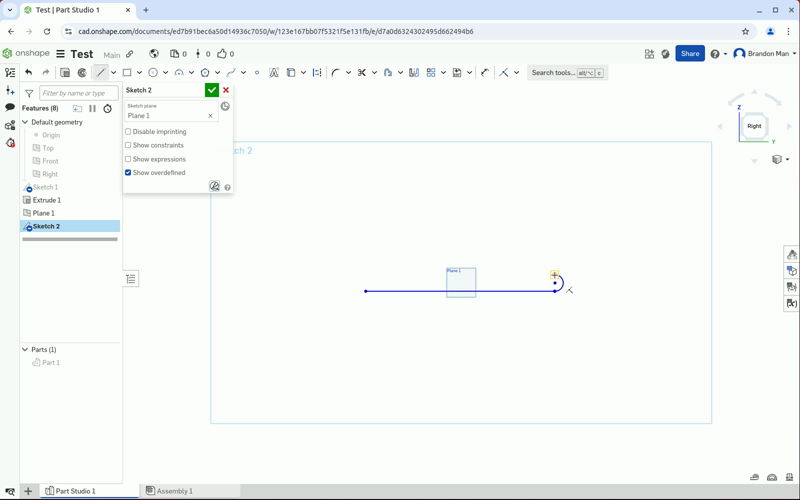
click(554, 274)
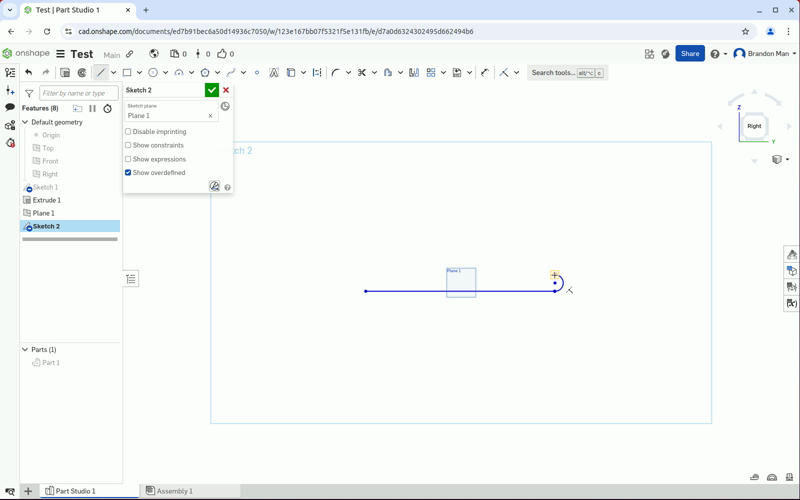
key_down(shift)
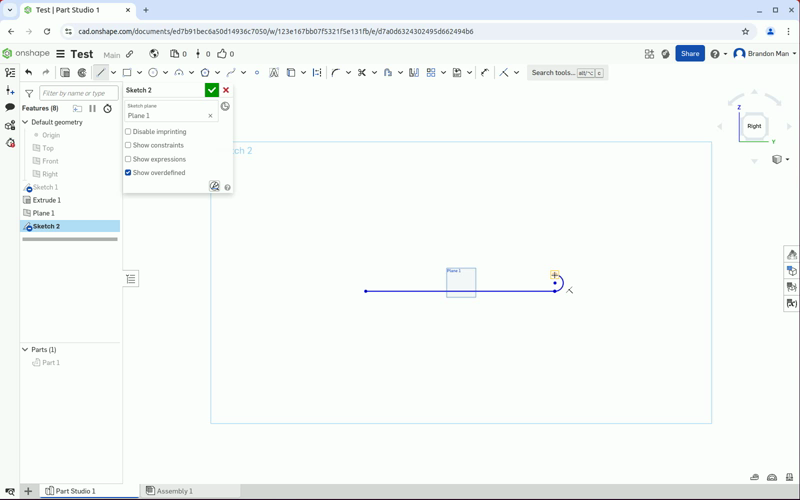
mouse_move(365, 274)
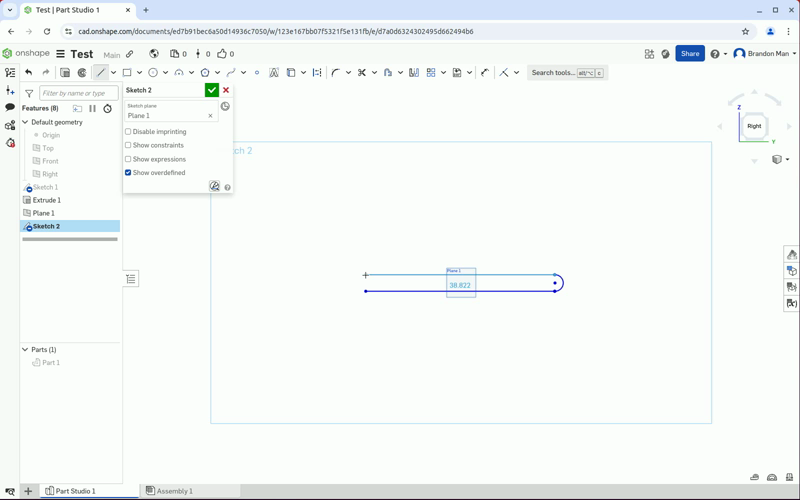
click(365, 274)
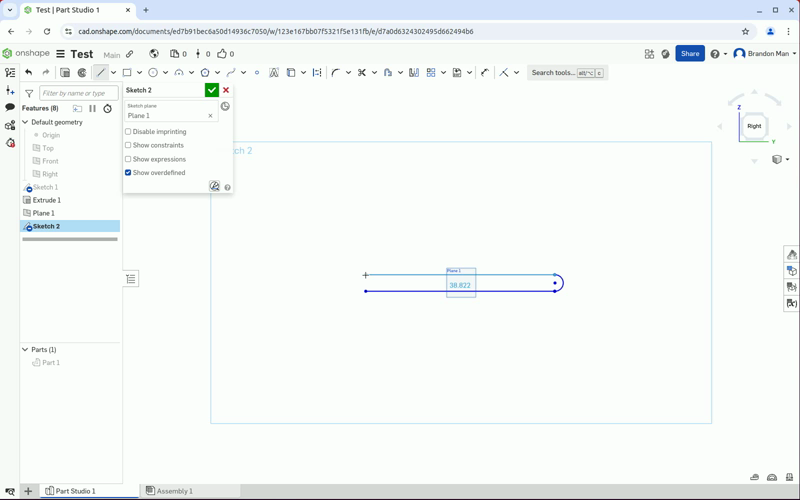
key_up(shift)
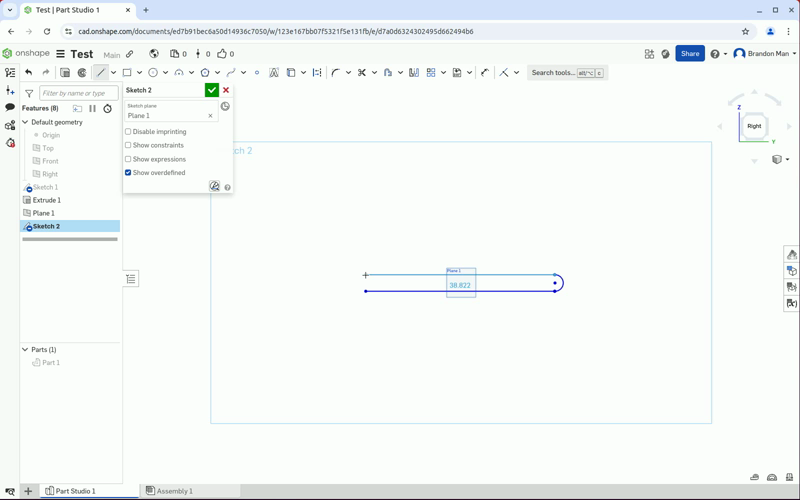
key(esc)
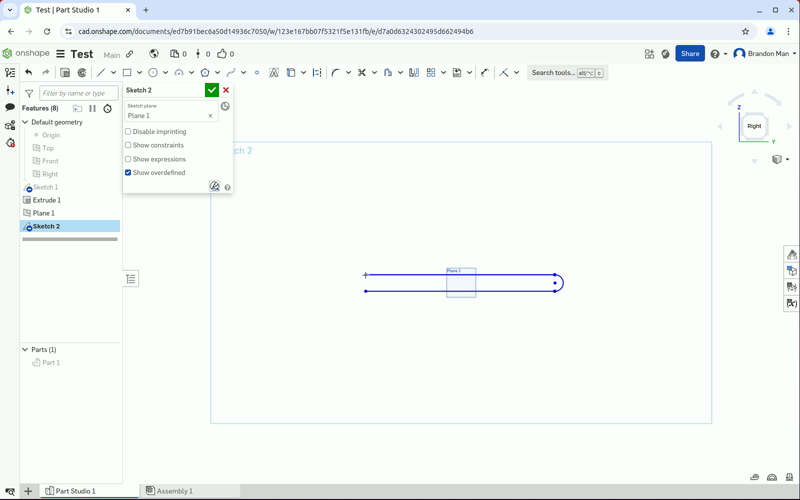
key(a)
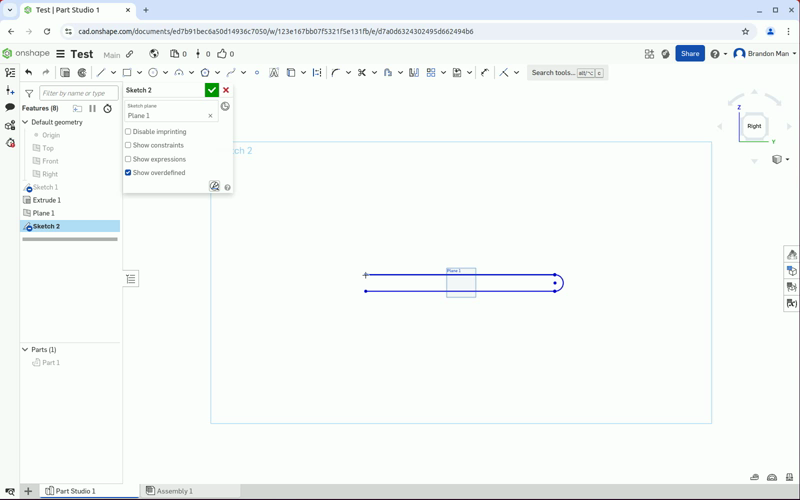
mouse_move(365, 274)
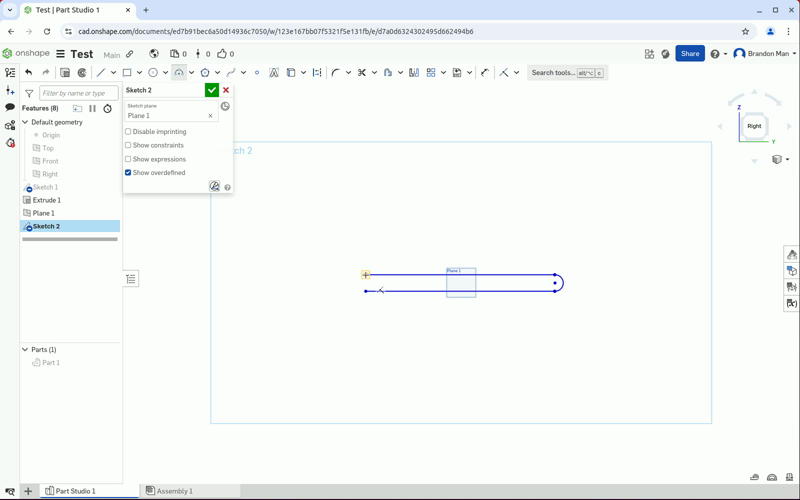
click(365, 274)
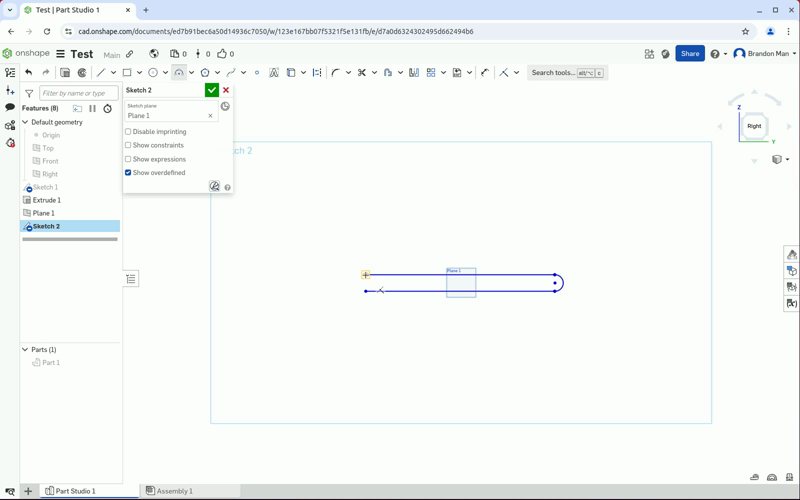
mouse_move(365, 291)
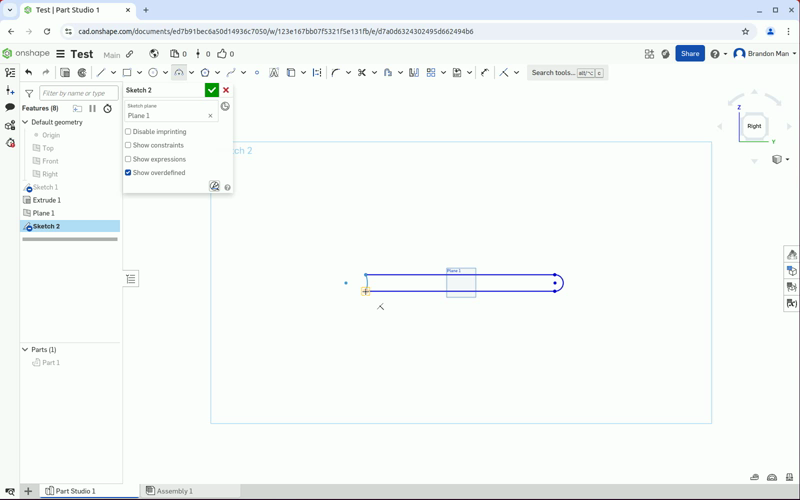
click(365, 291)
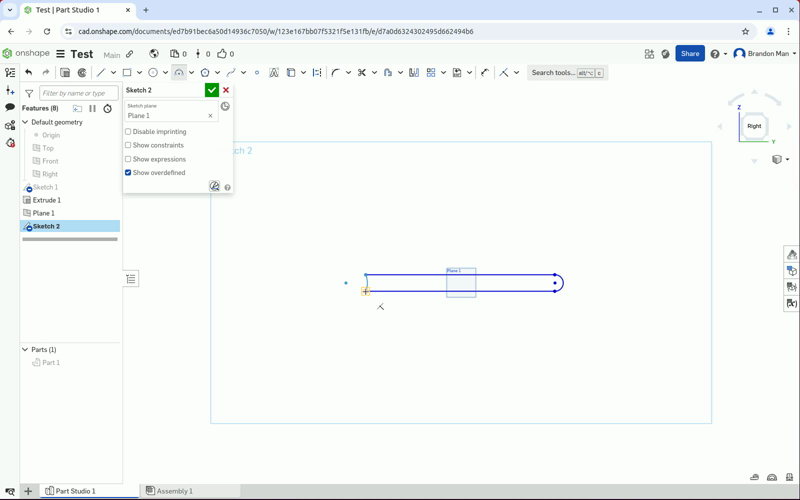
key_down(shift)
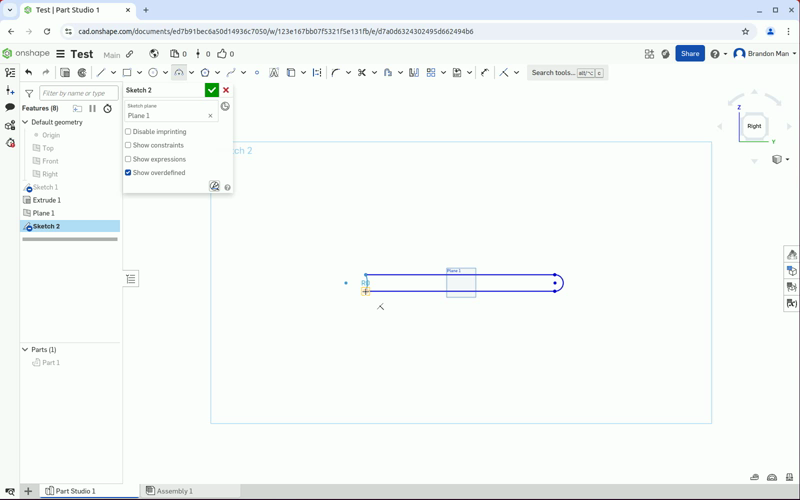
mouse_move(357, 282)
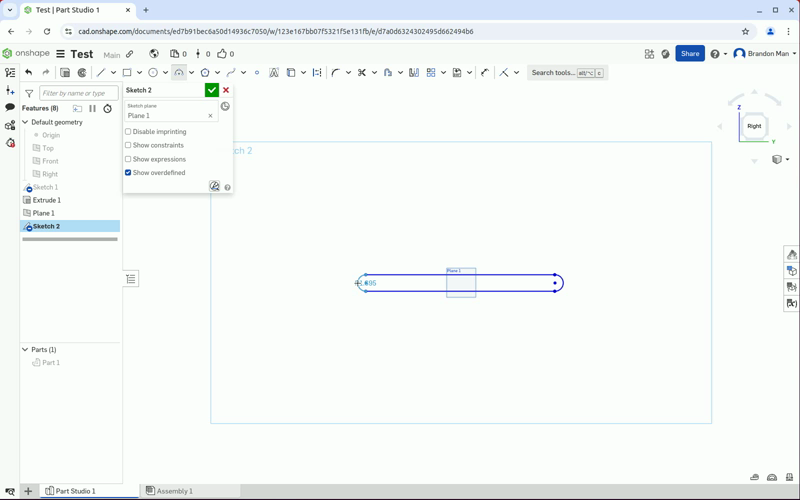
click(357, 282)
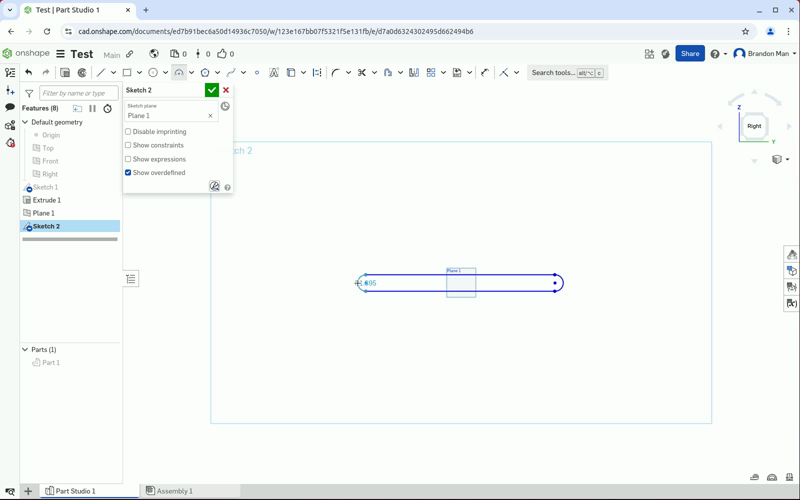
key_up(shift)
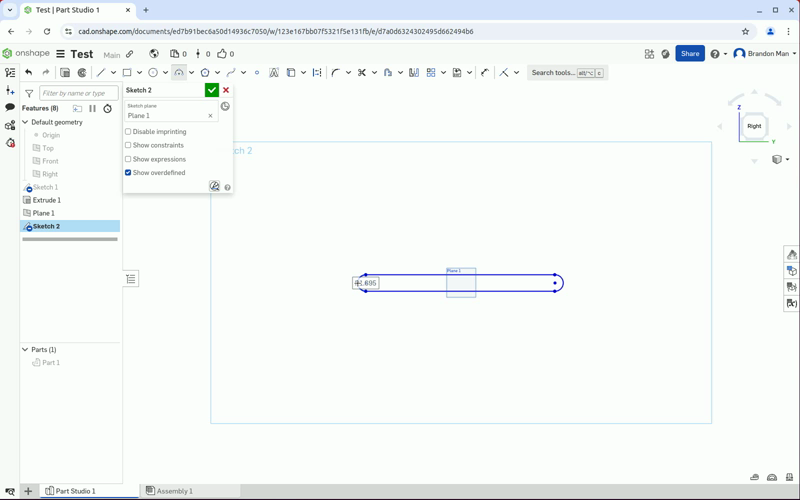
key(esc)
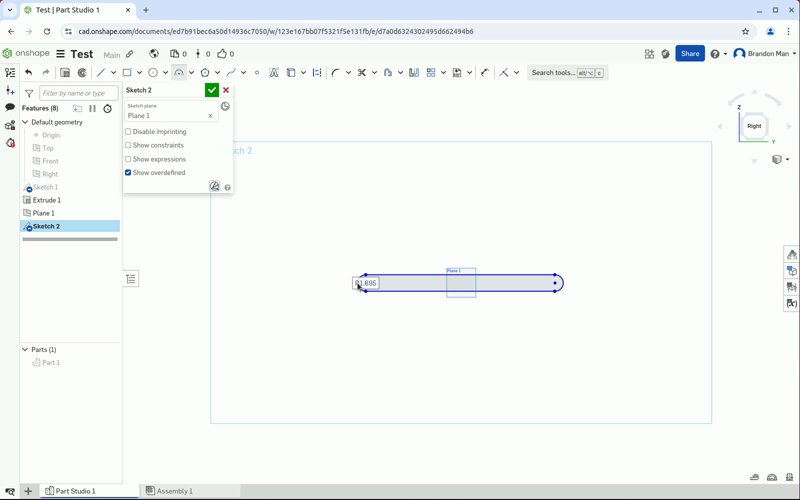
mouse_move(423, 287)
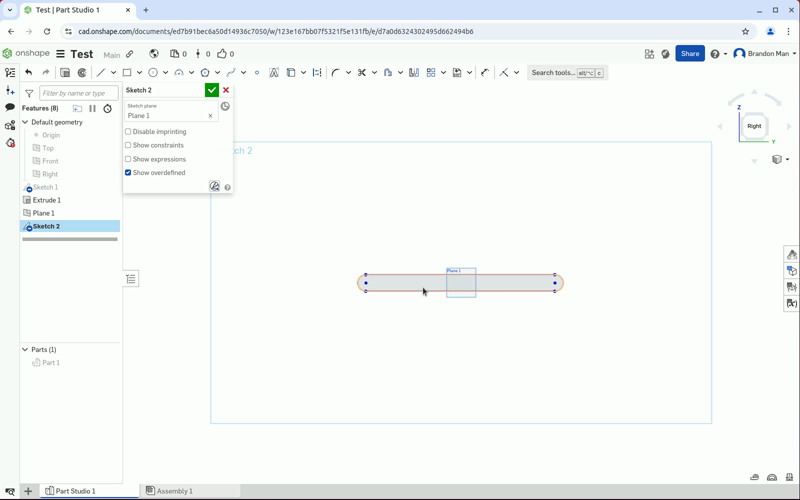
click(423, 287)
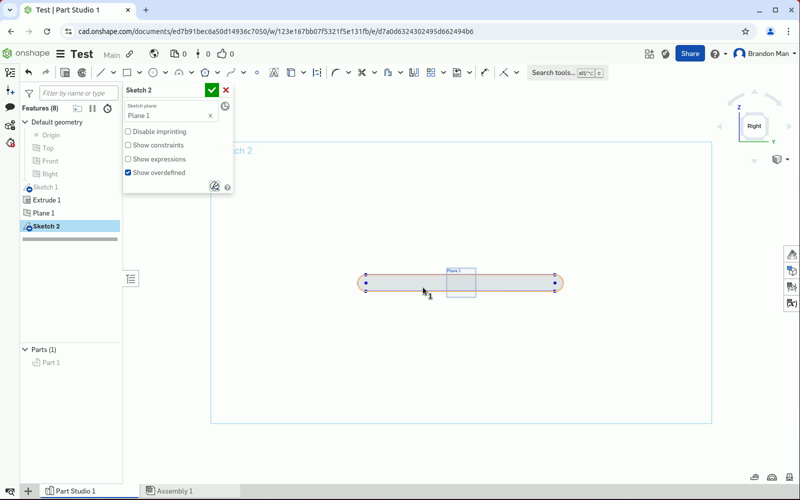
mouse_move(73, 352)
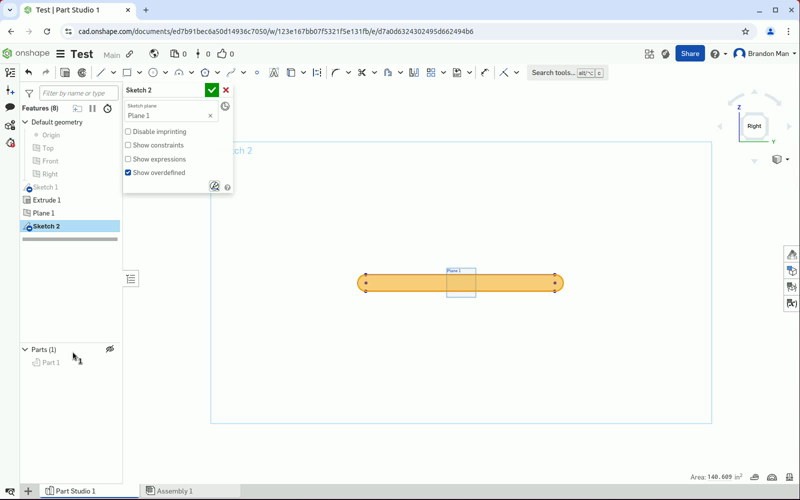
key(shift+y)
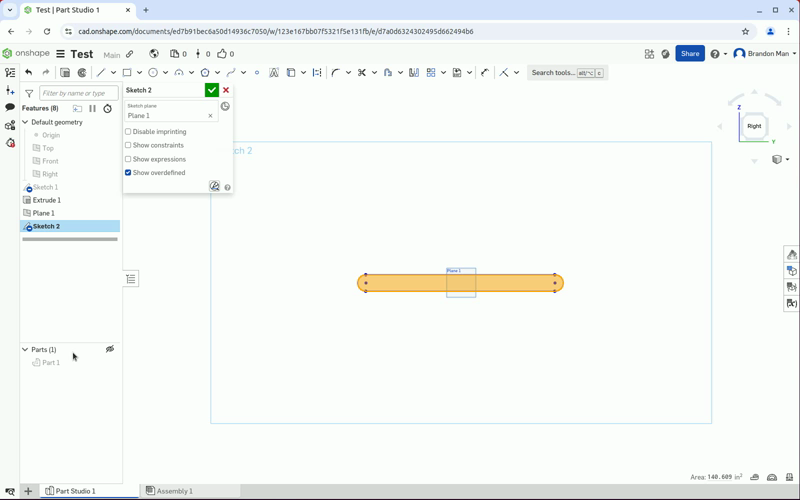
key(shift+e)
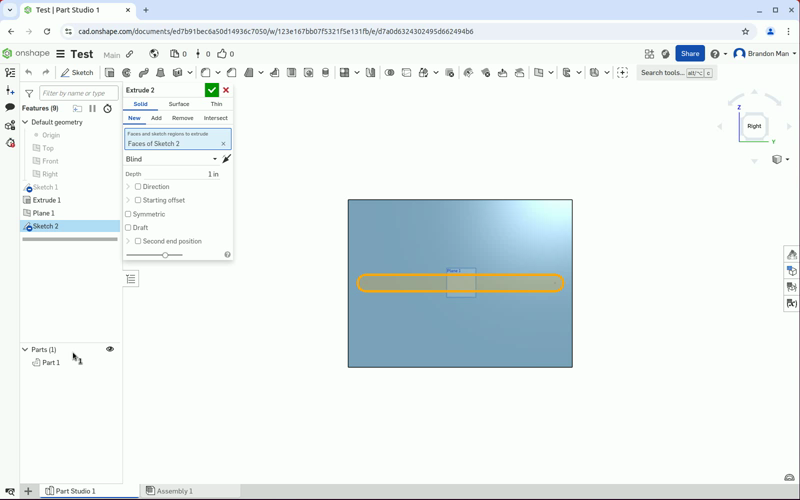
mouse_move(143, 106)
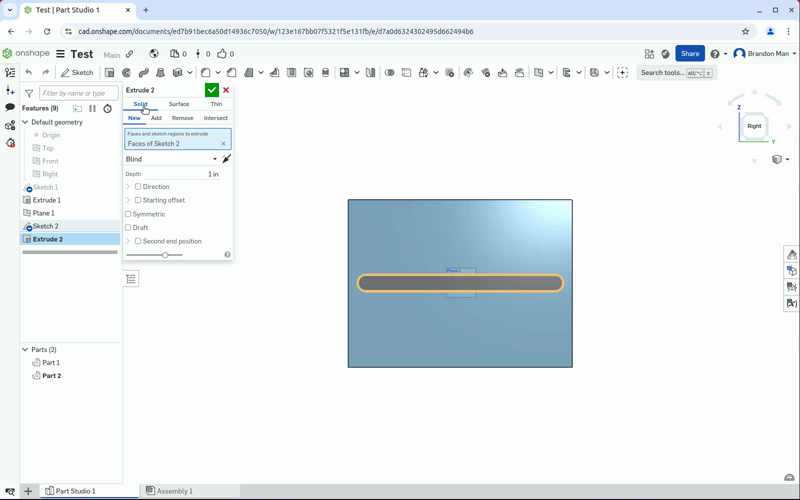
click(143, 106)
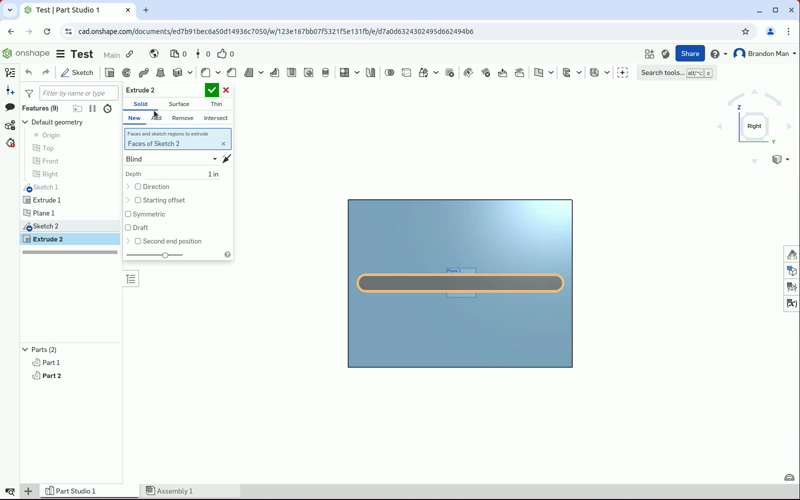
mouse_move(186, 120)
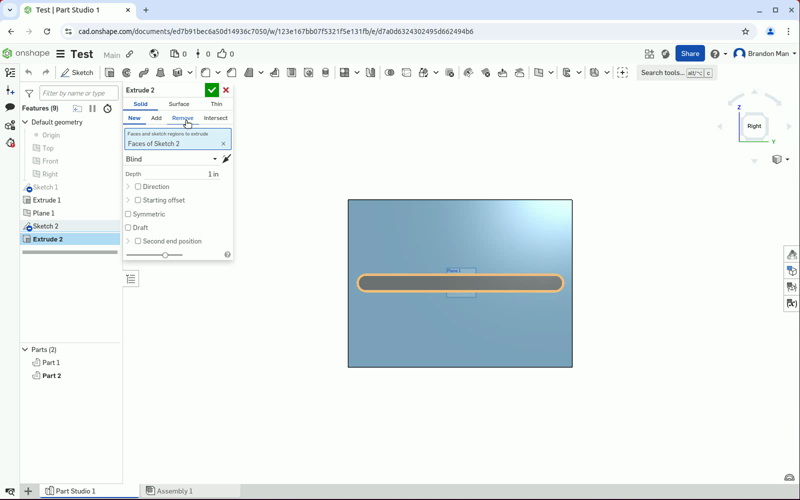
click(186, 120)
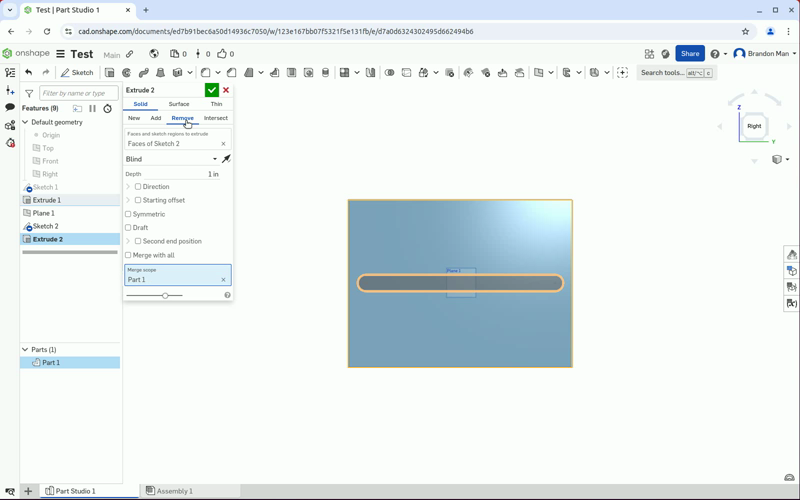
key(tab, 4)
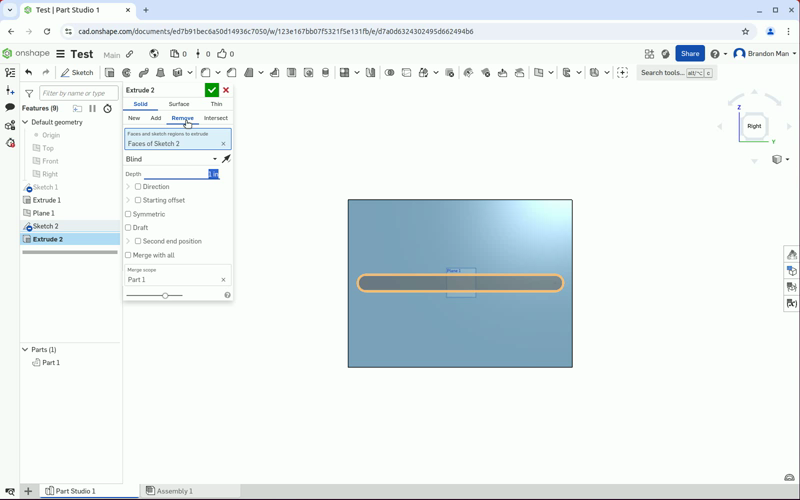
text(11.554)
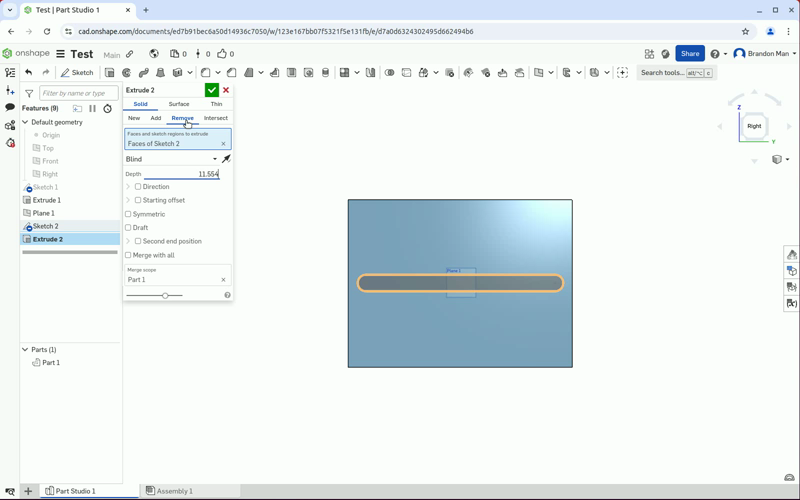
key(tab, 6)
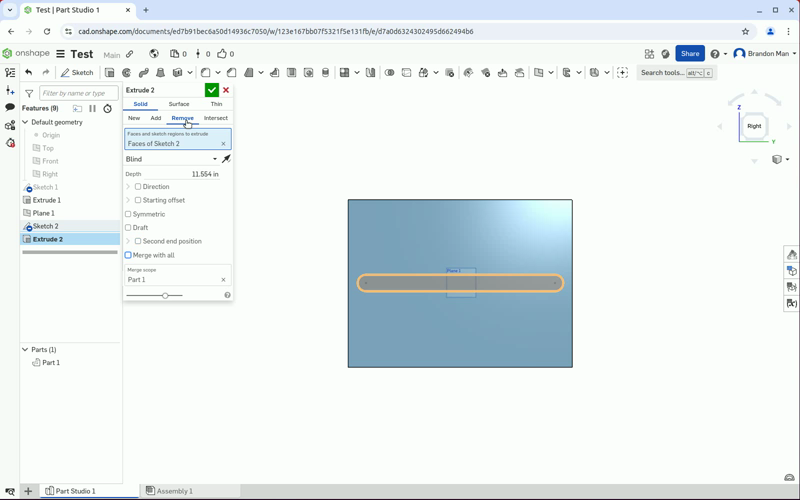
key(space)
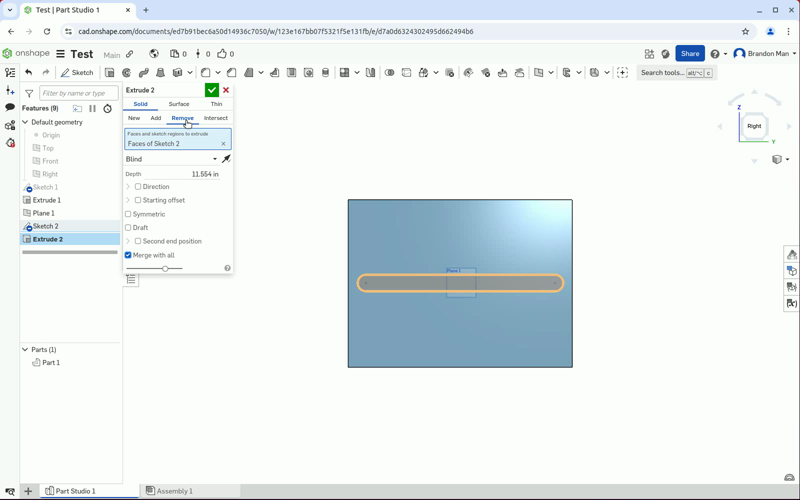
key(enter)
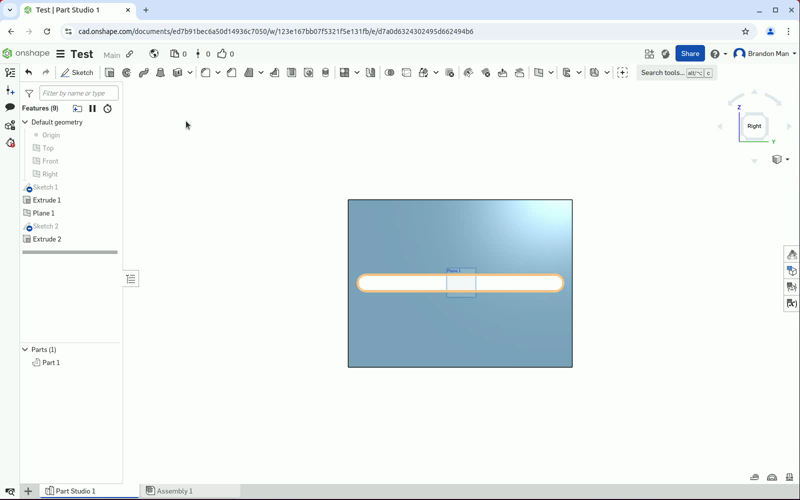
key(shift+h)
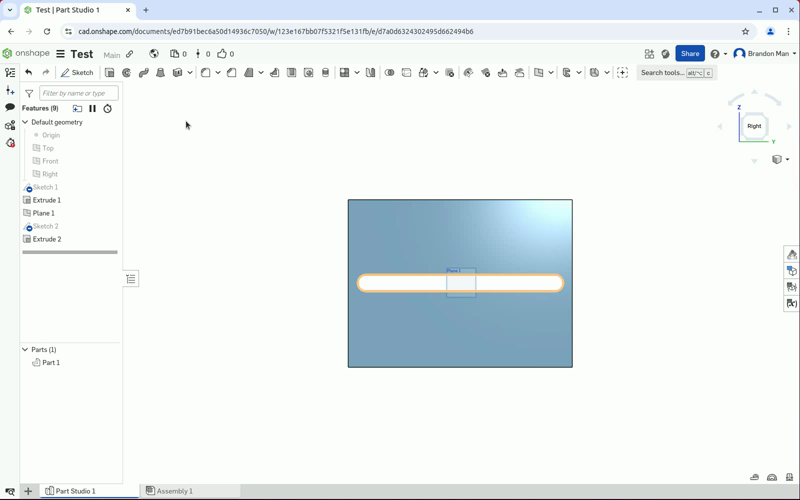
key(shift+h)
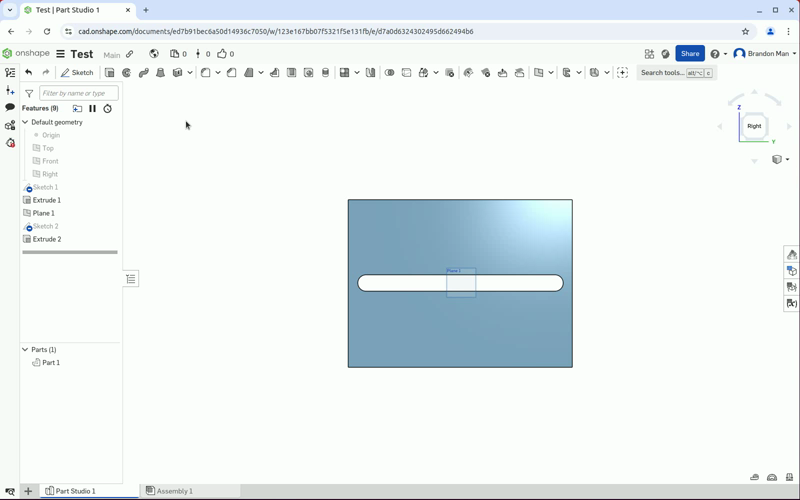
mouse_move(73, 189)
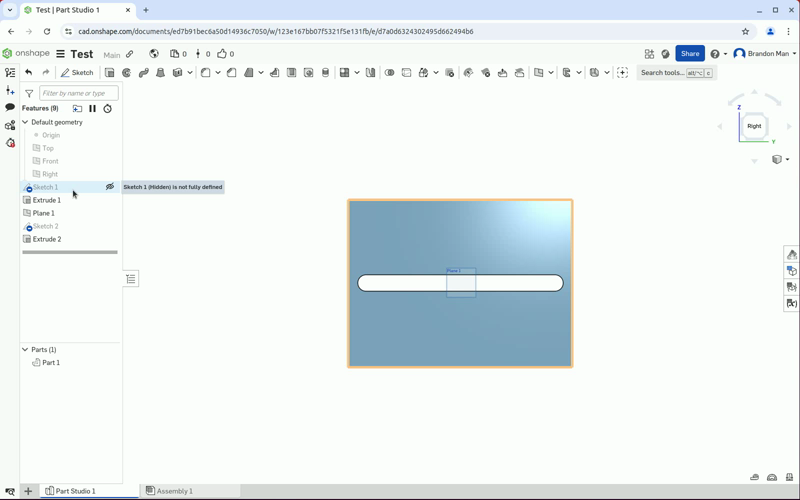
click(73, 189)
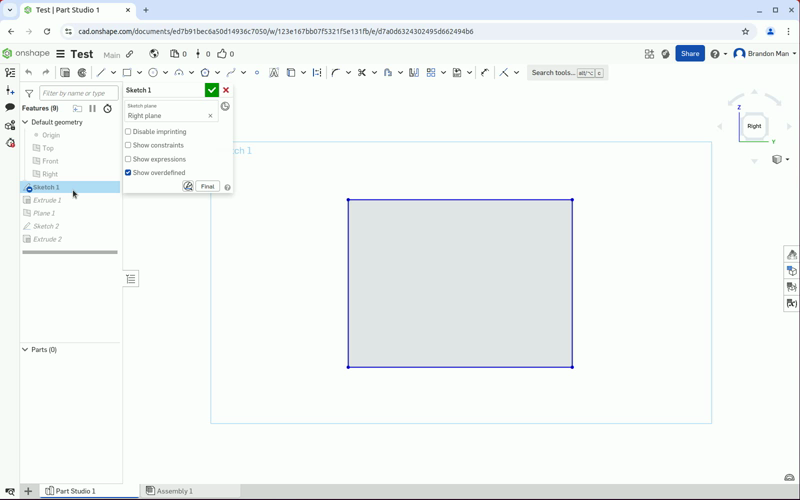
mouse_move(229, 92)
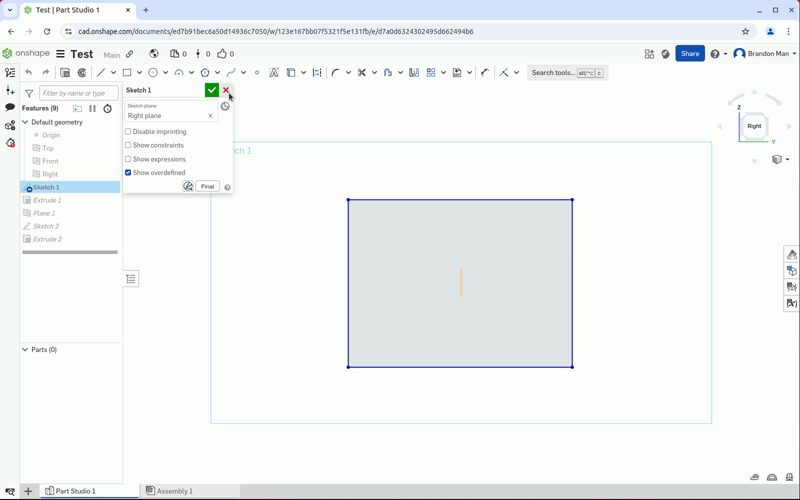
click(229, 92)
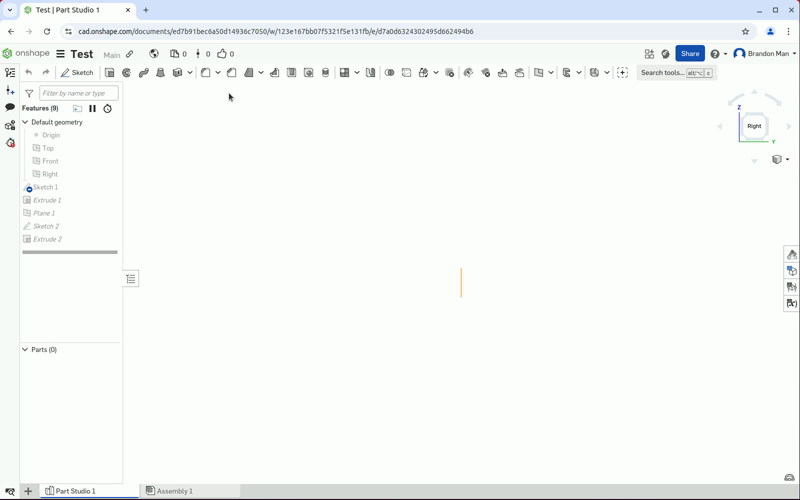
key(shift+s)
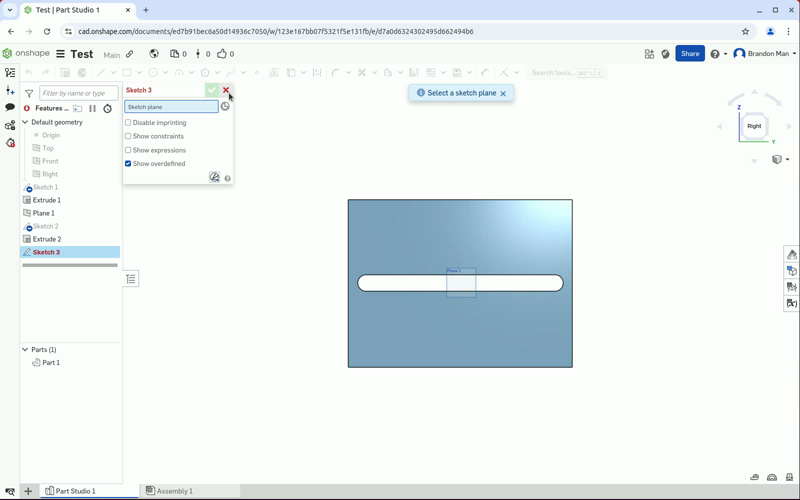
mouse_move(73, 215)
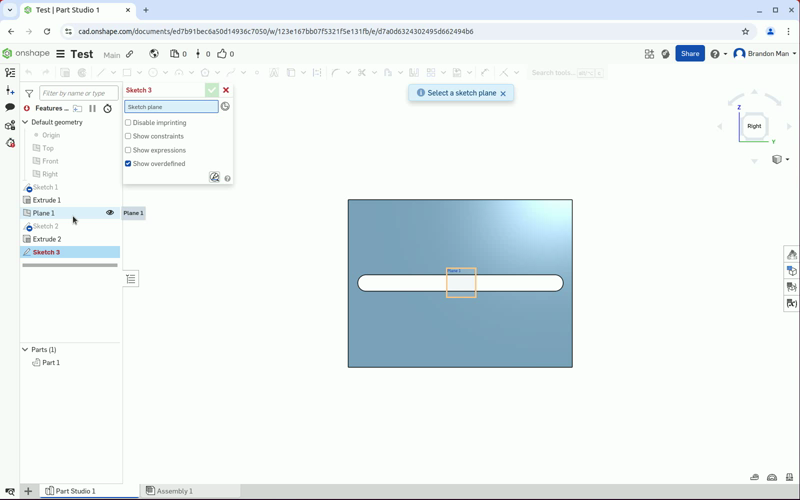
click(73, 215)
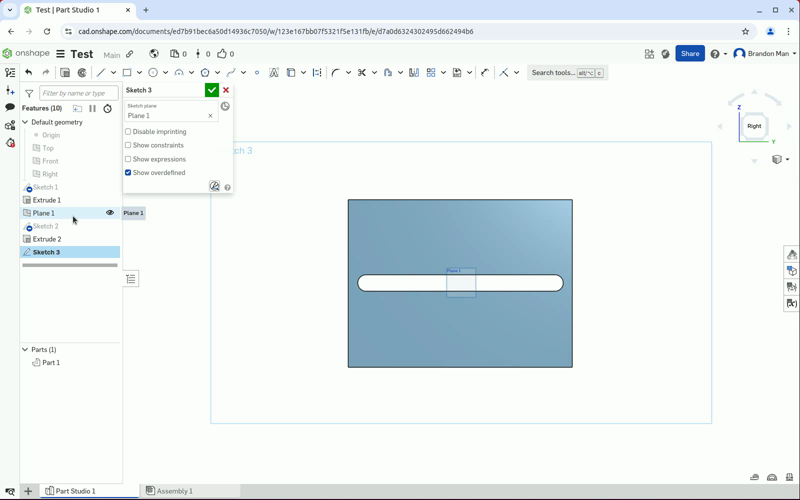
mouse_move(73, 352)
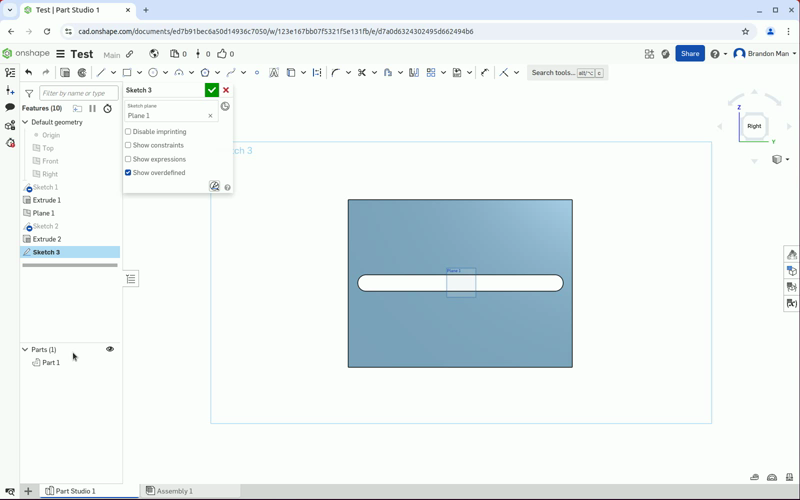
key(y)
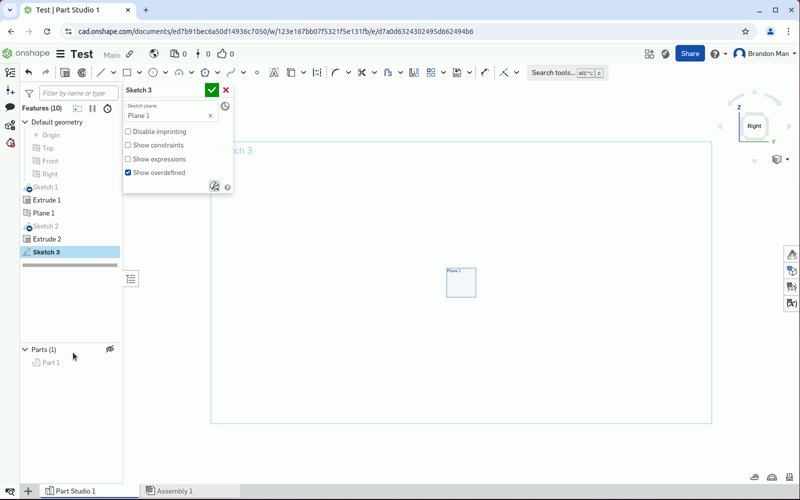
key(l)
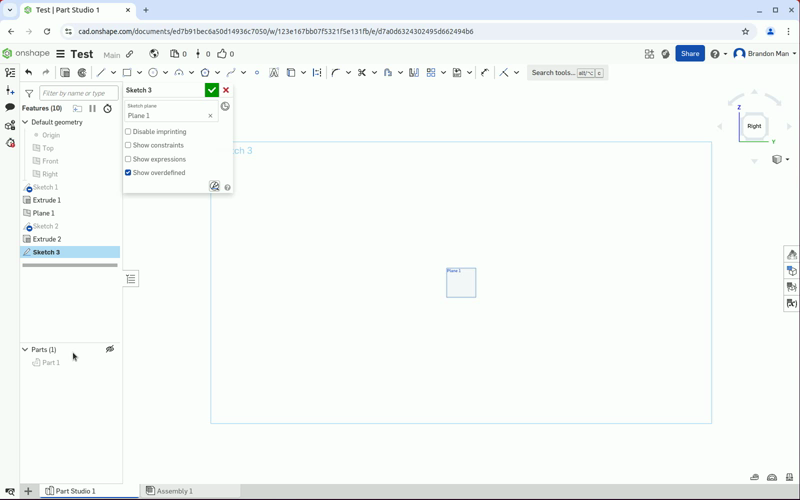
key_down(shift)
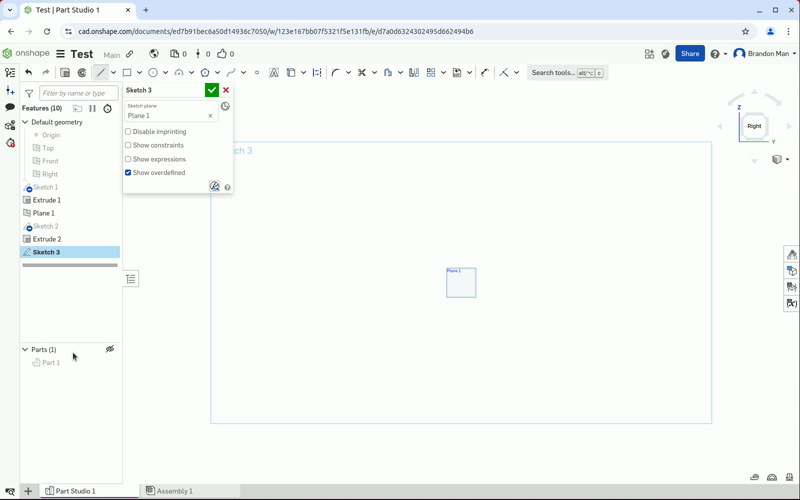
mouse_move(365, 271)
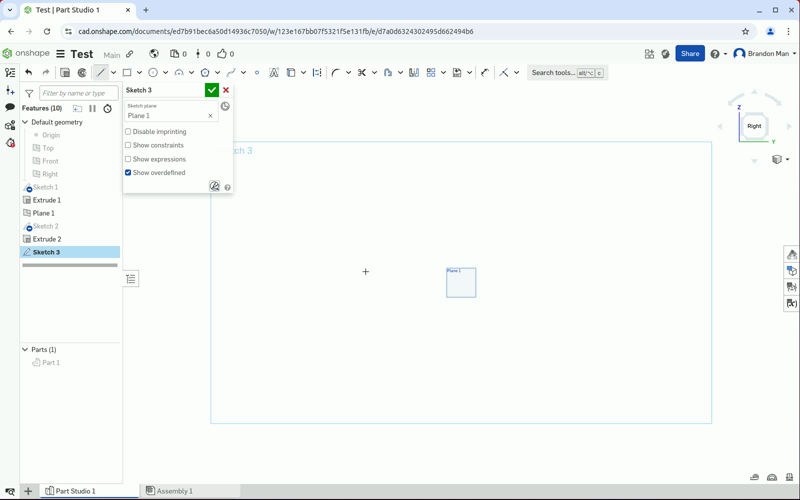
click(365, 271)
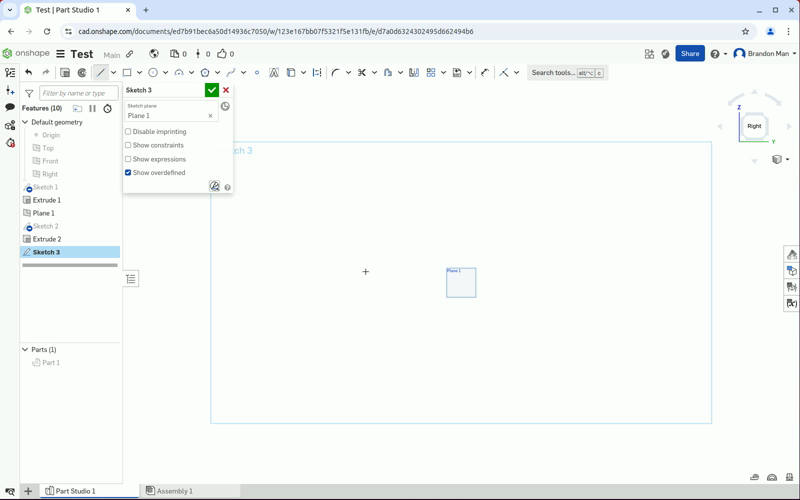
key_up(shift)
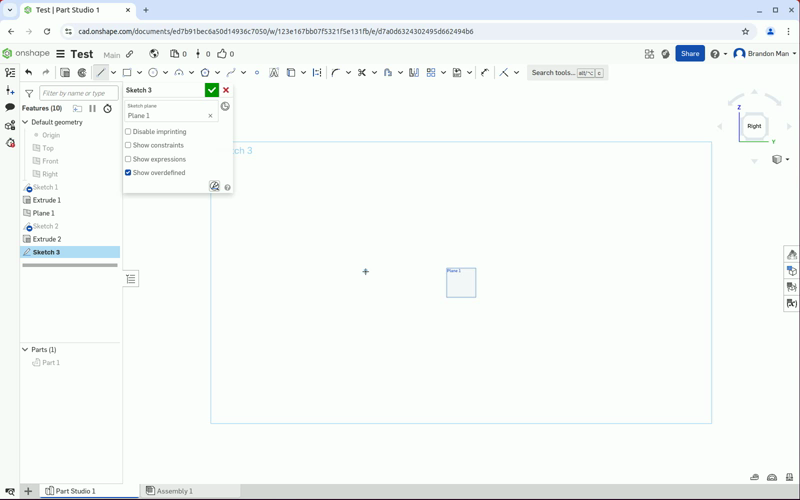
key_down(shift)
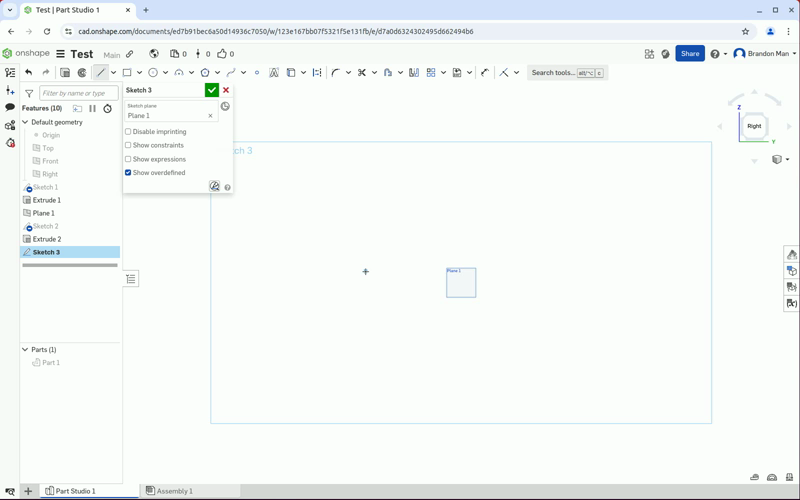
mouse_move(554, 271)
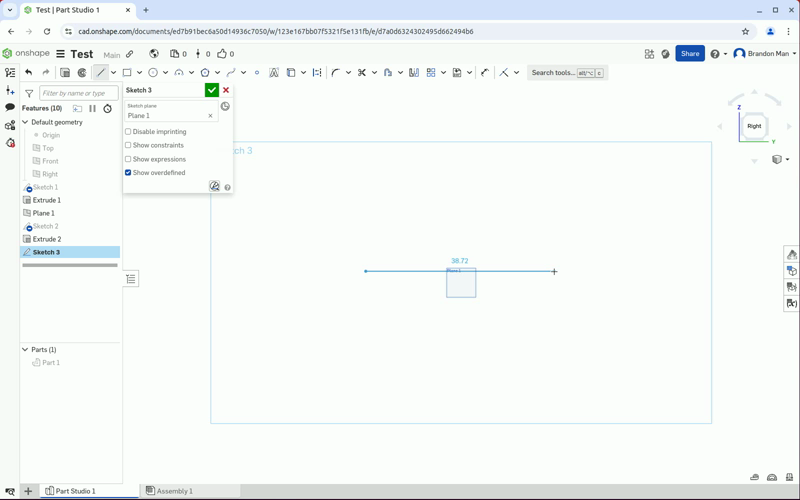
click(554, 271)
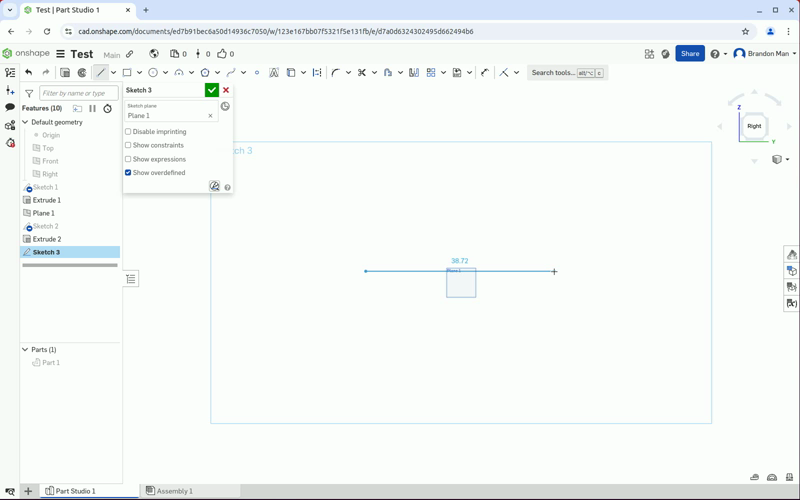
key_up(shift)
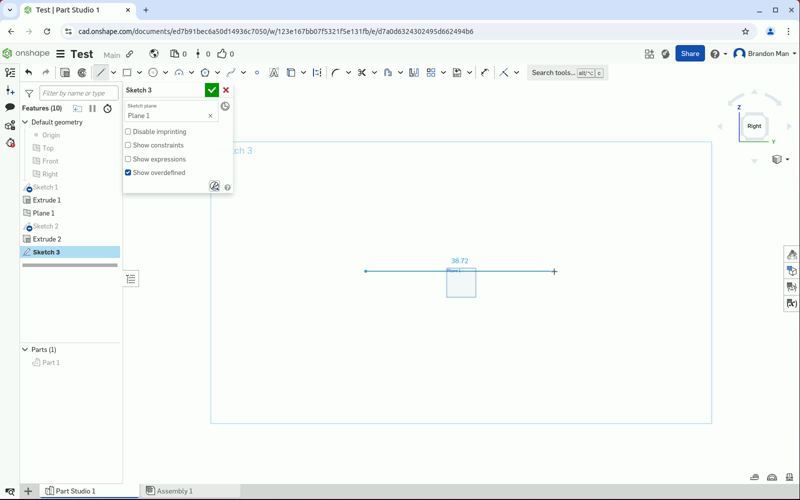
key(esc)
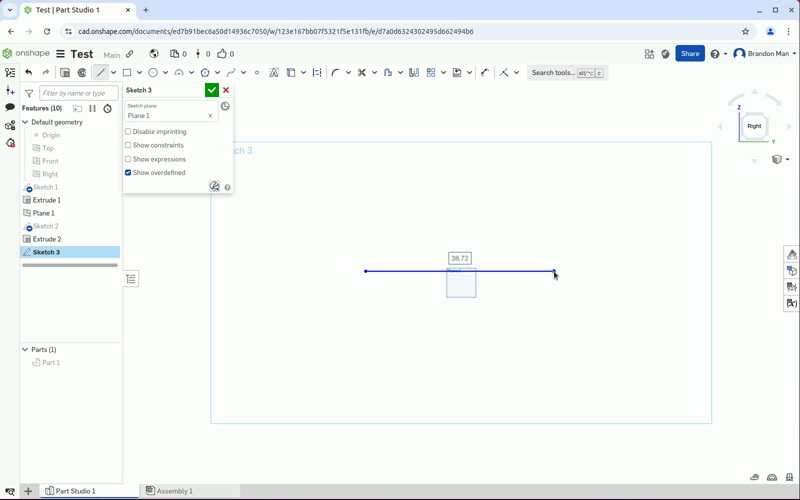
key(a)
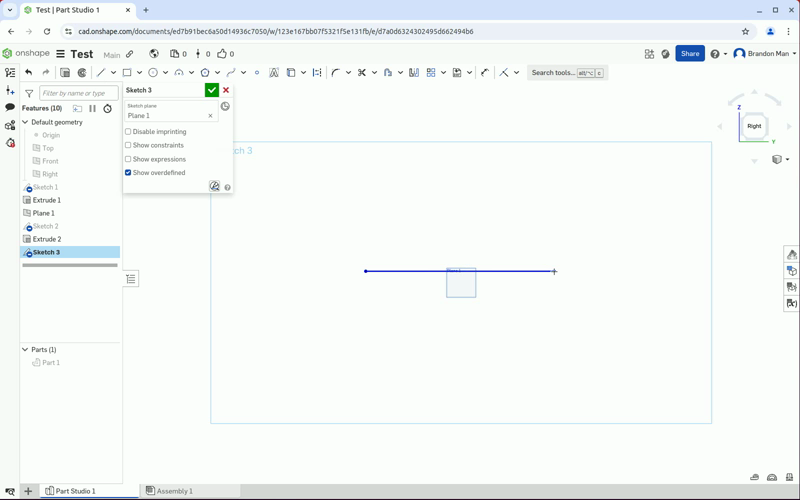
mouse_move(554, 271)
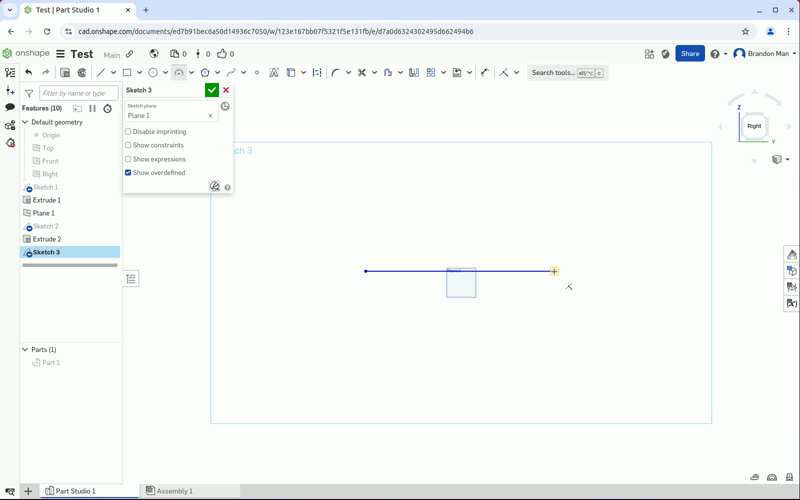
click(554, 271)
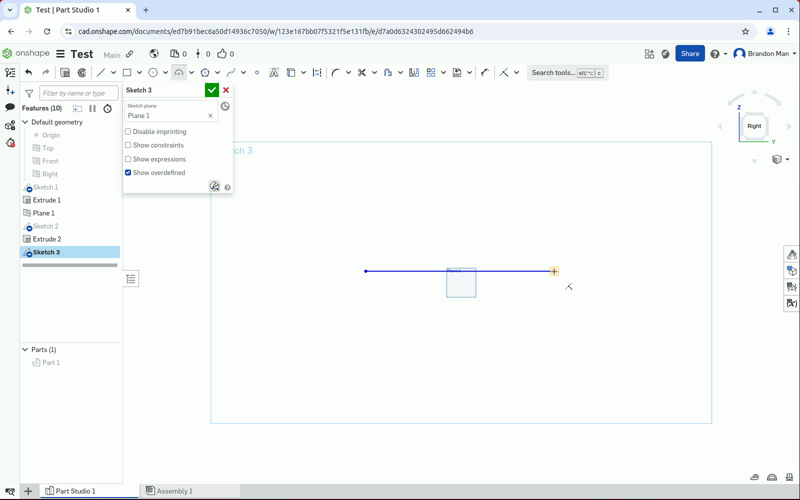
key_down(shift)
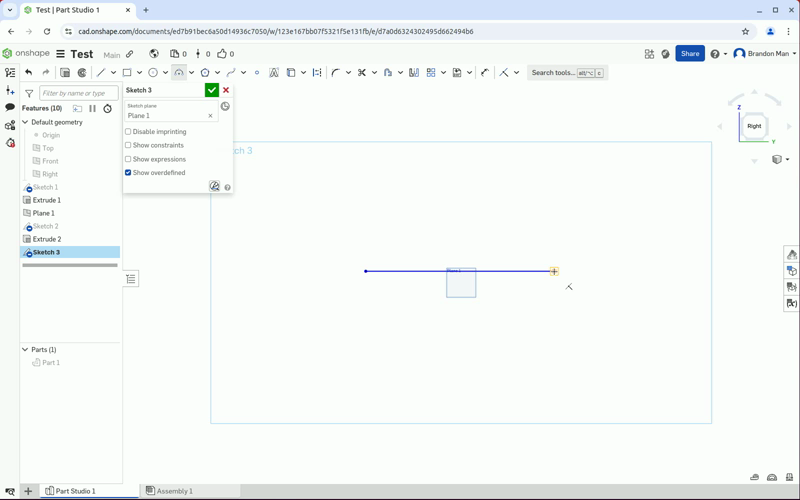
mouse_move(554, 269)
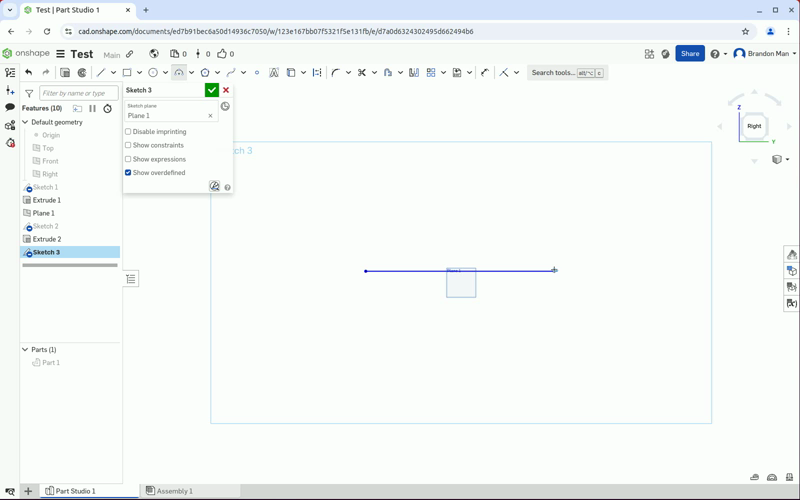
scroll(6)
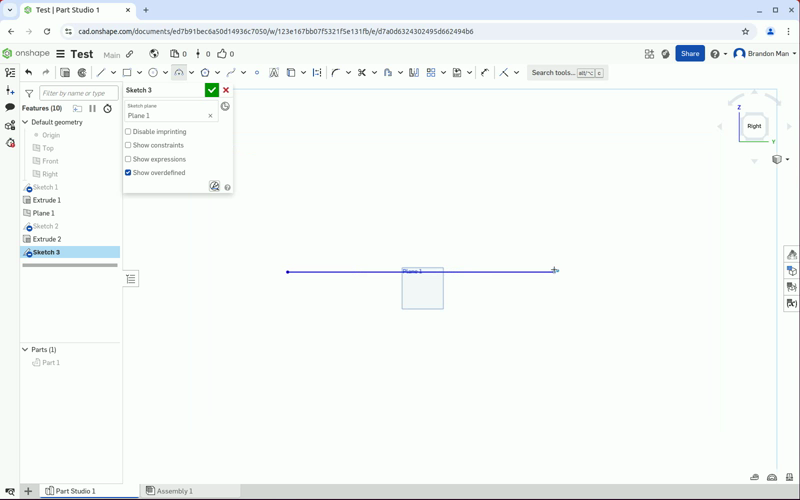
scroll(6)
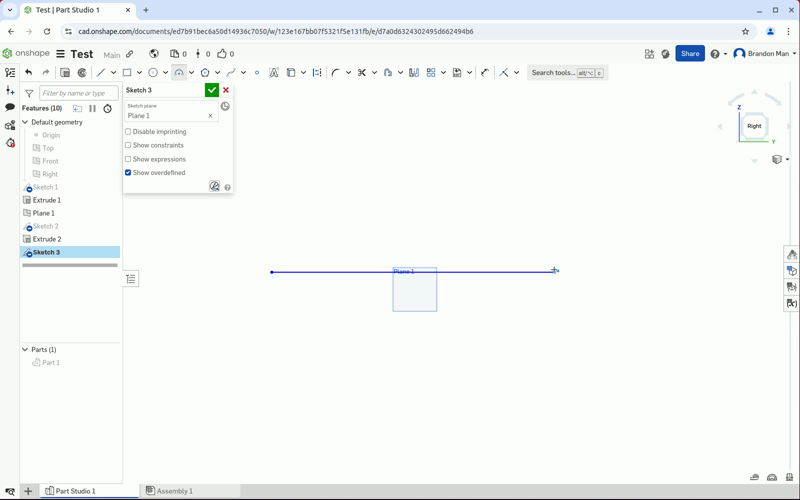
scroll(6)
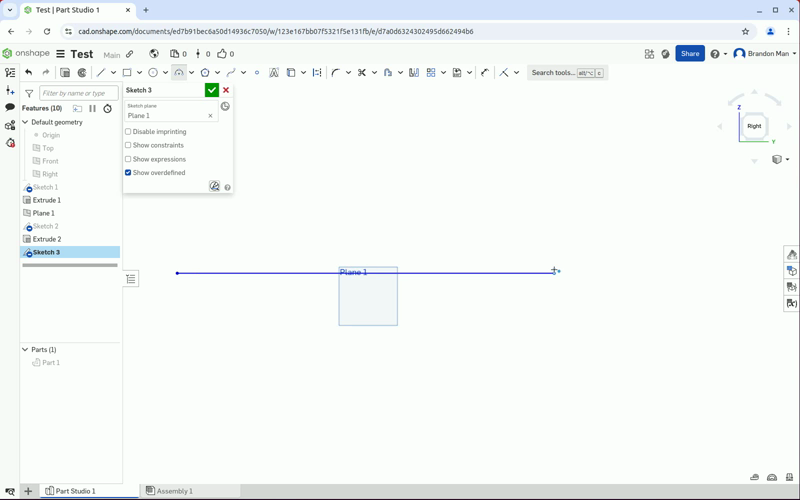
scroll(6)
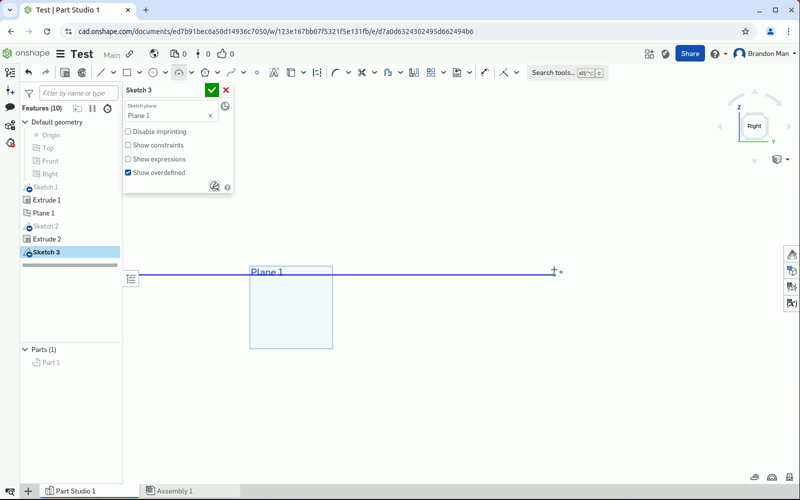
scroll(6)
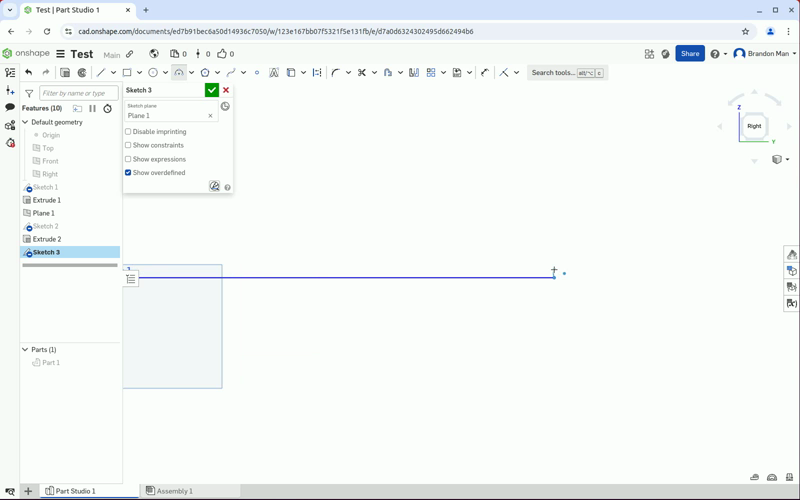
scroll(6)
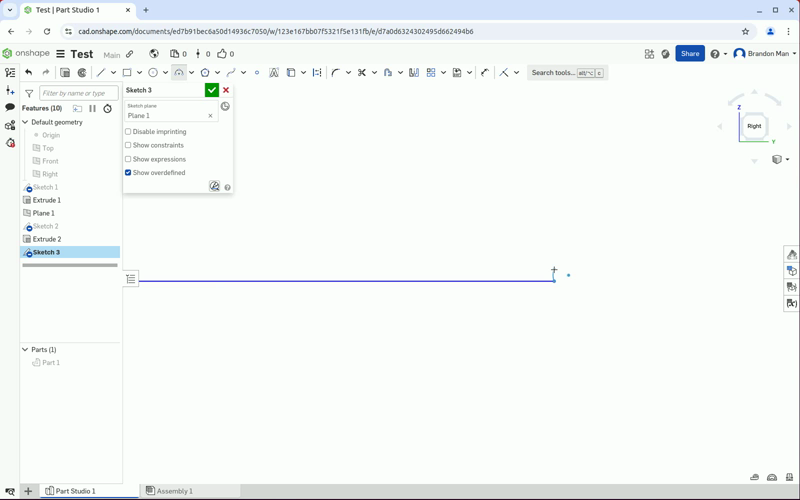
scroll(6)
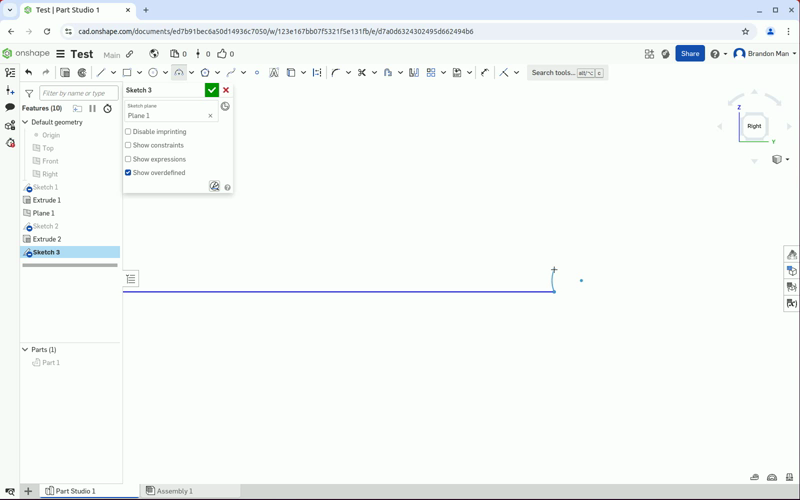
click(554, 269)
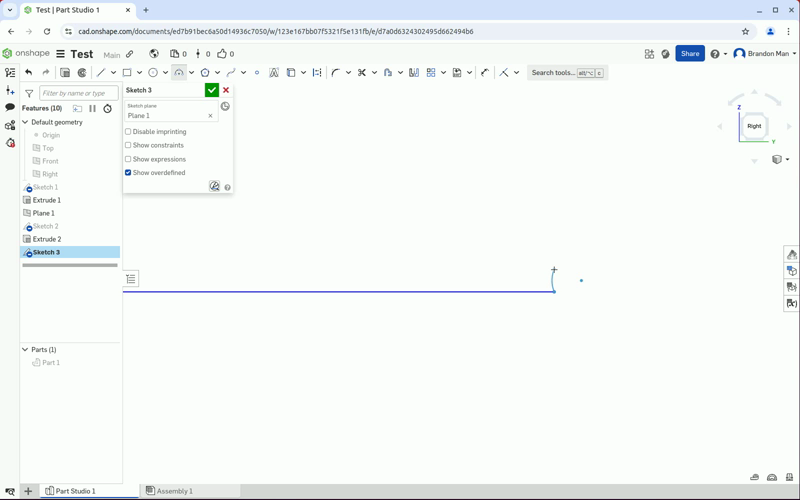
scroll(-6)
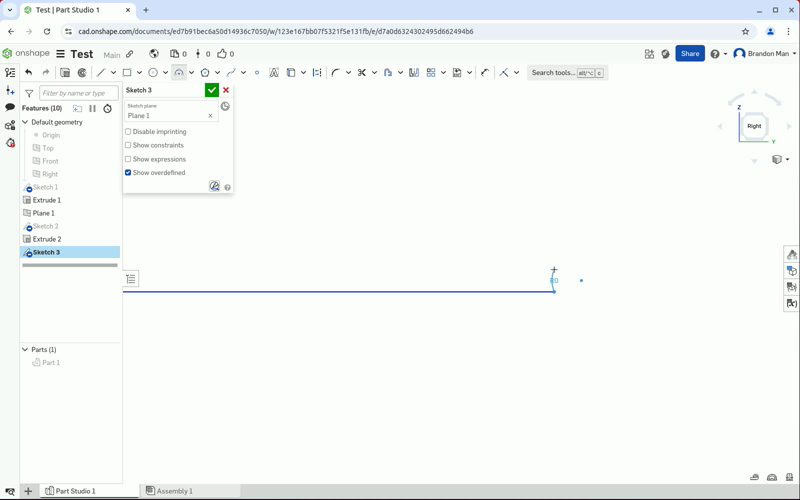
scroll(-6)
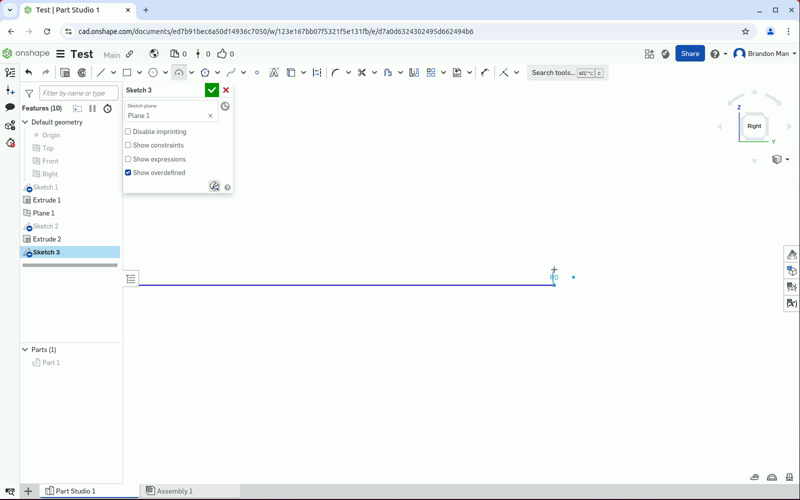
scroll(-6)
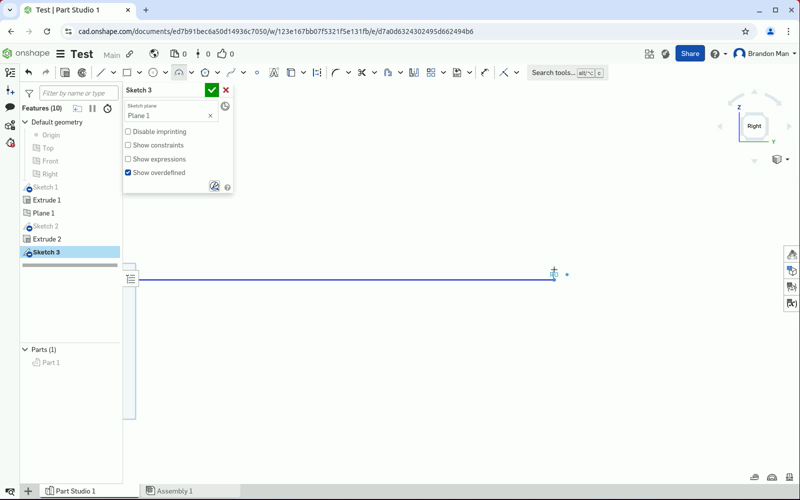
scroll(-6)
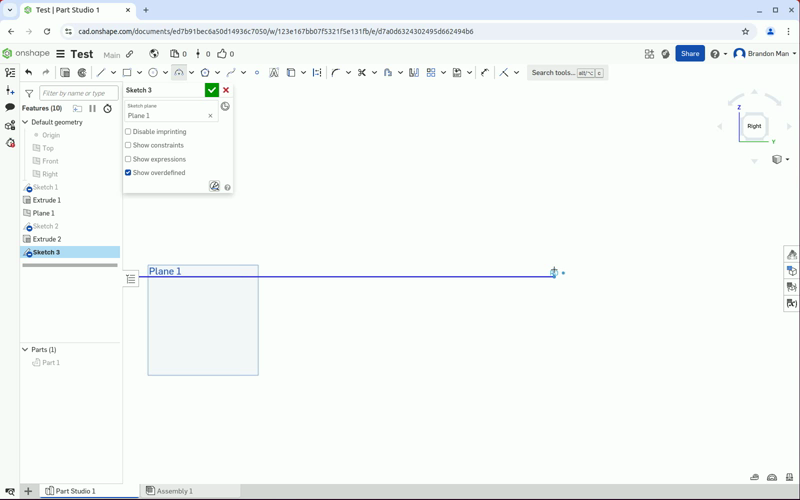
scroll(-6)
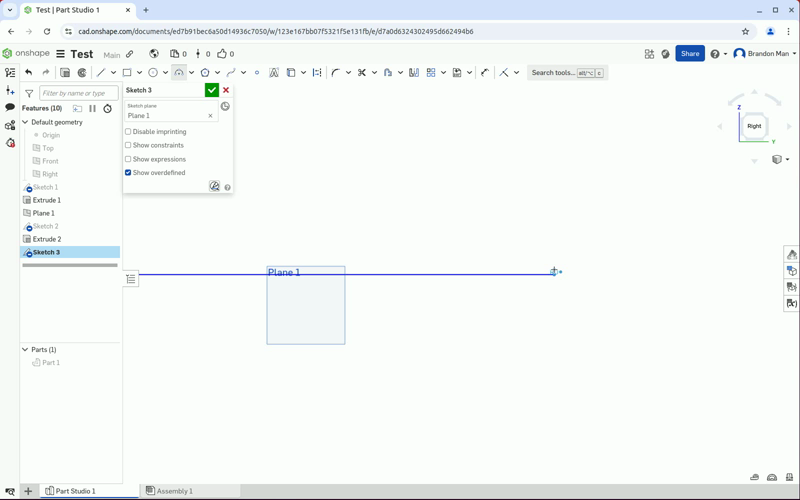
scroll(-6)
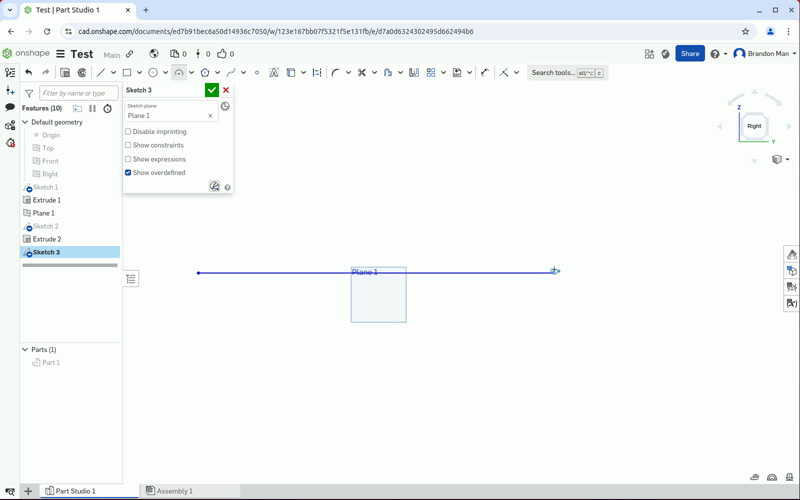
scroll(-6)
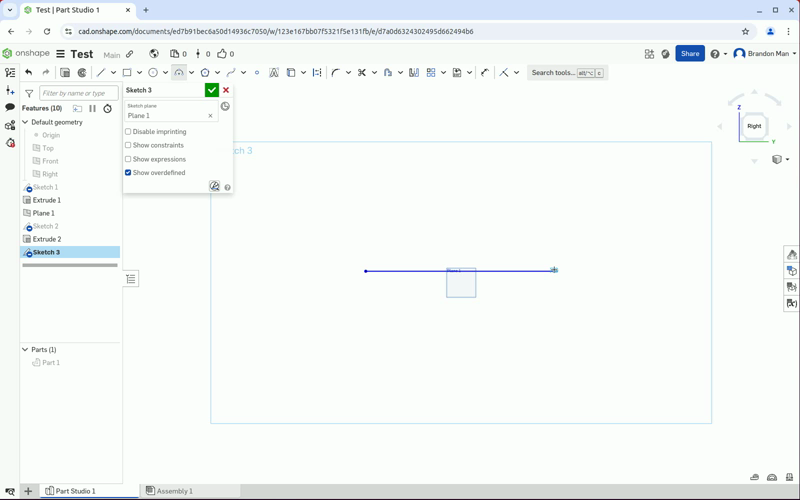
mouse_move(555, 270)
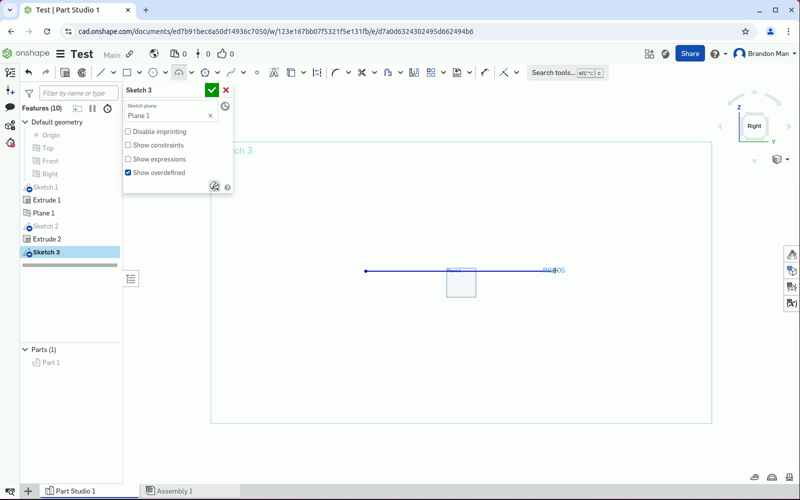
scroll(6)
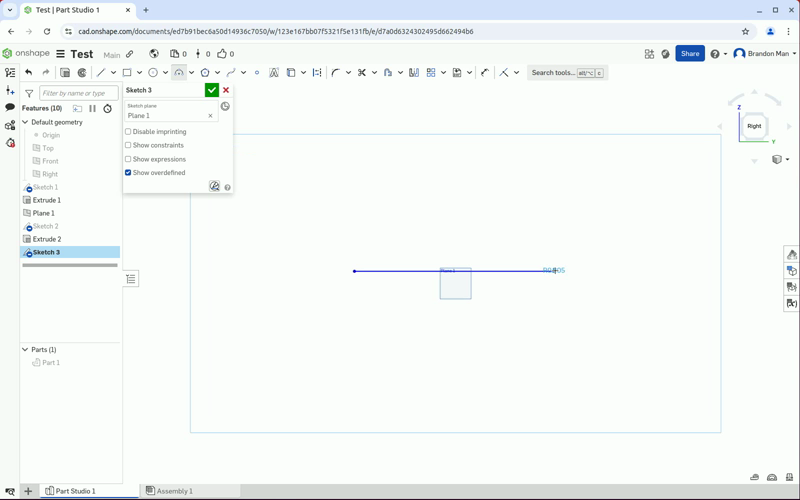
scroll(6)
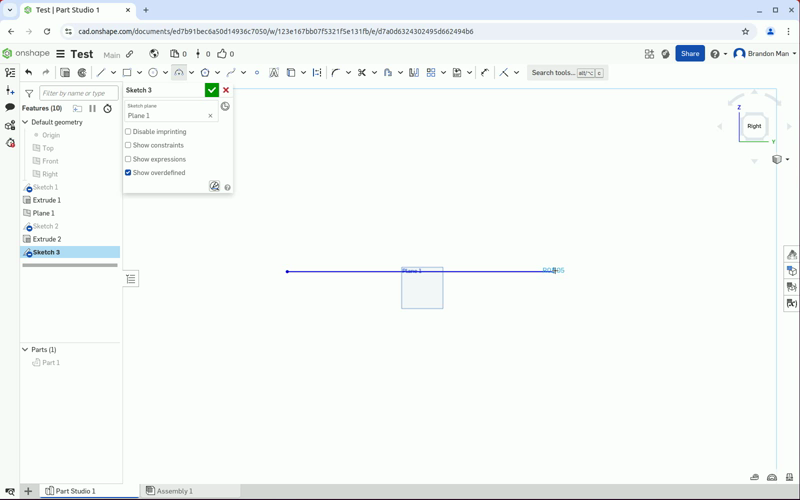
scroll(6)
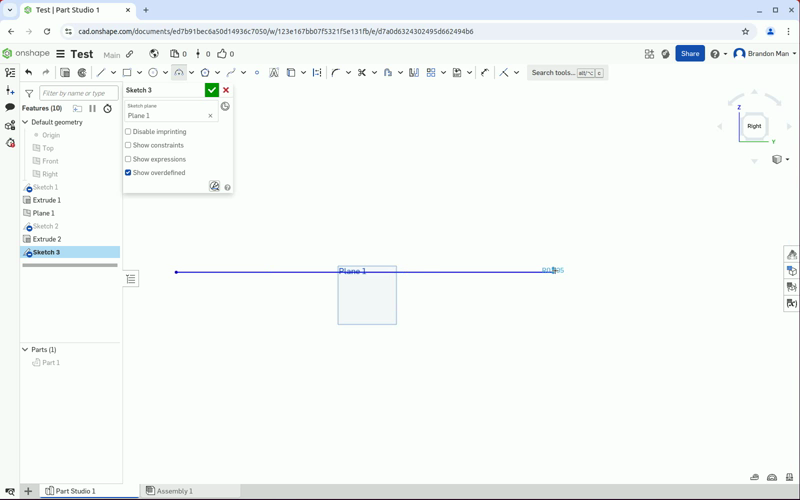
scroll(6)
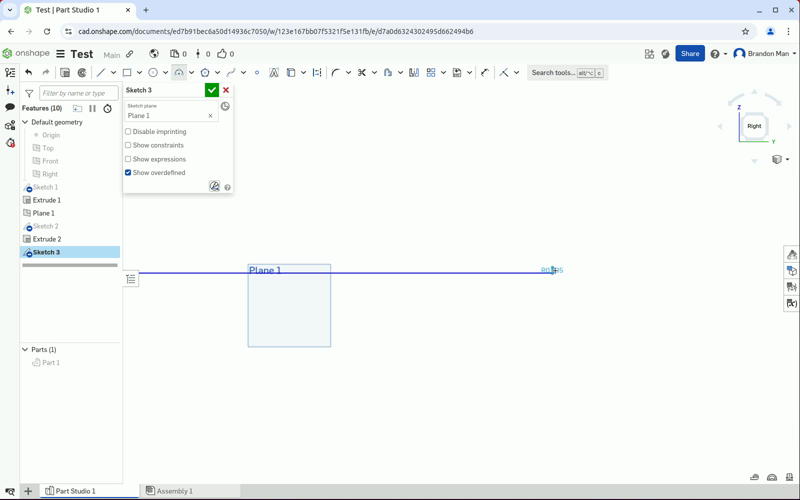
scroll(6)
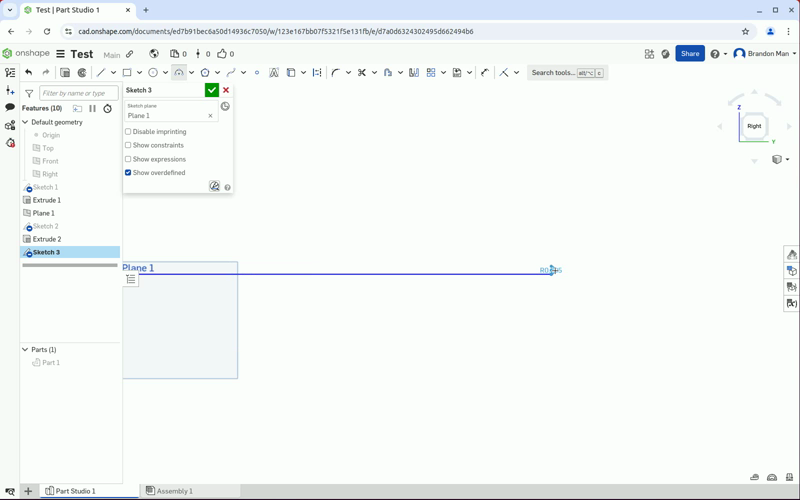
scroll(6)
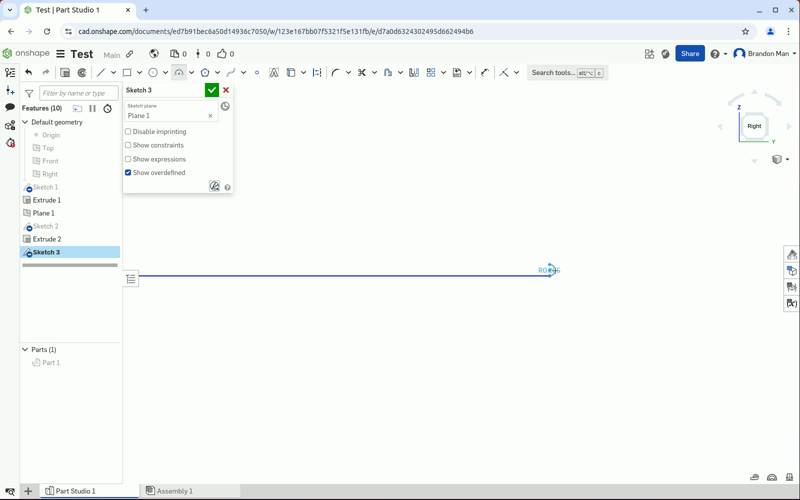
scroll(6)
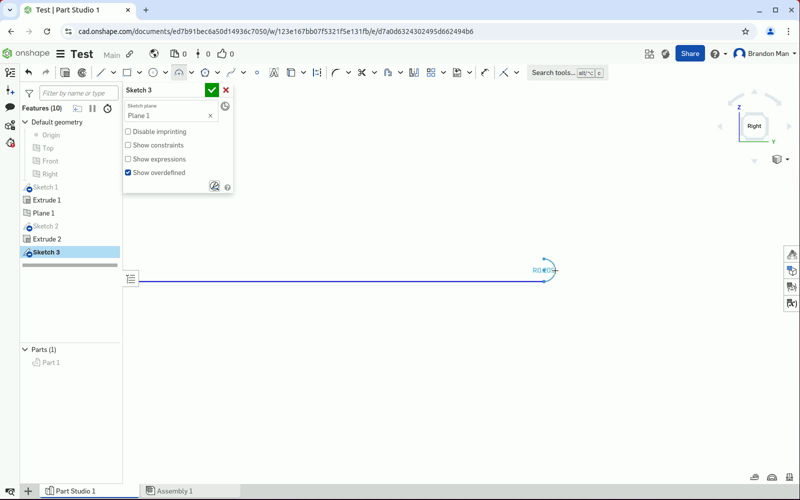
click(555, 270)
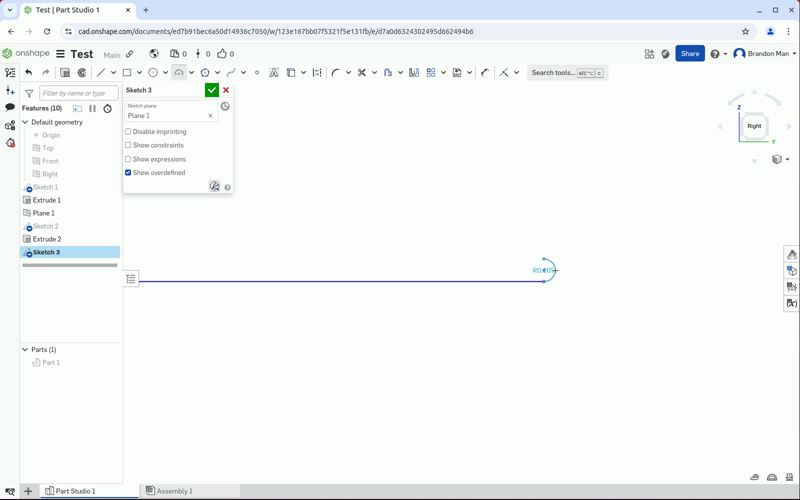
scroll(-6)
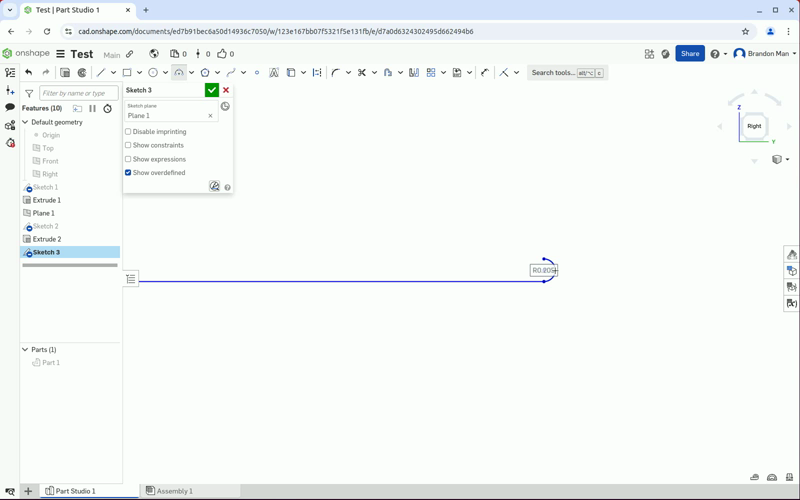
scroll(-6)
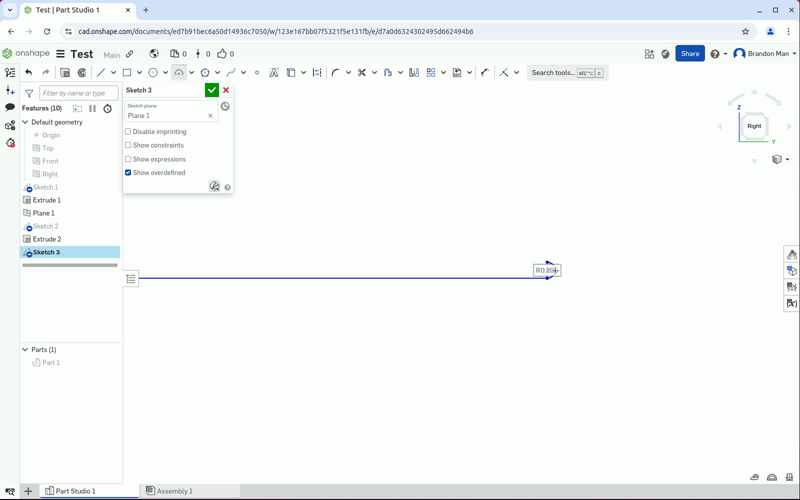
scroll(-6)
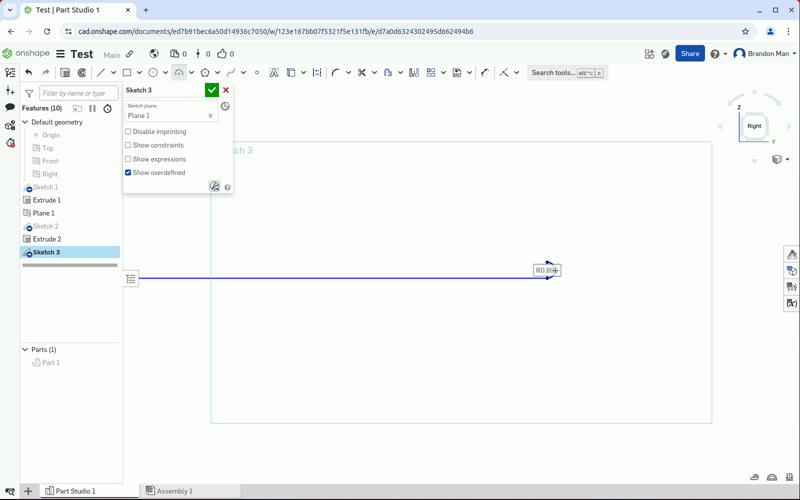
scroll(-6)
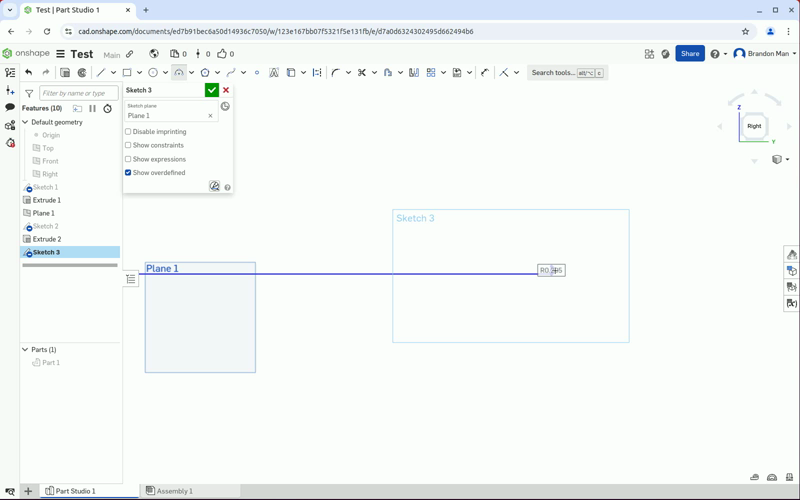
scroll(-6)
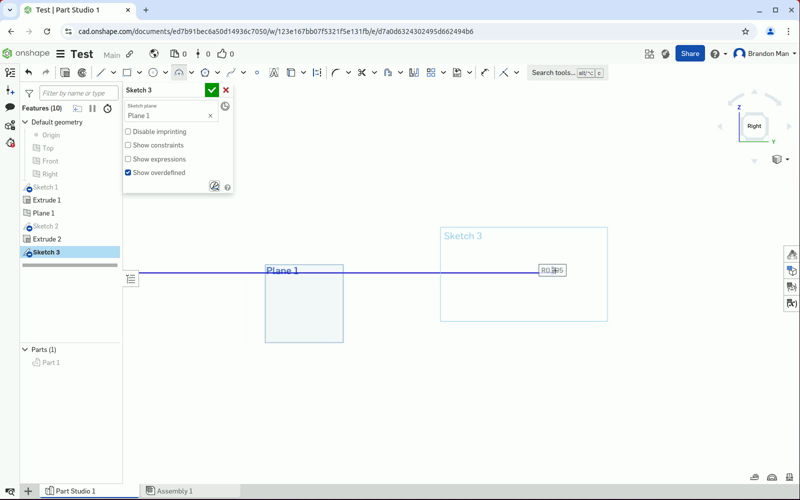
scroll(-6)
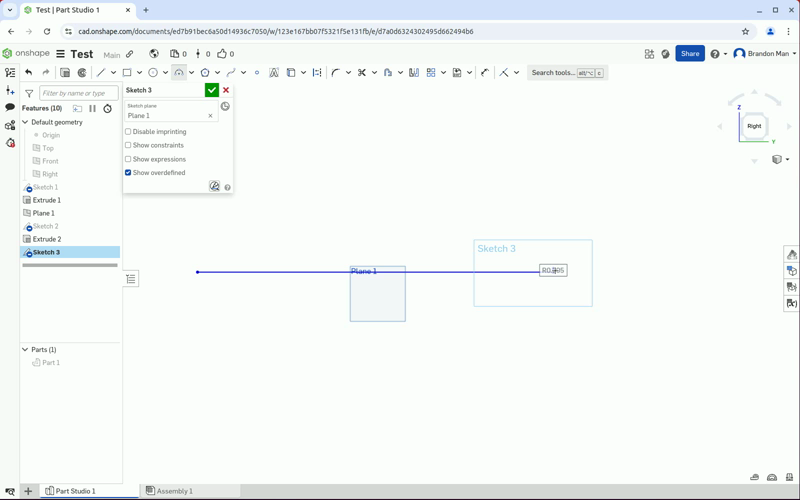
scroll(-6)
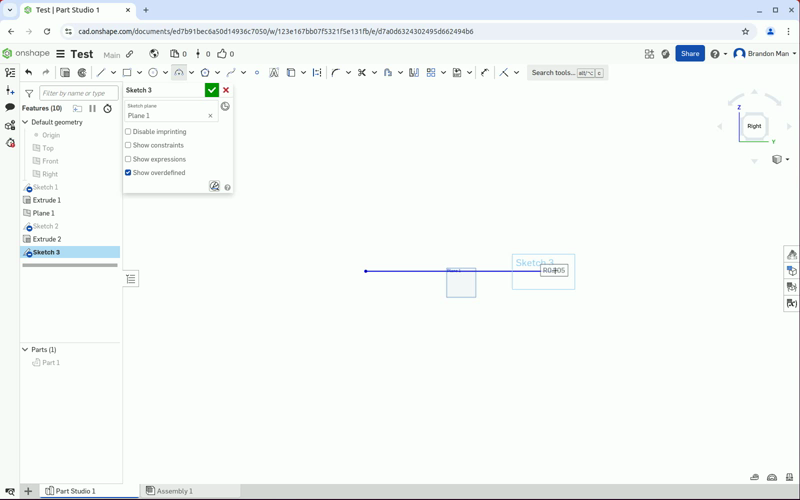
key_up(shift)
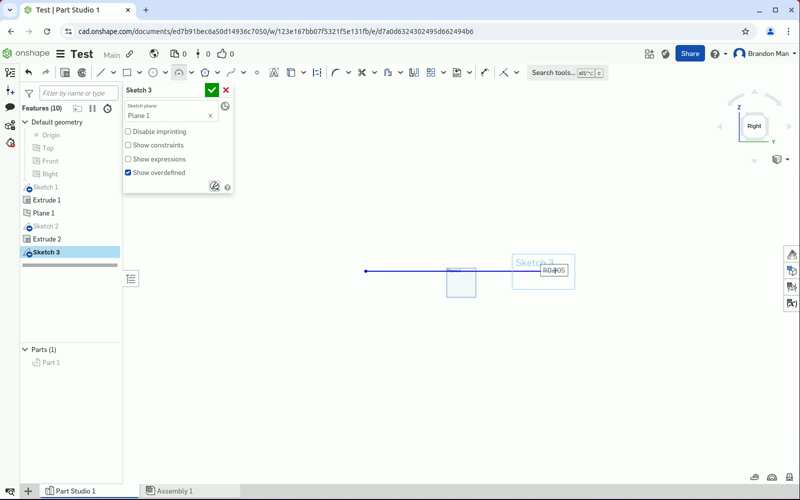
key(esc)
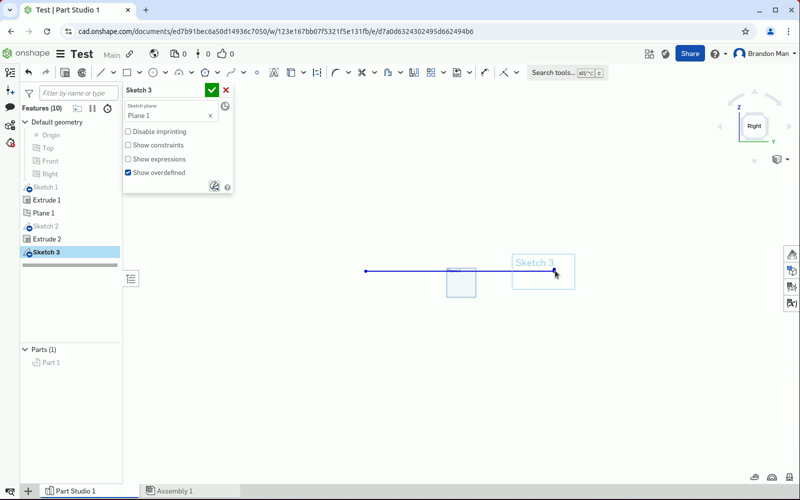
key(l)
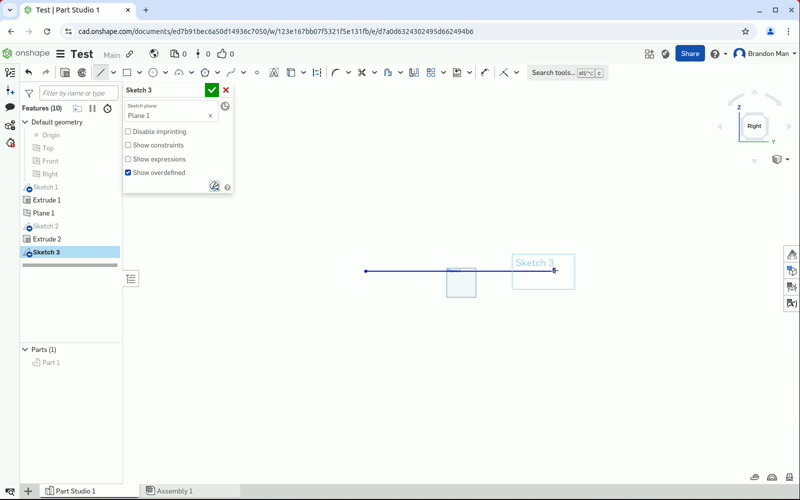
mouse_move(554, 269)
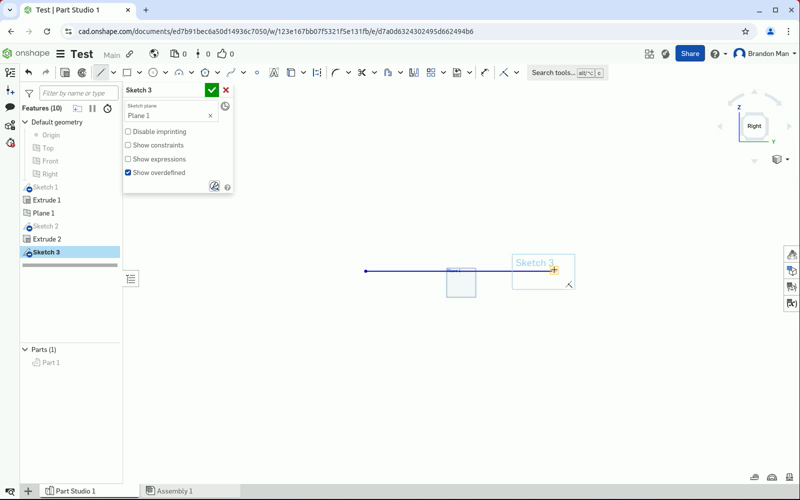
scroll(6)
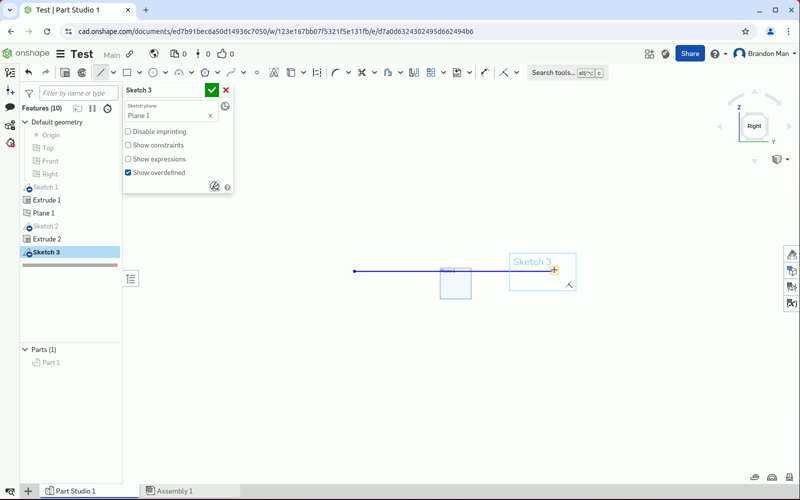
scroll(6)
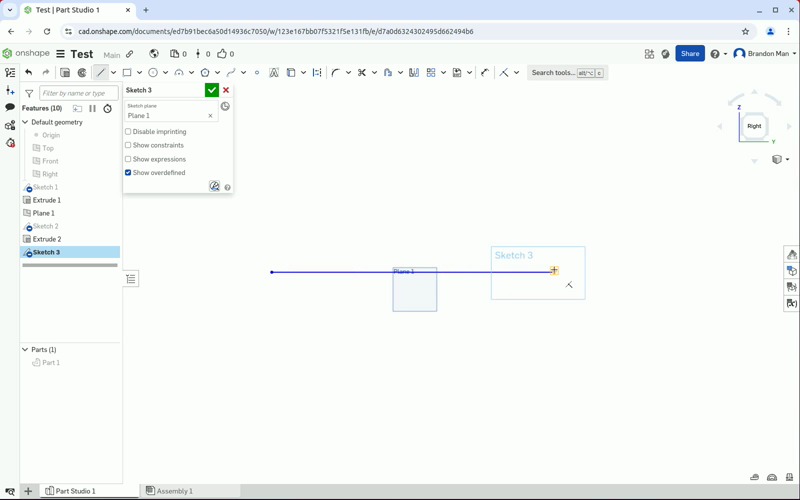
scroll(6)
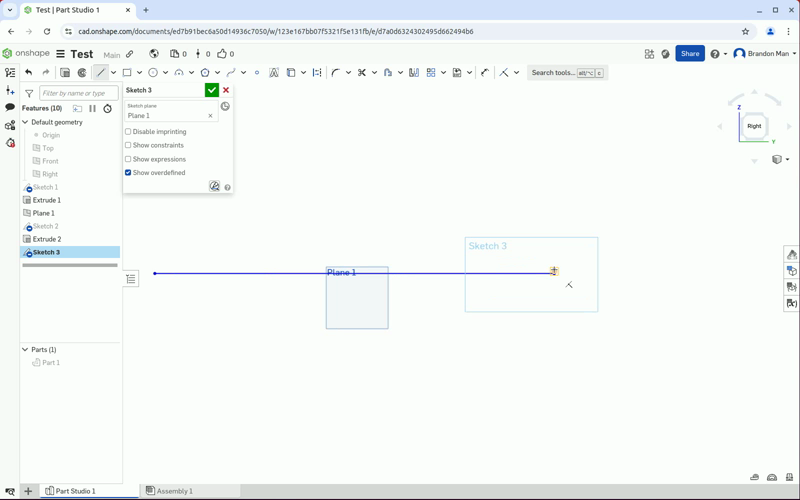
scroll(6)
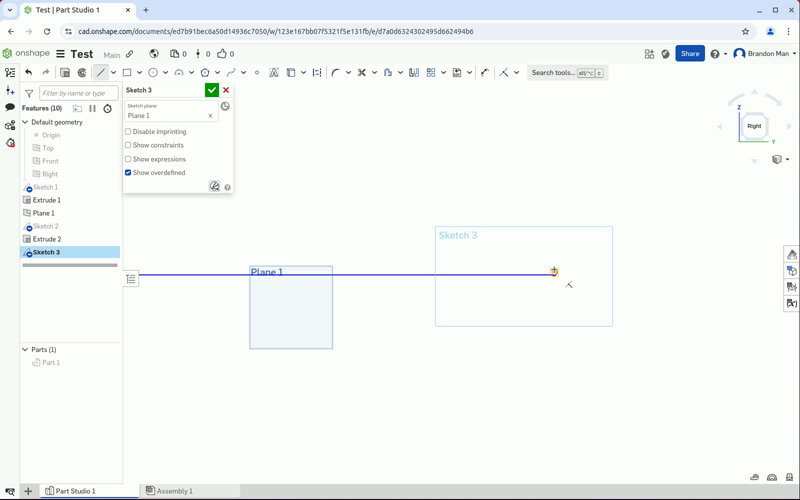
scroll(6)
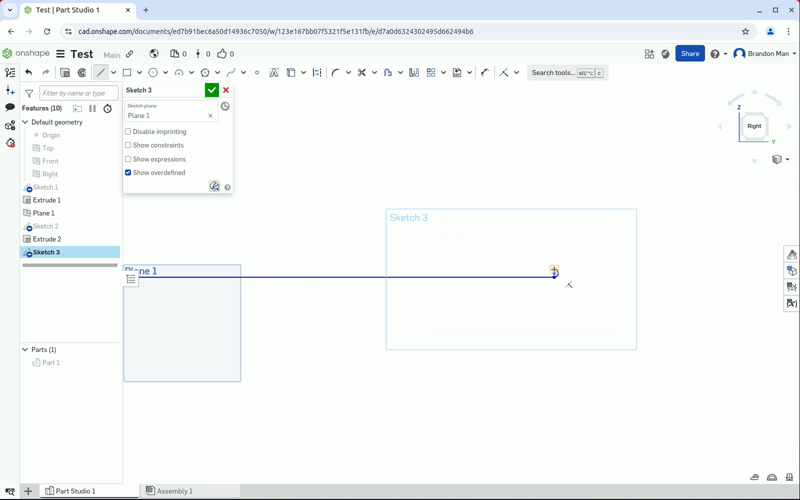
scroll(6)
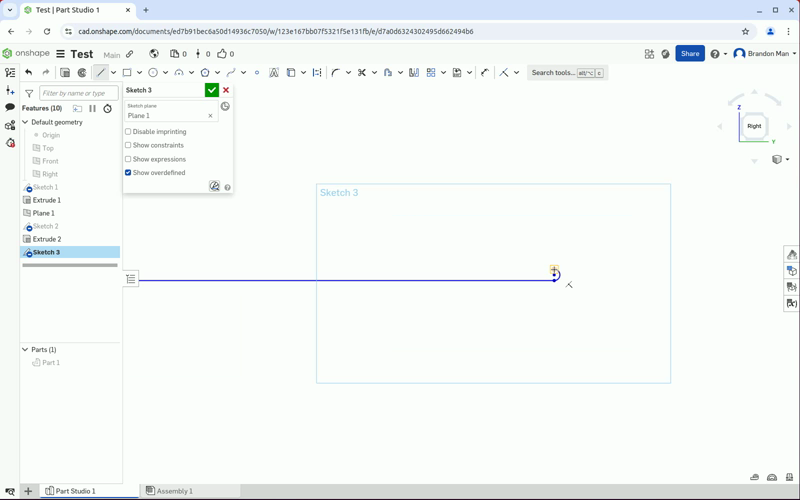
scroll(6)
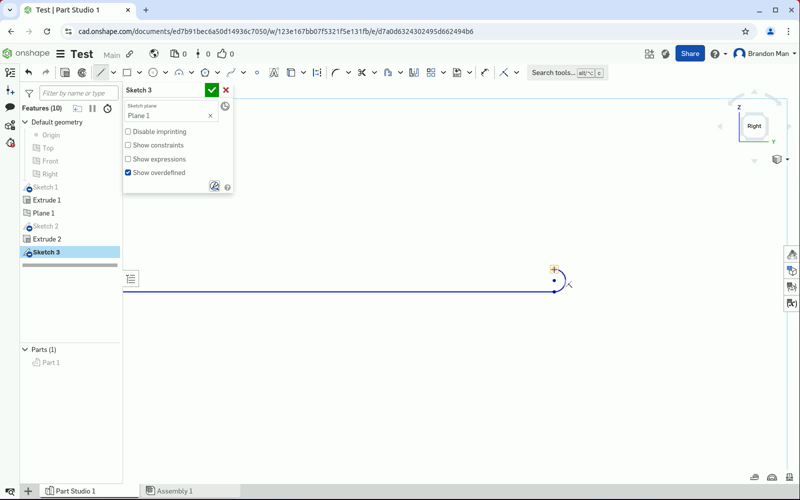
click(554, 269)
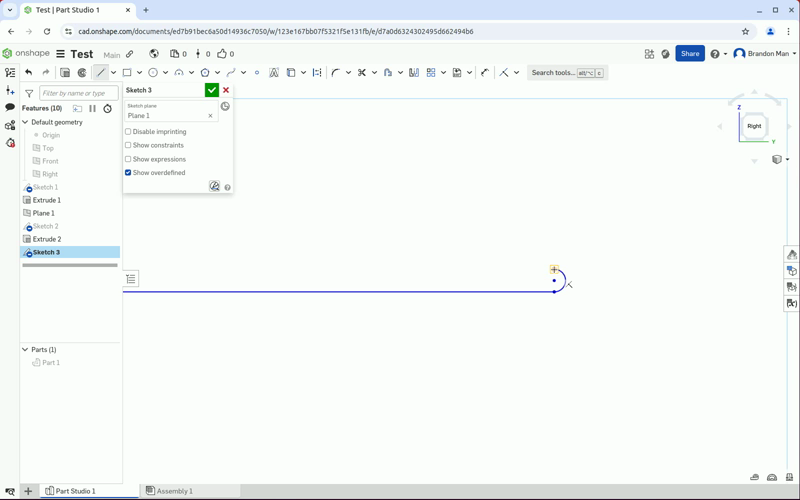
scroll(-6)
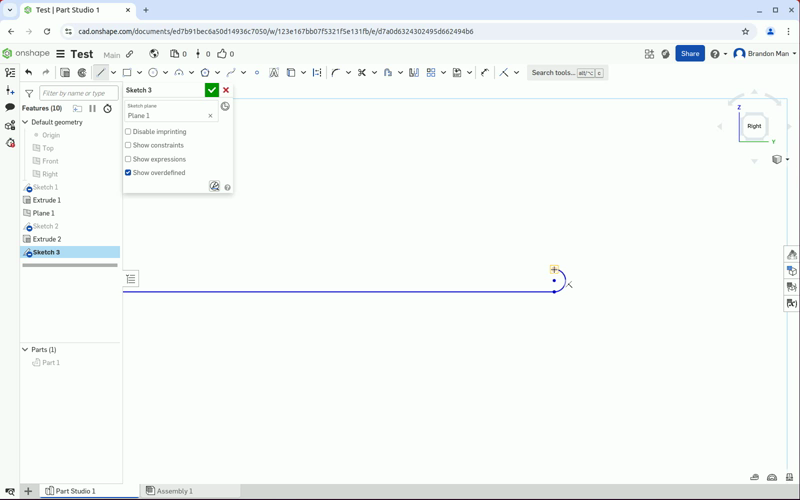
scroll(-6)
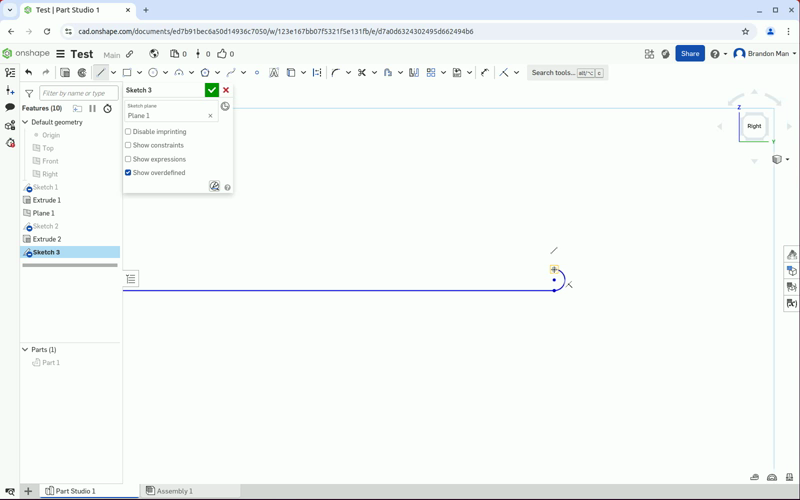
scroll(-6)
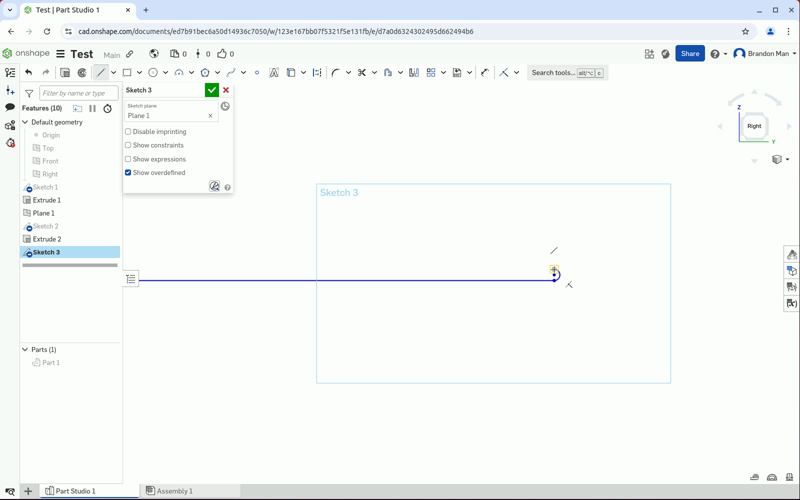
scroll(-6)
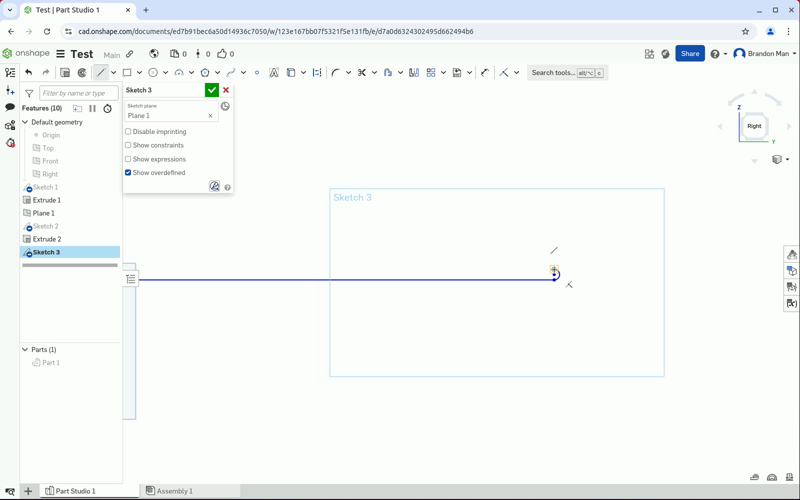
scroll(-6)
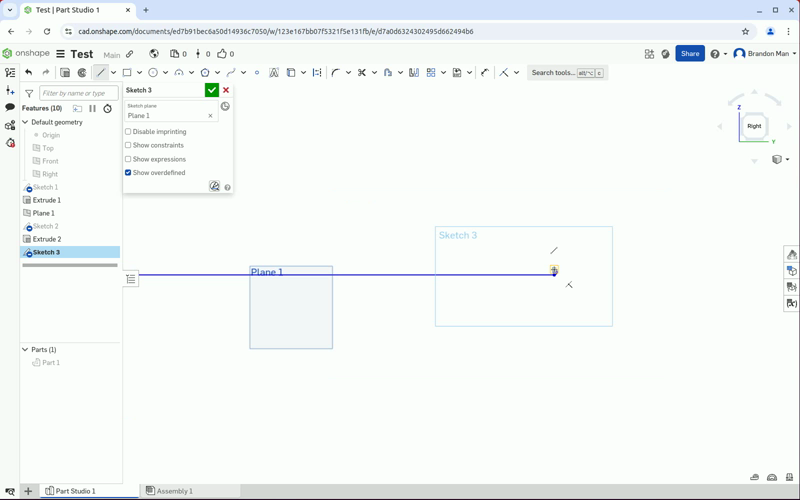
scroll(-6)
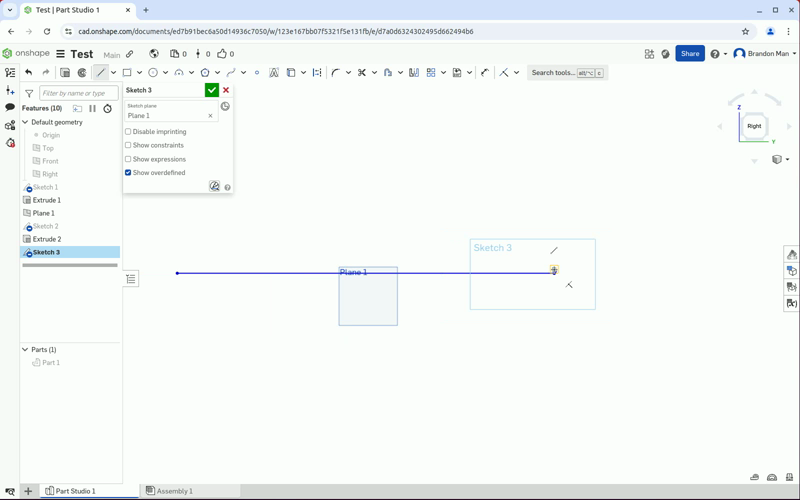
scroll(-6)
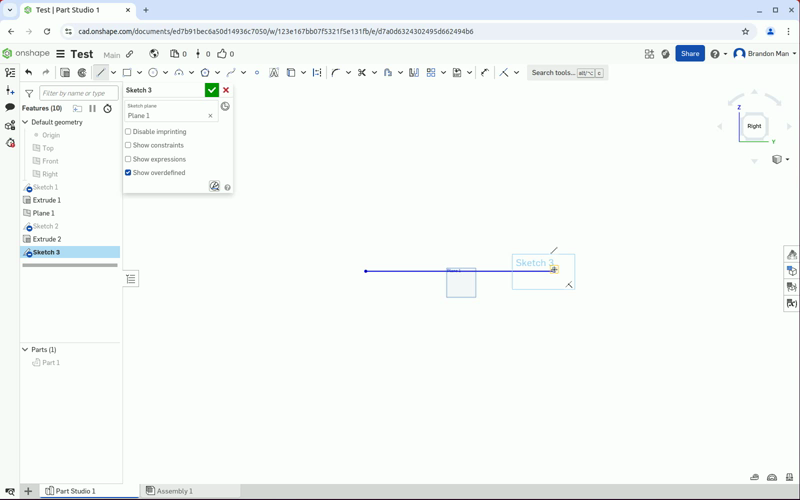
key_down(shift)
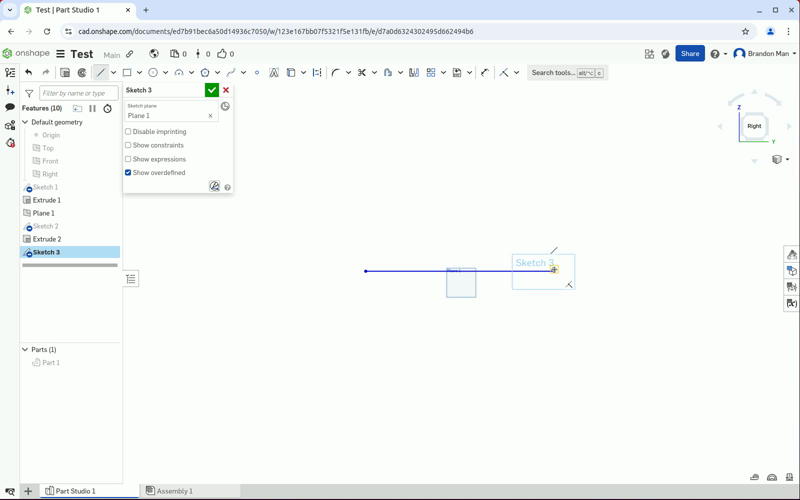
mouse_move(365, 269)
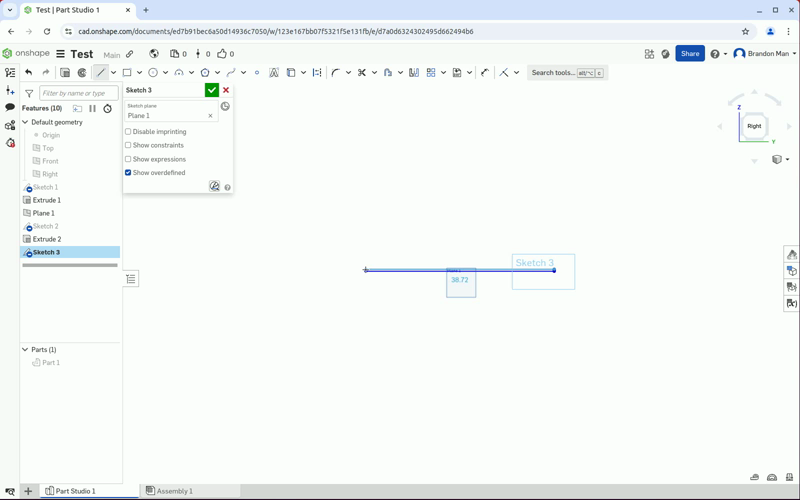
scroll(6)
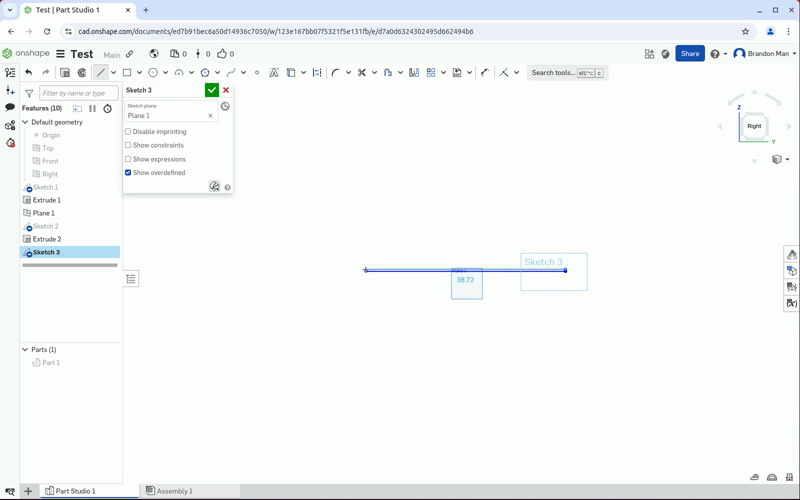
scroll(6)
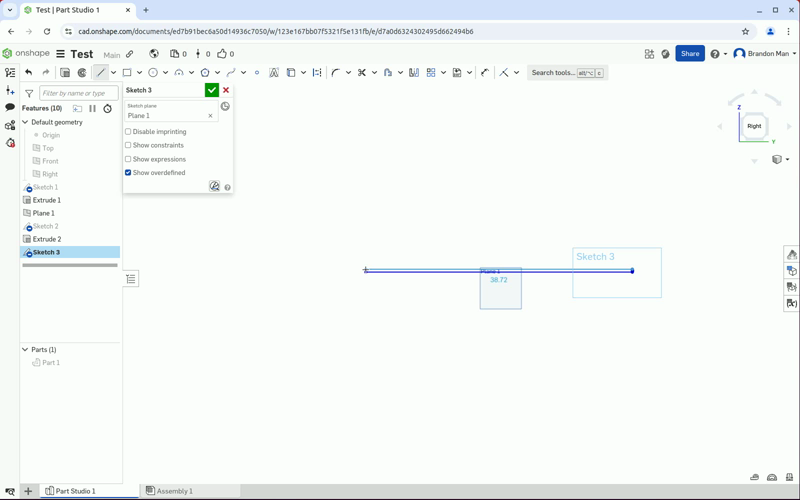
scroll(6)
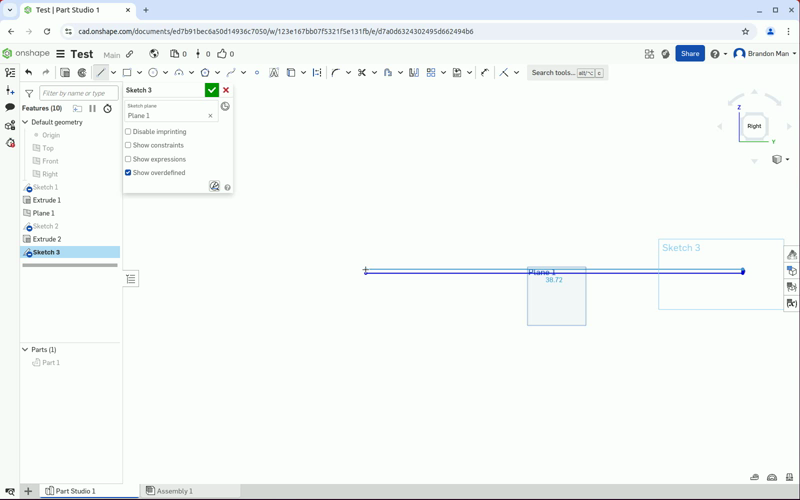
scroll(6)
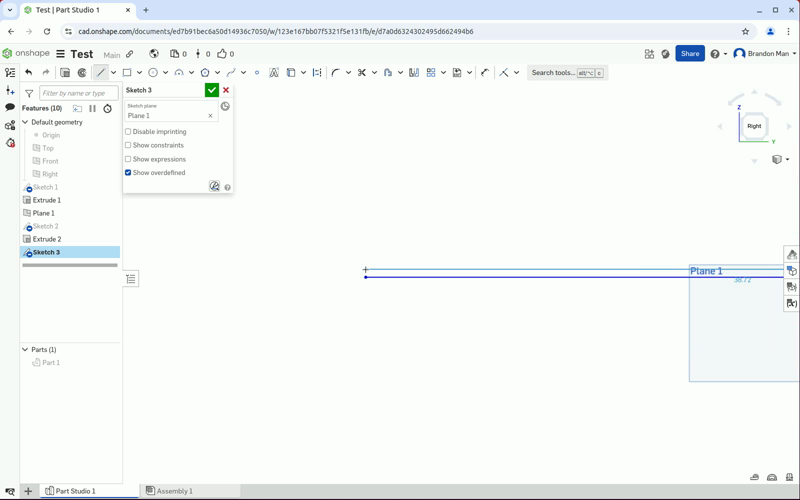
scroll(6)
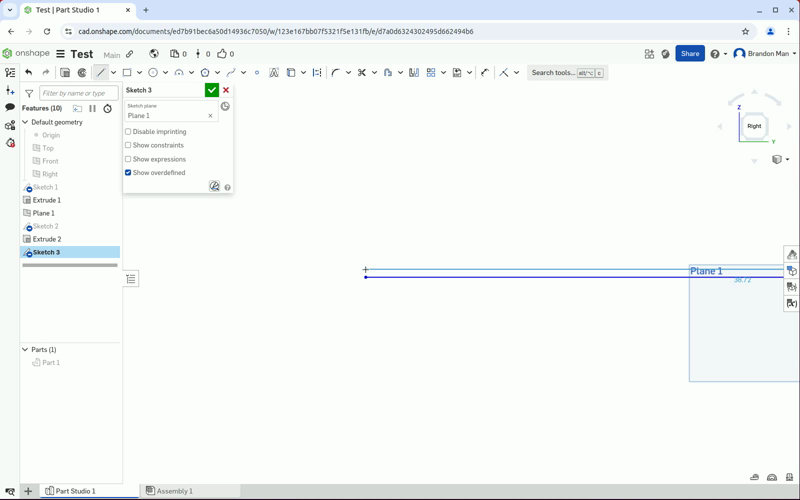
scroll(6)
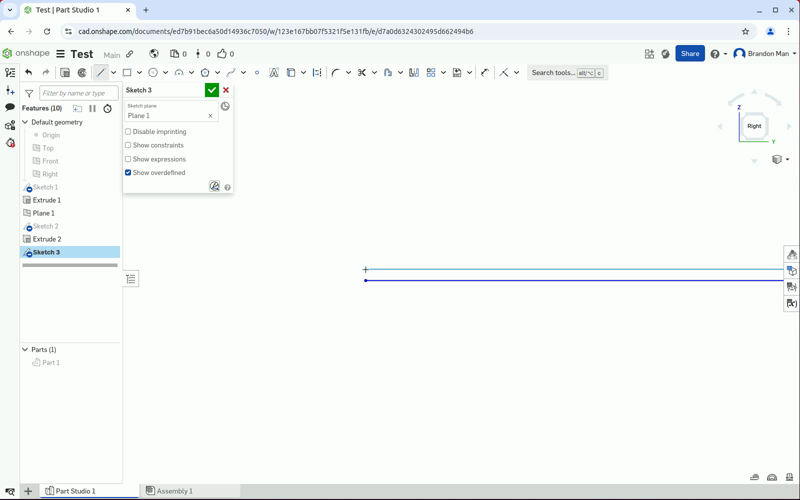
scroll(6)
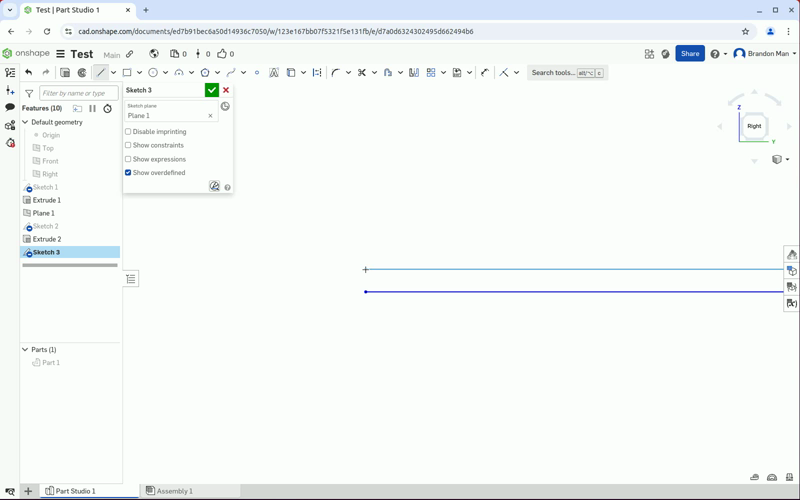
click(365, 269)
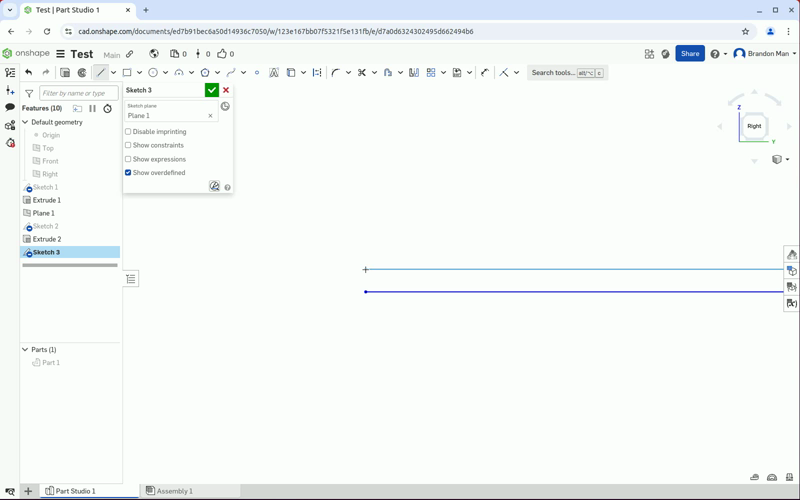
scroll(-6)
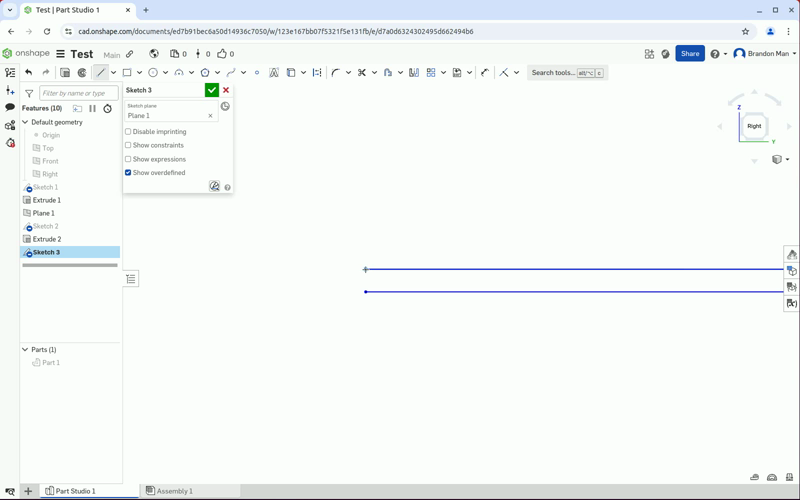
scroll(-6)
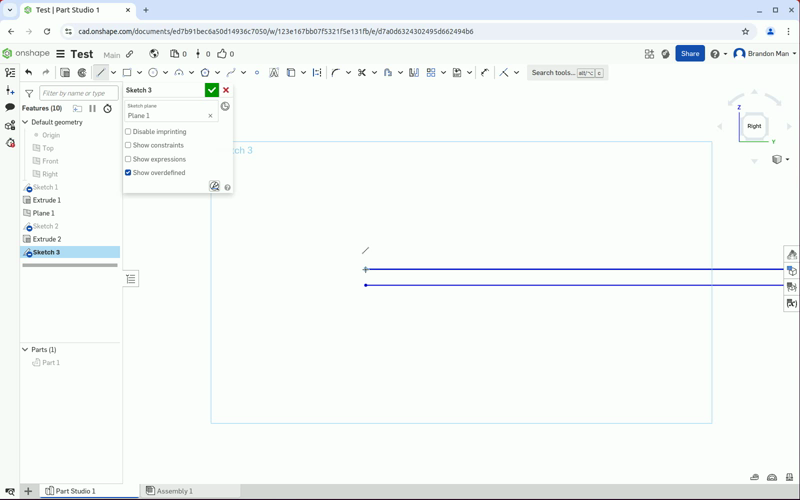
scroll(-6)
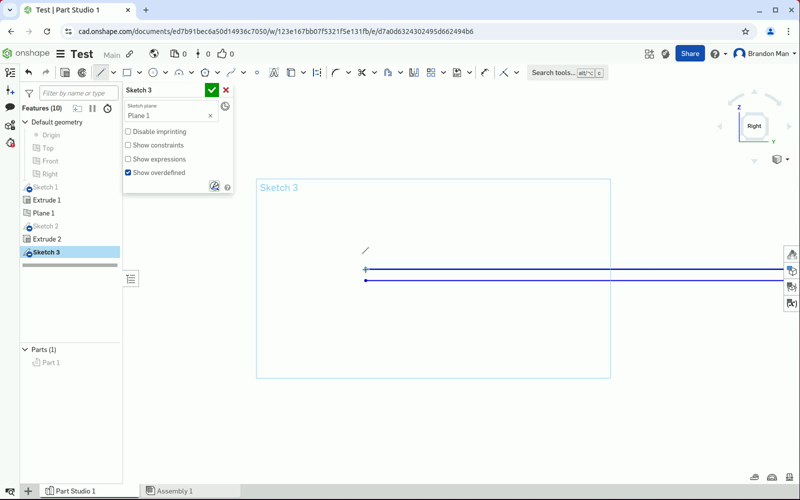
scroll(-6)
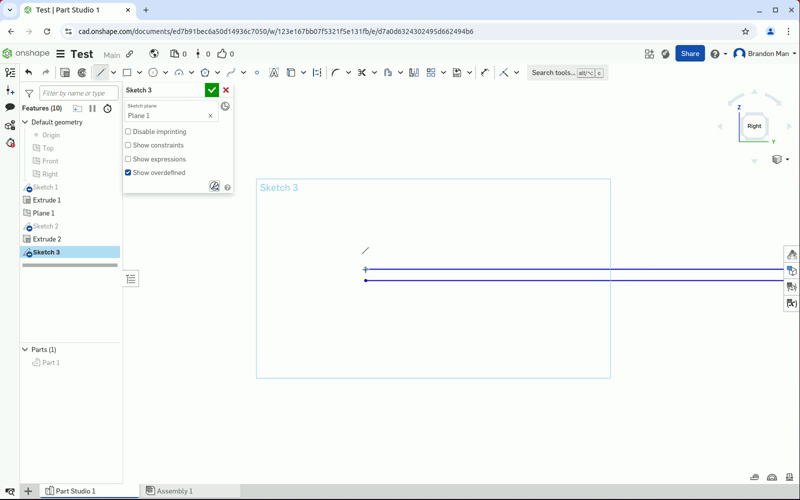
scroll(-6)
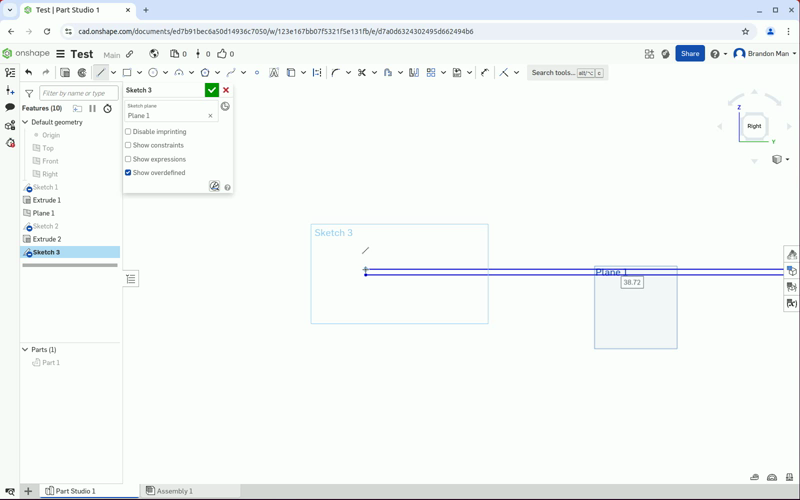
scroll(-6)
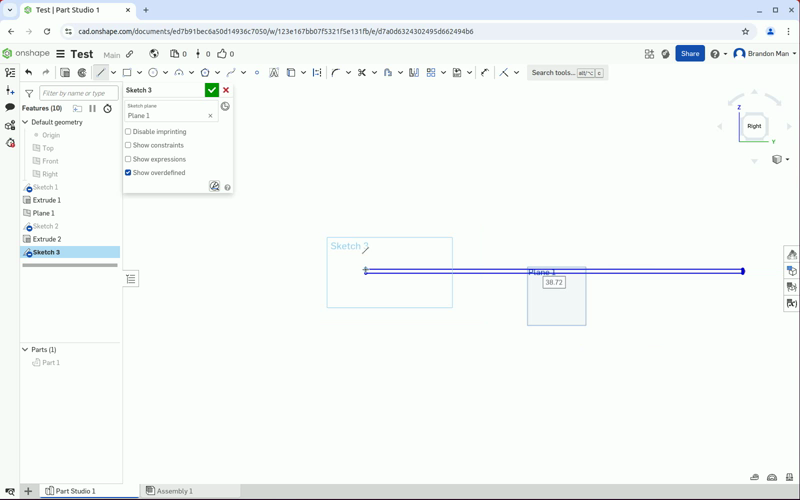
scroll(-6)
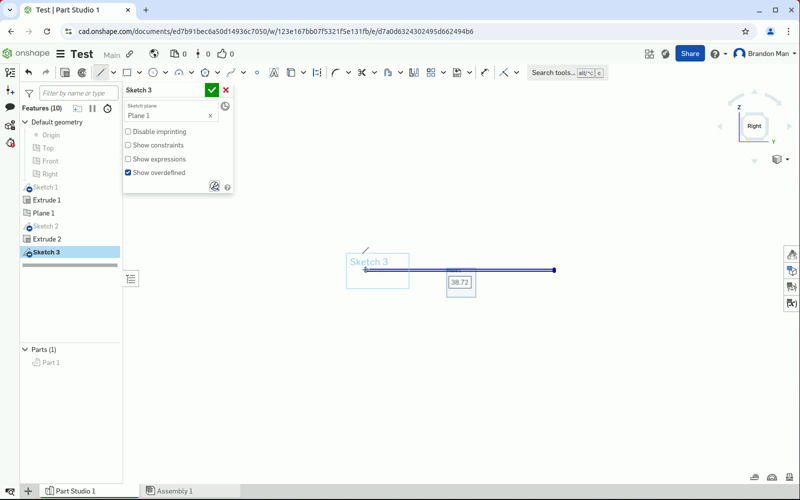
key_up(shift)
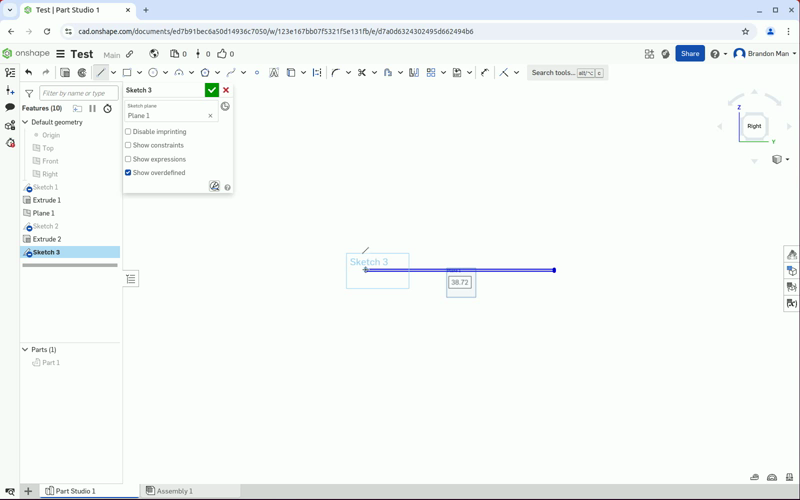
key(esc)
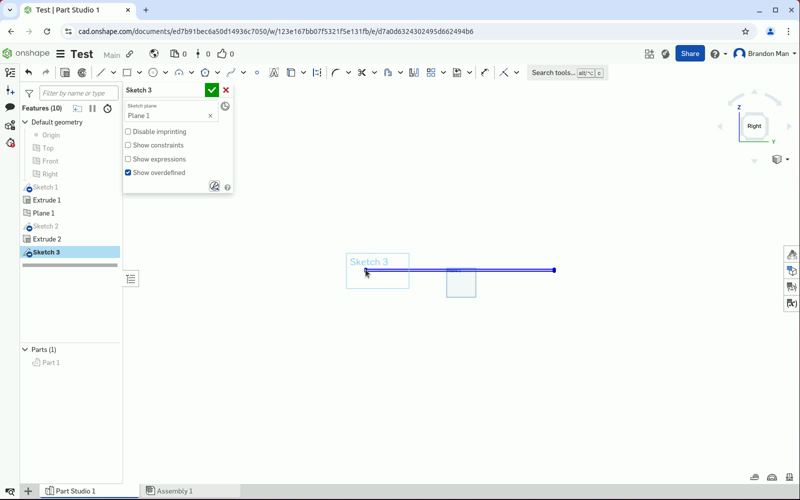
key(a)
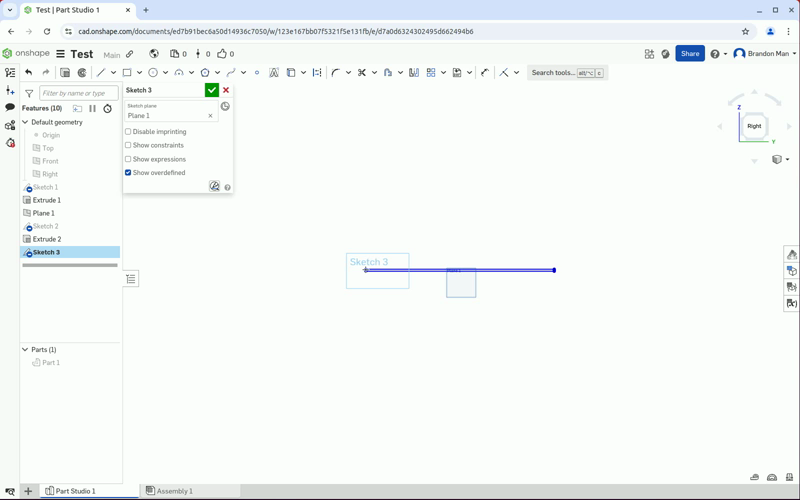
mouse_move(365, 269)
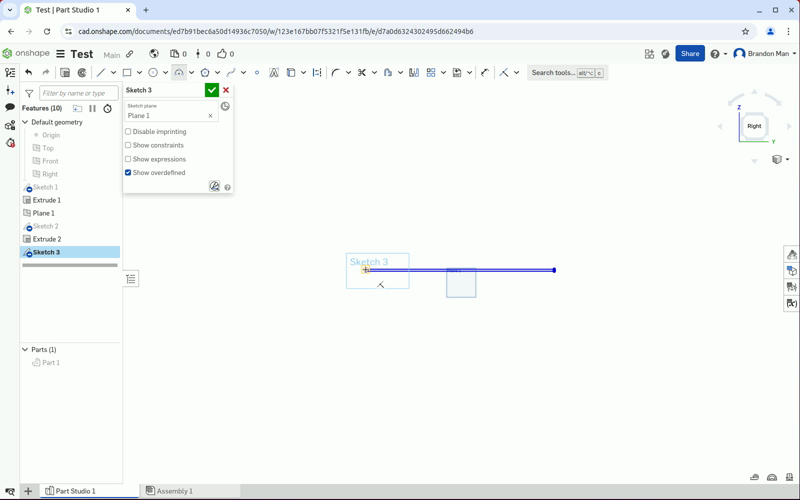
scroll(6)
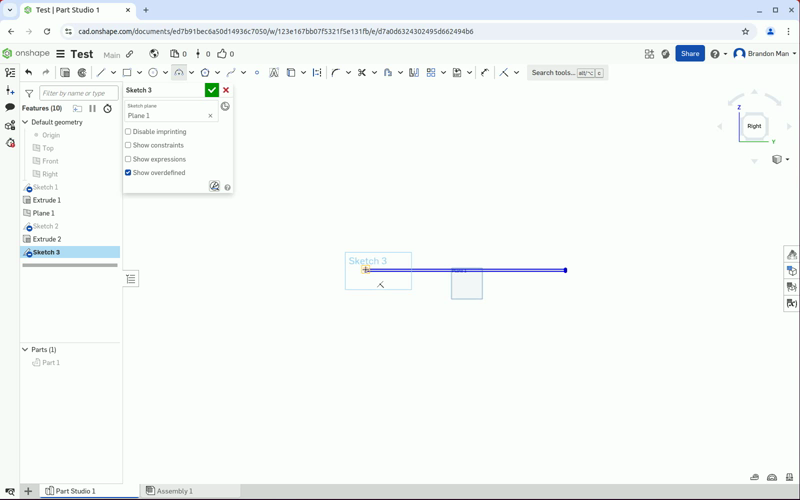
scroll(6)
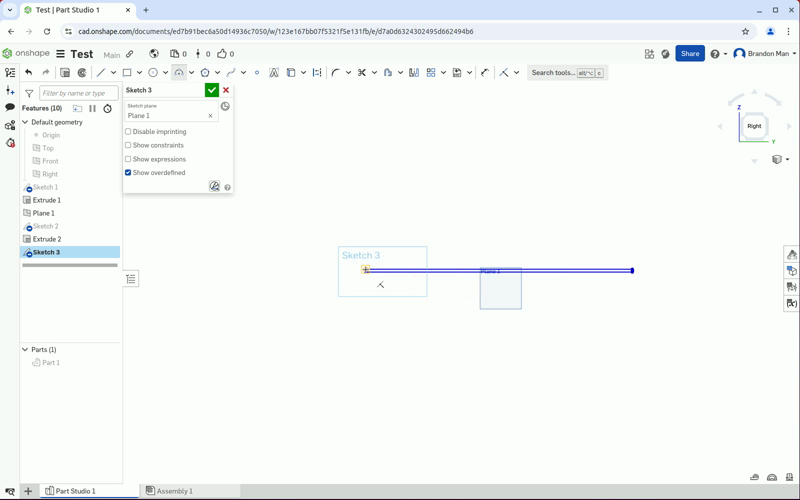
scroll(6)
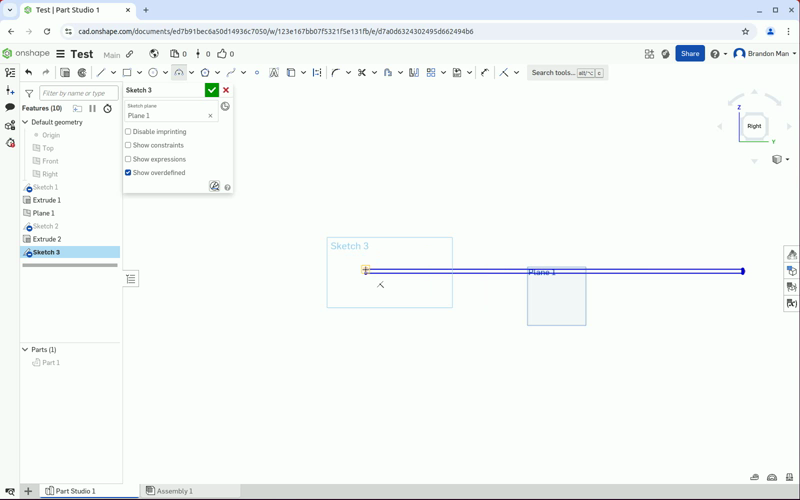
scroll(6)
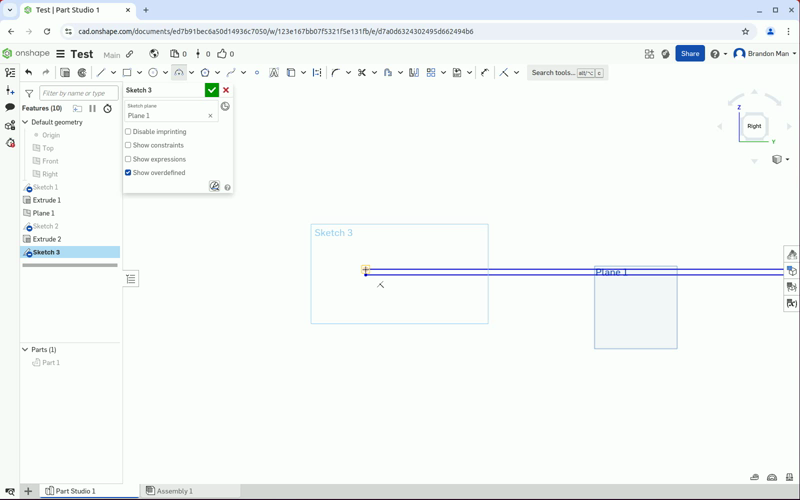
scroll(6)
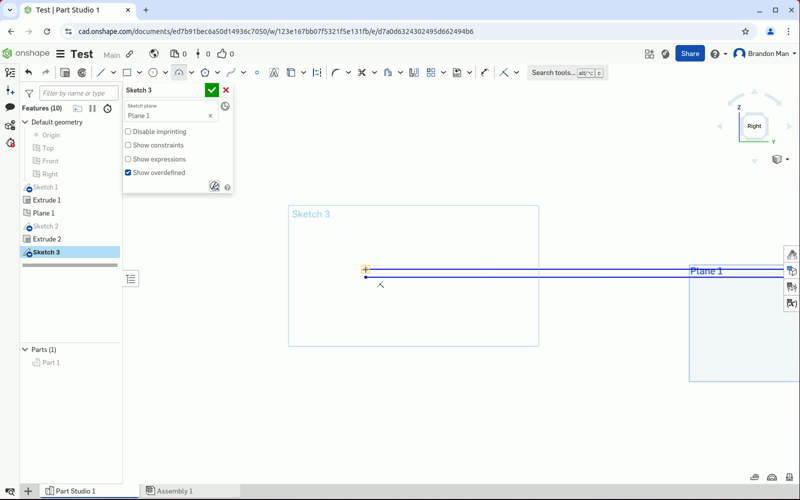
scroll(6)
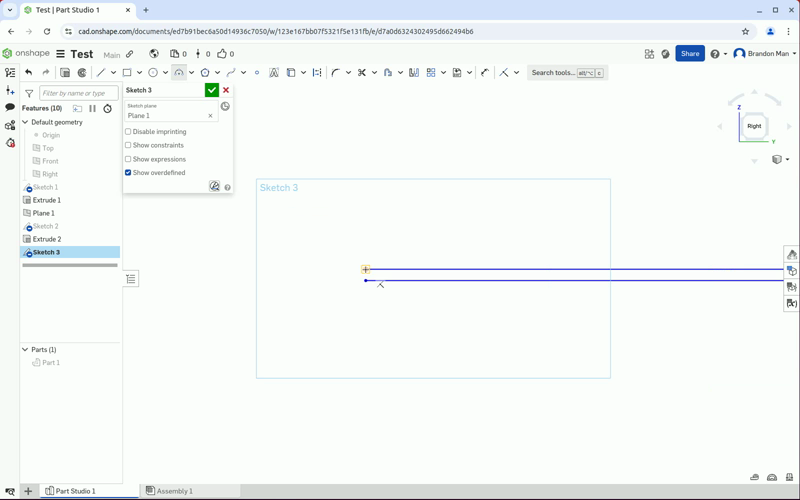
scroll(6)
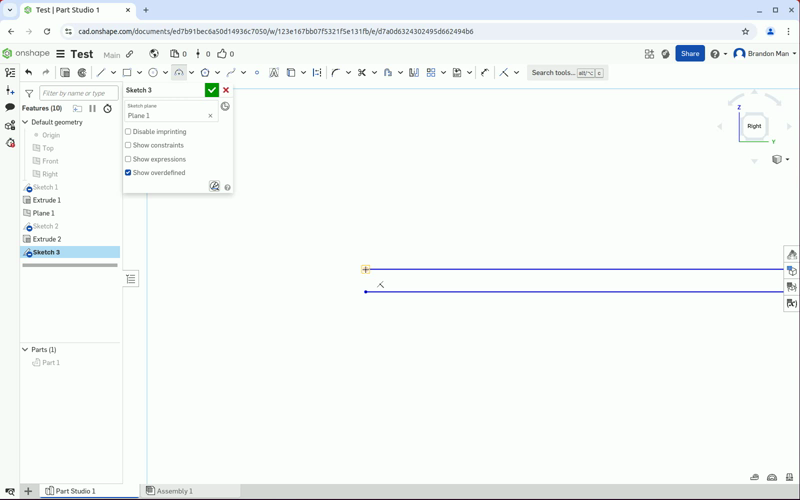
click(365, 269)
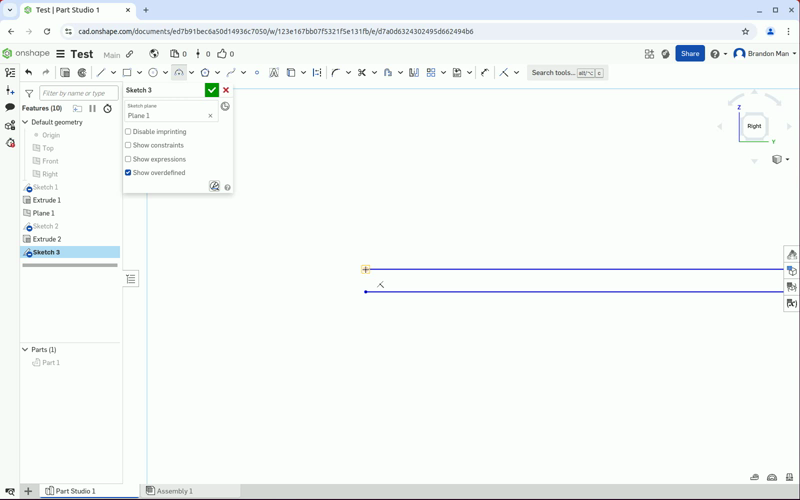
scroll(-6)
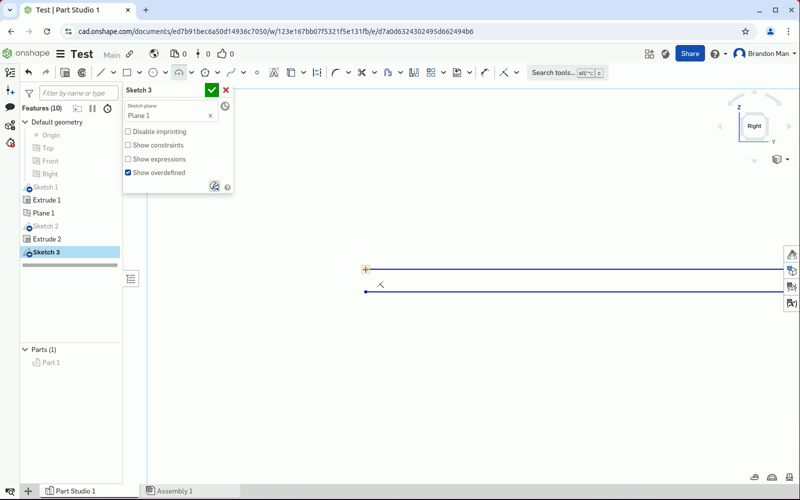
scroll(-6)
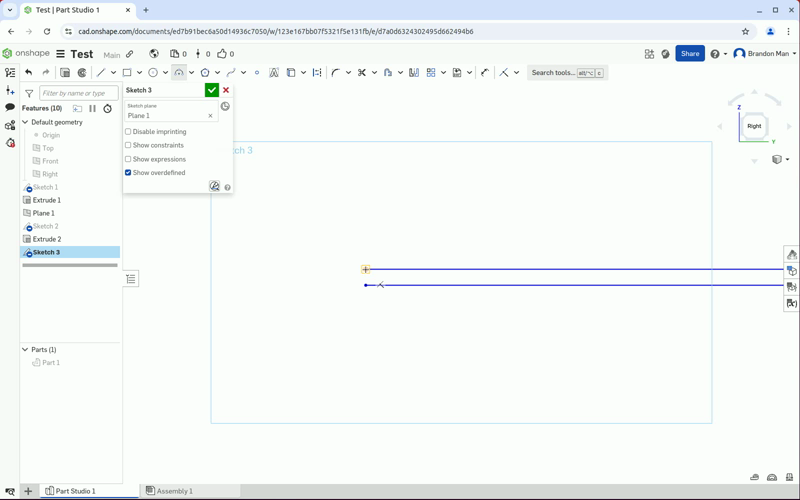
scroll(-6)
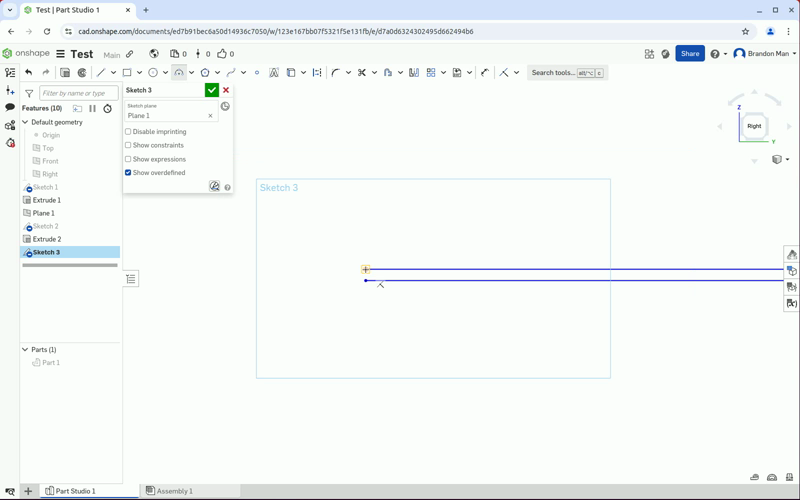
scroll(-6)
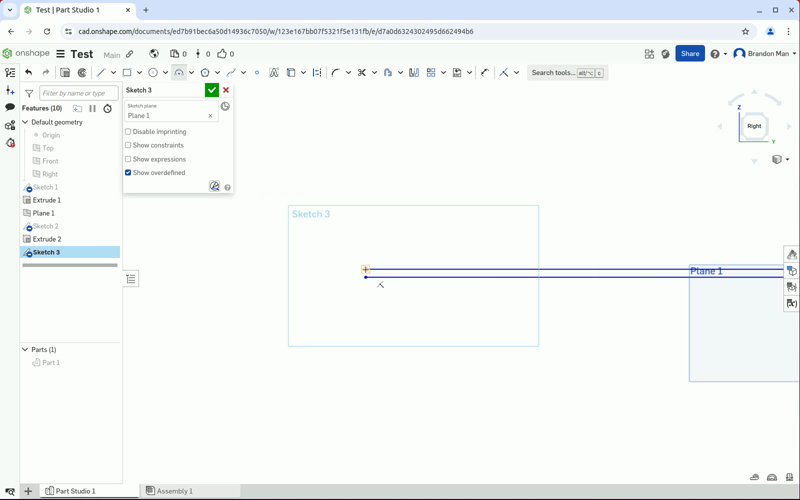
scroll(-6)
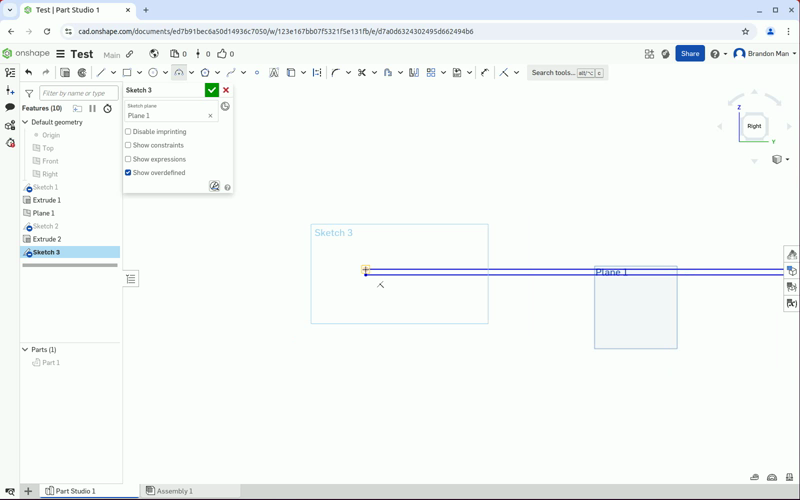
scroll(-6)
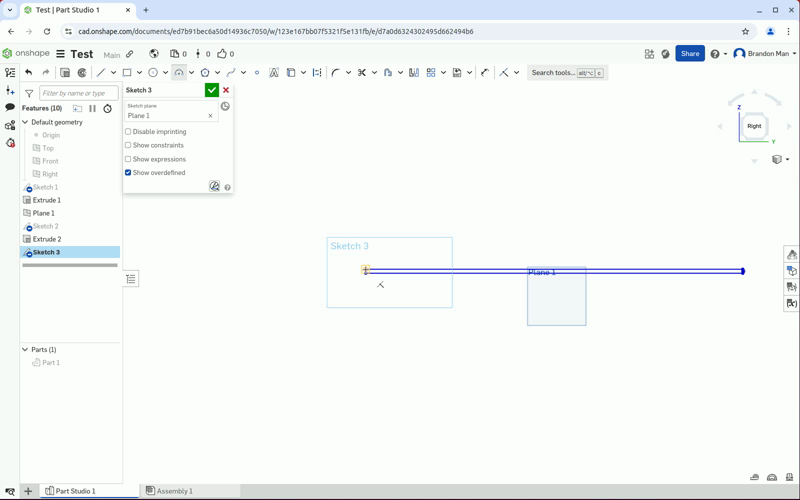
scroll(-6)
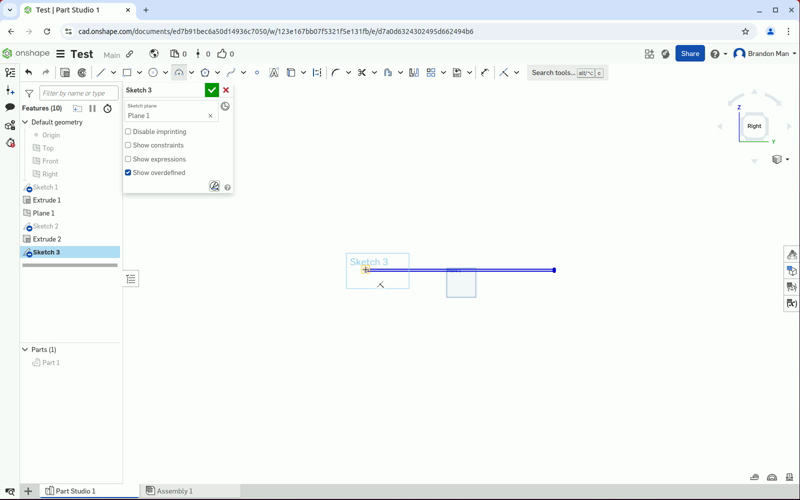
mouse_move(365, 271)
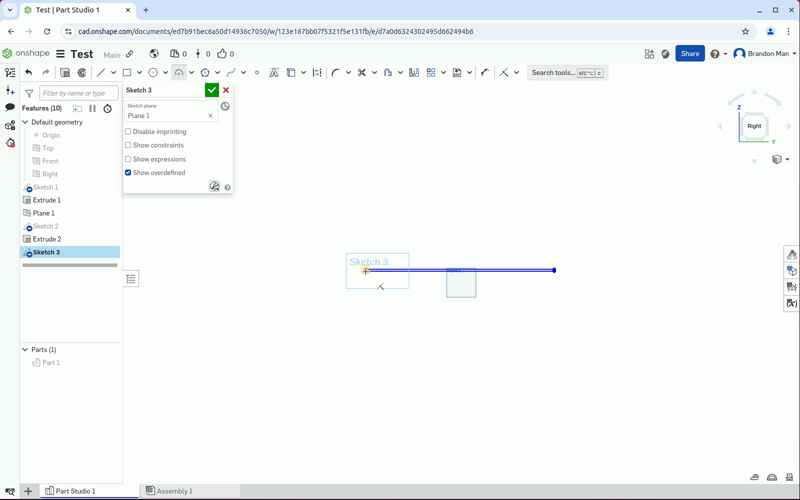
scroll(6)
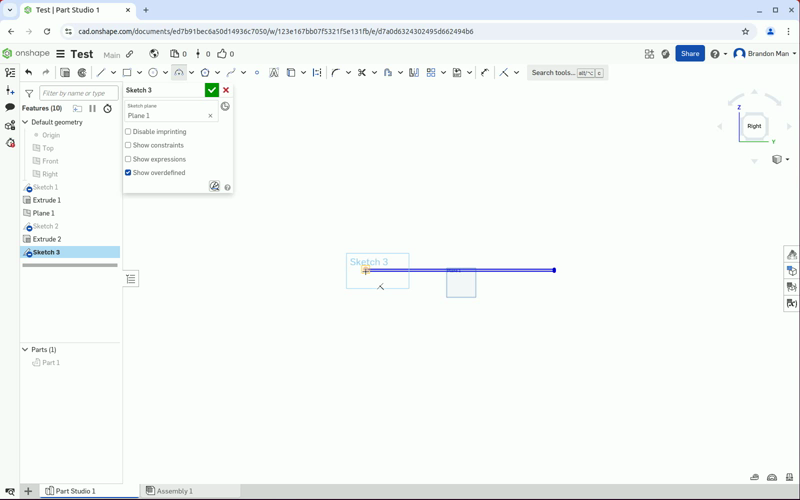
scroll(6)
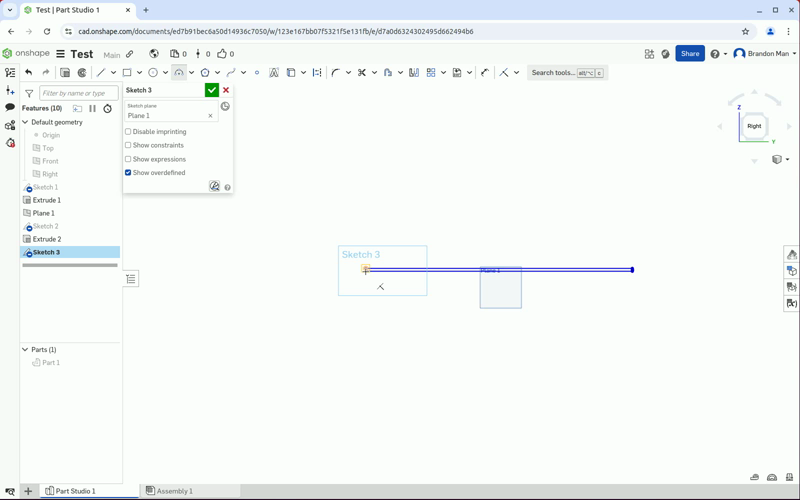
scroll(6)
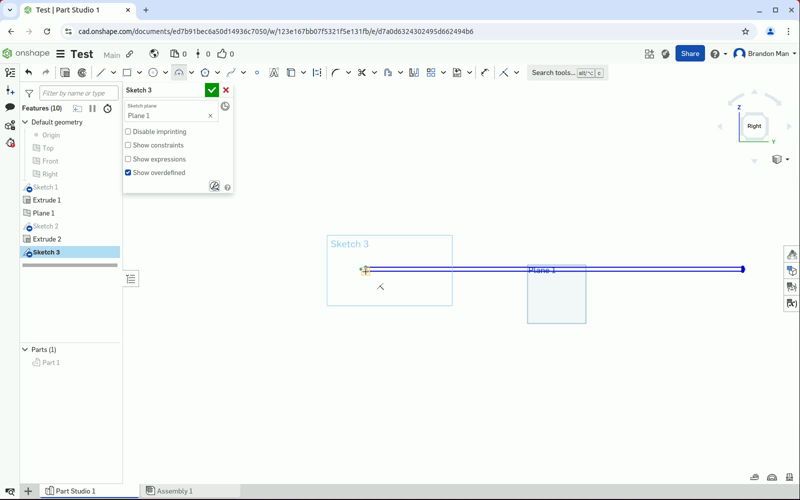
scroll(6)
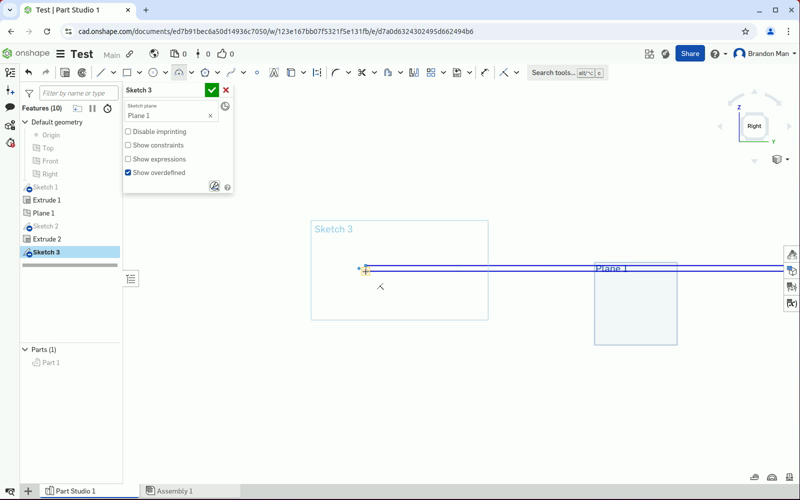
scroll(6)
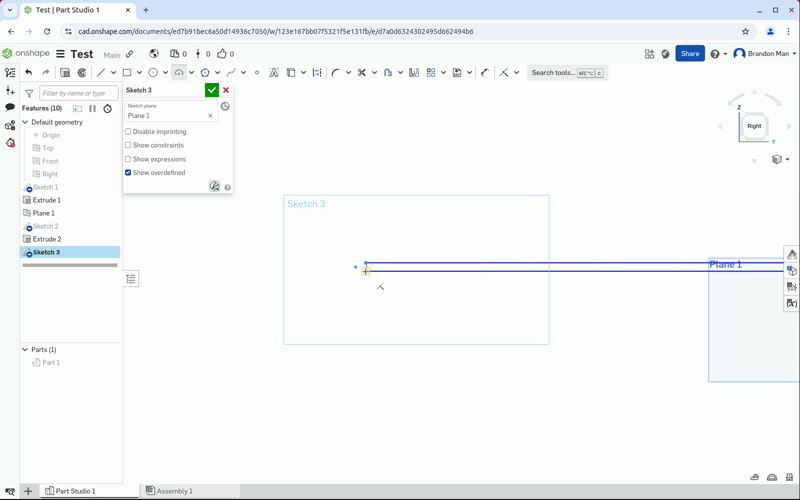
scroll(6)
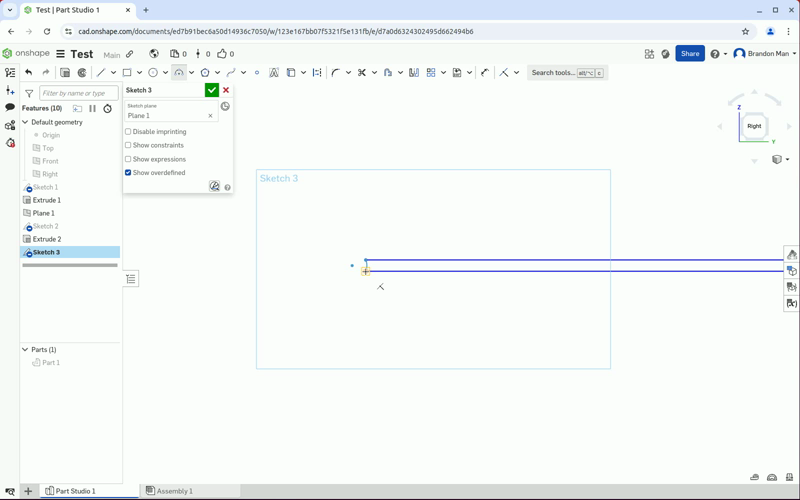
scroll(6)
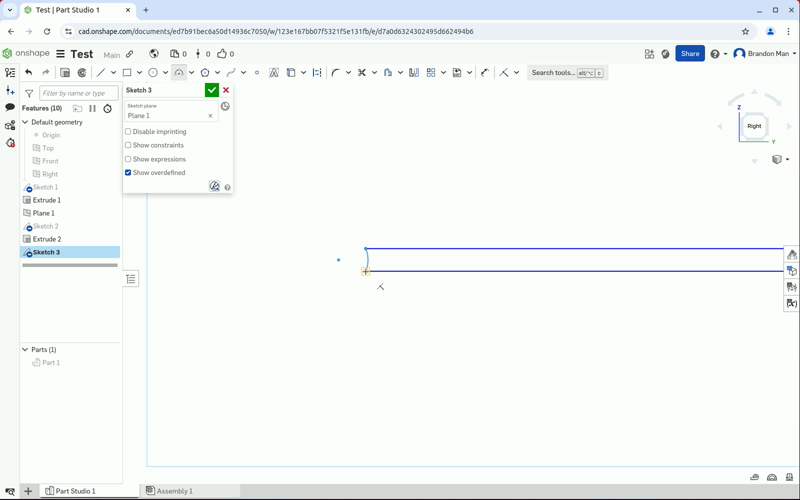
click(365, 271)
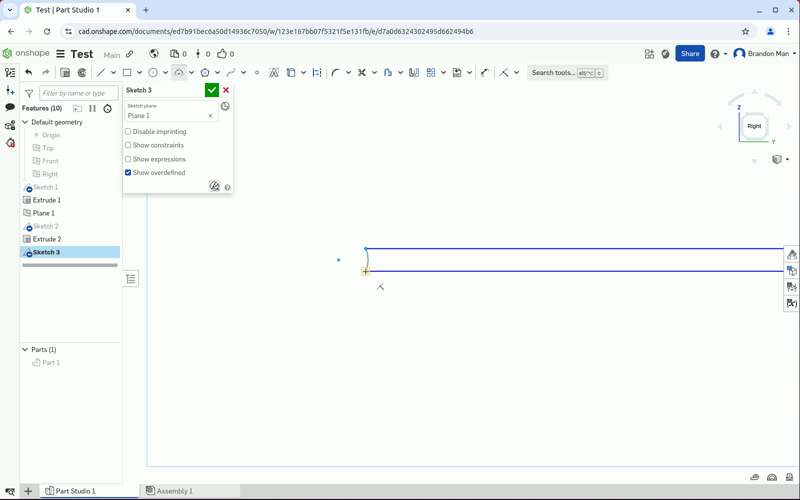
scroll(-6)
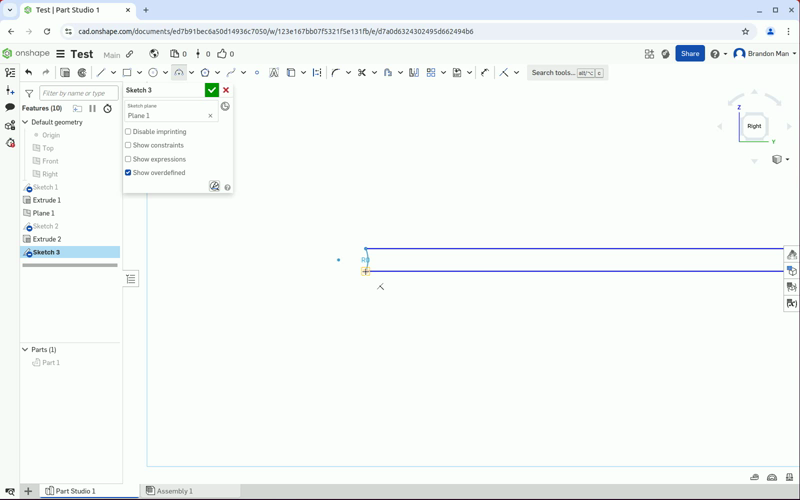
scroll(-6)
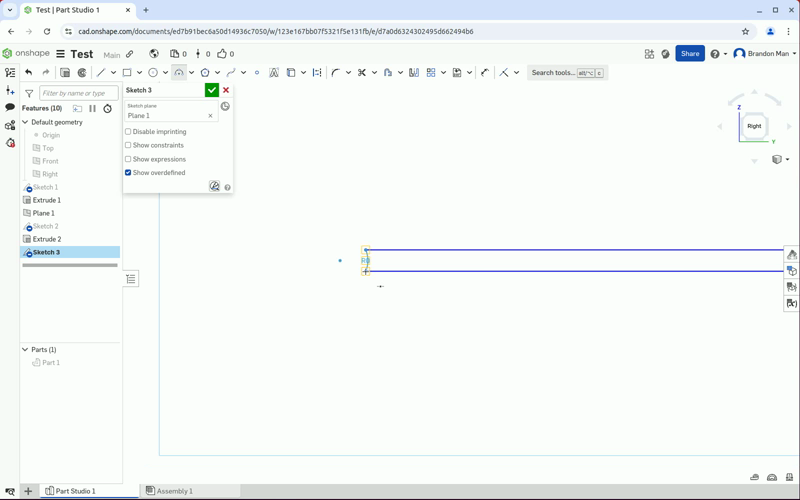
scroll(-6)
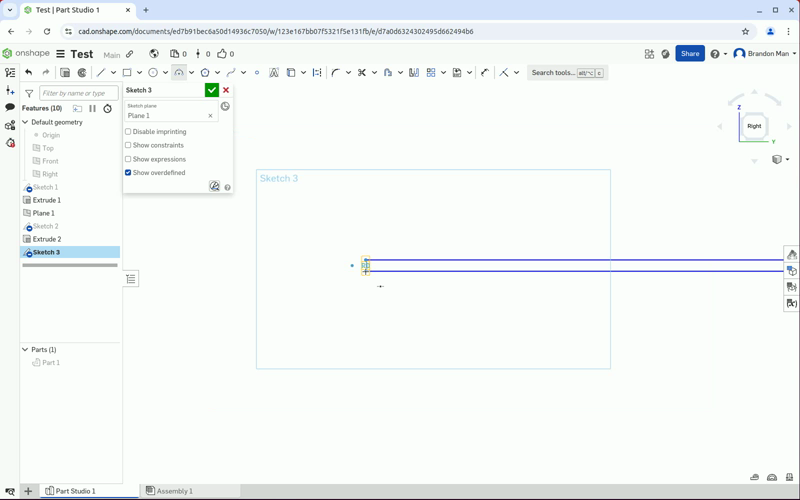
scroll(-6)
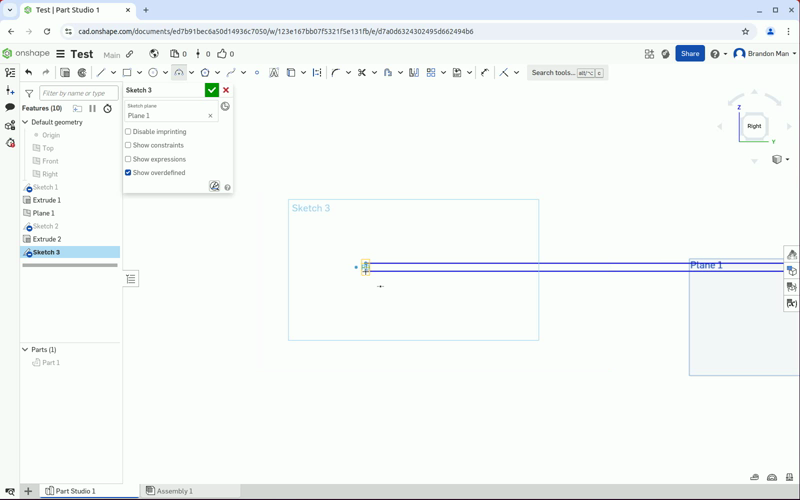
scroll(-6)
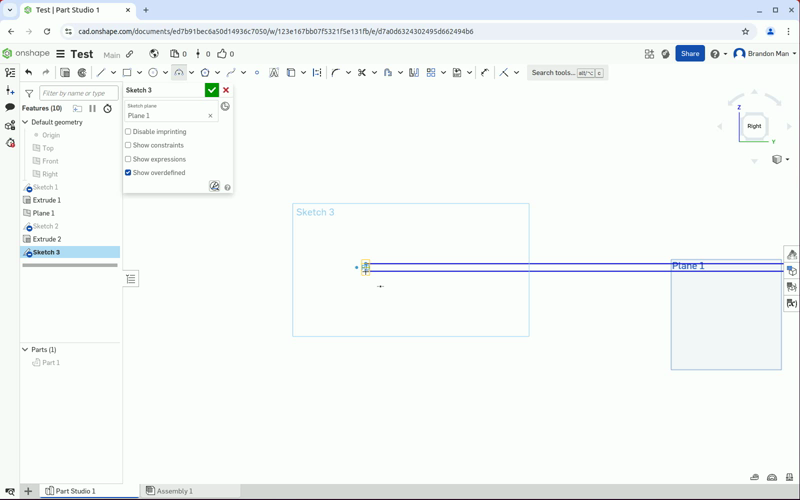
scroll(-6)
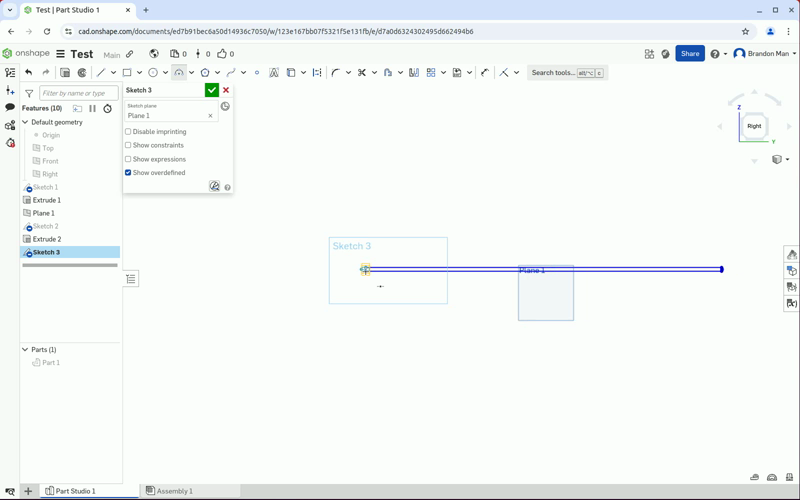
scroll(-6)
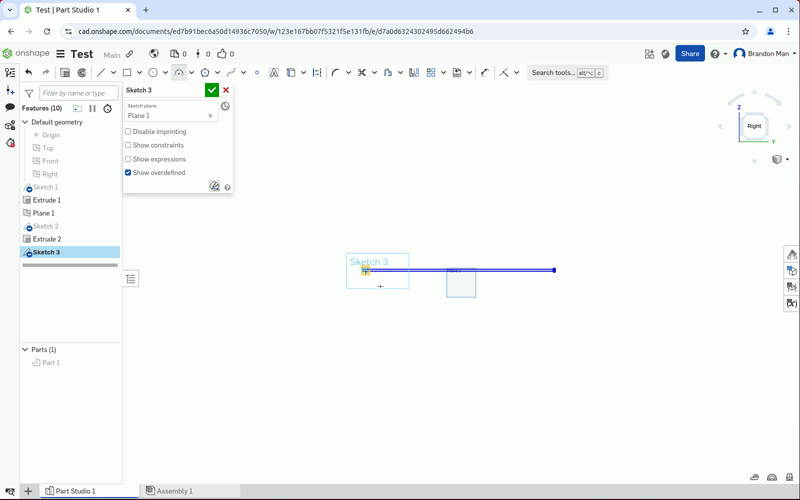
key_down(shift)
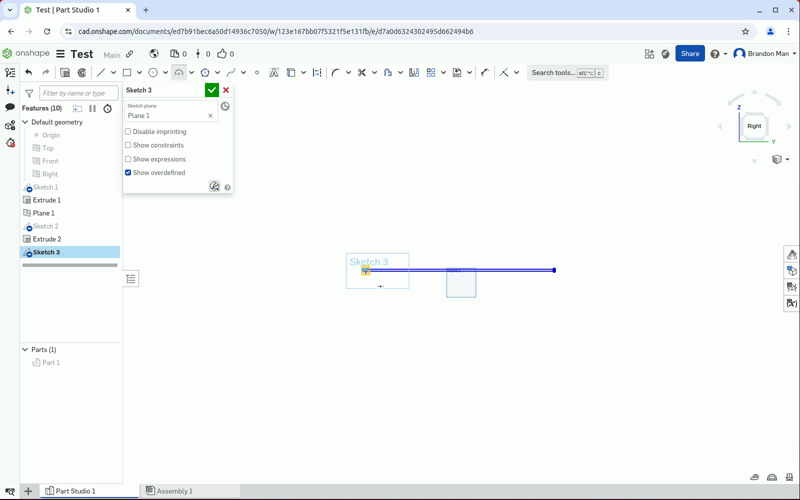
mouse_move(366, 270)
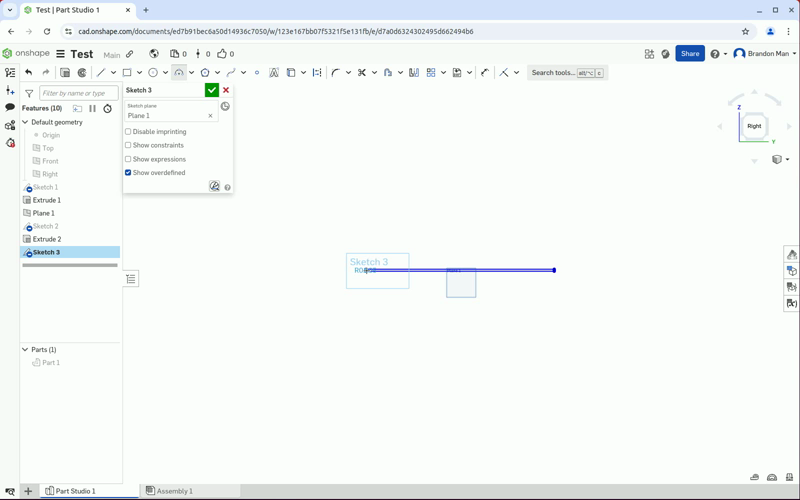
scroll(6)
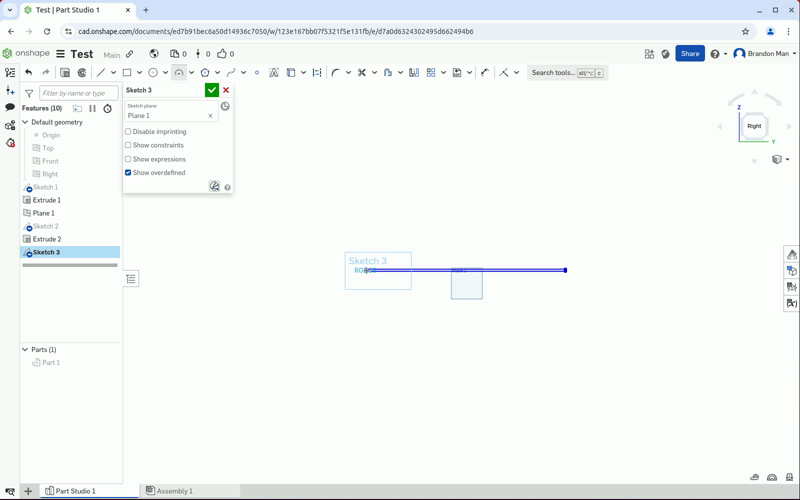
scroll(6)
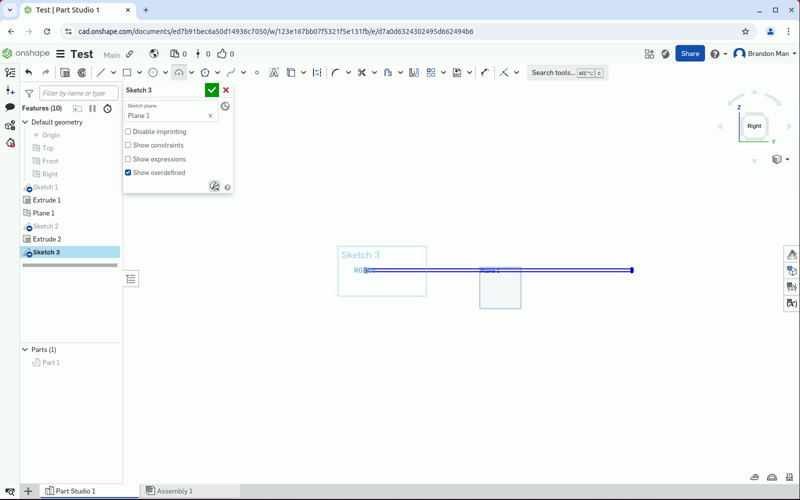
scroll(6)
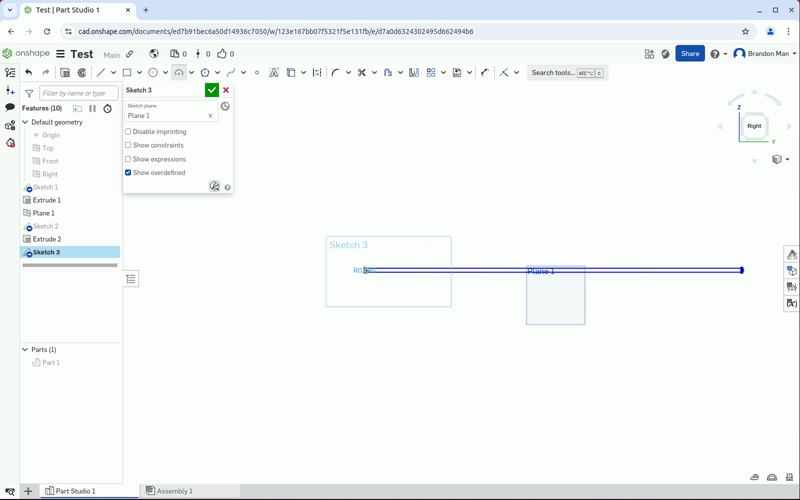
scroll(6)
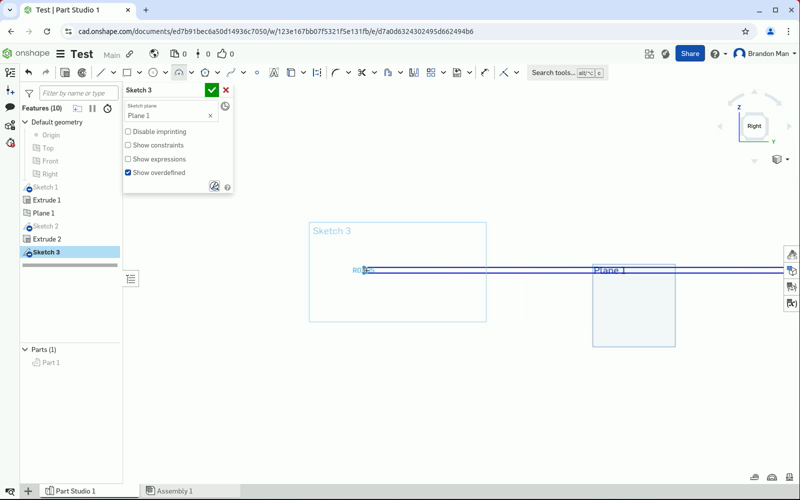
scroll(6)
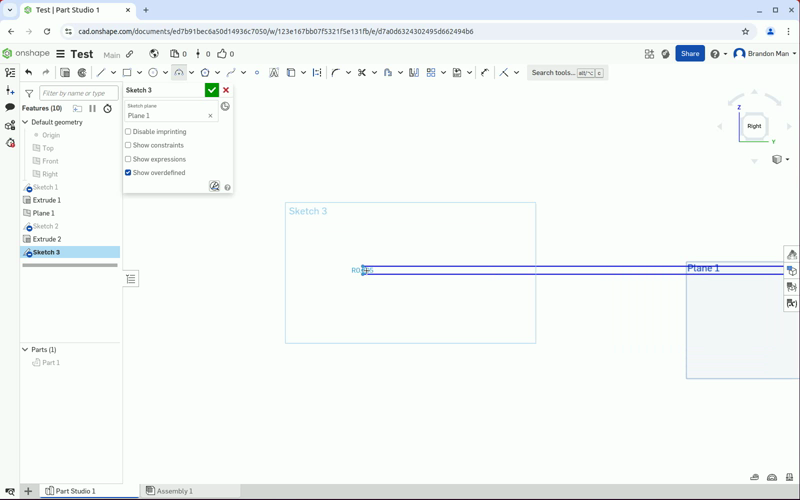
scroll(6)
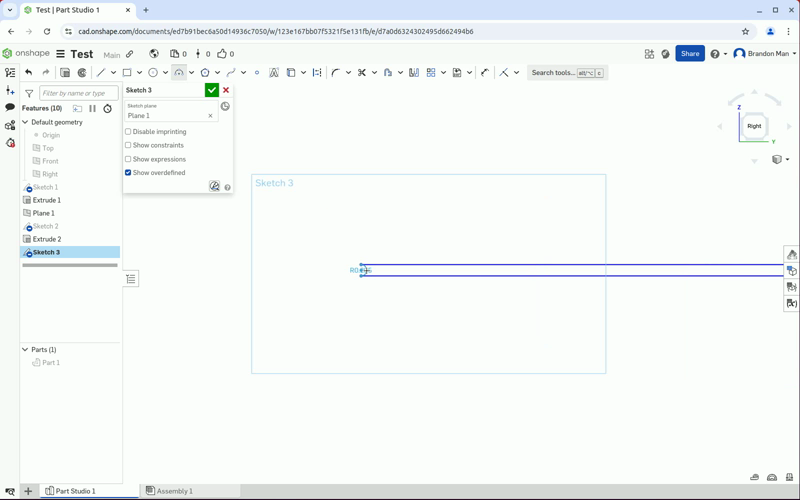
scroll(6)
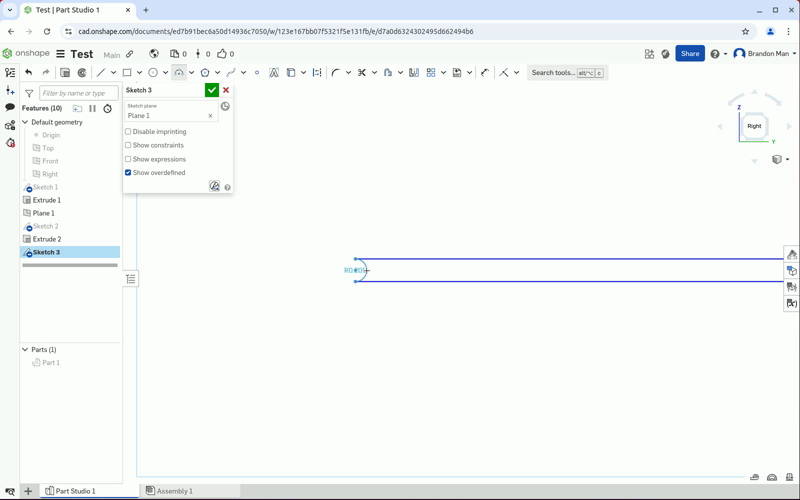
click(366, 270)
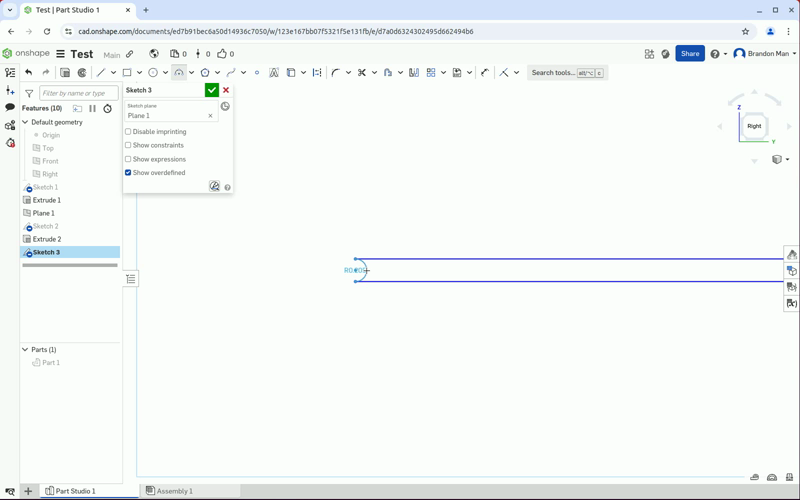
scroll(-6)
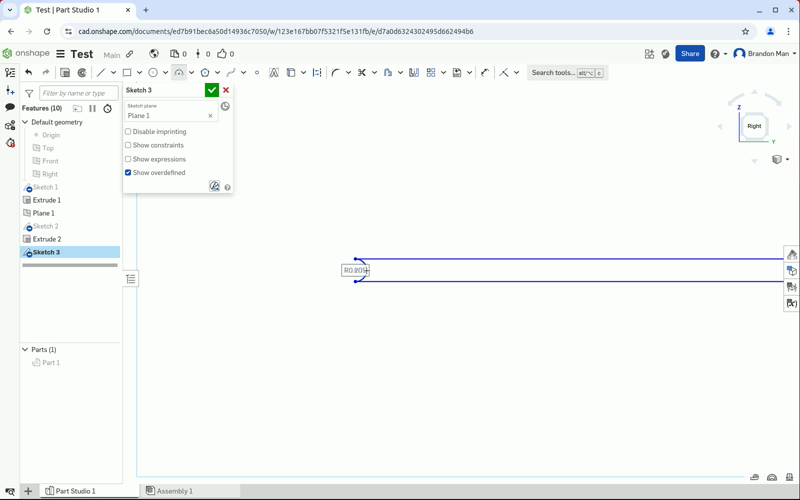
scroll(-6)
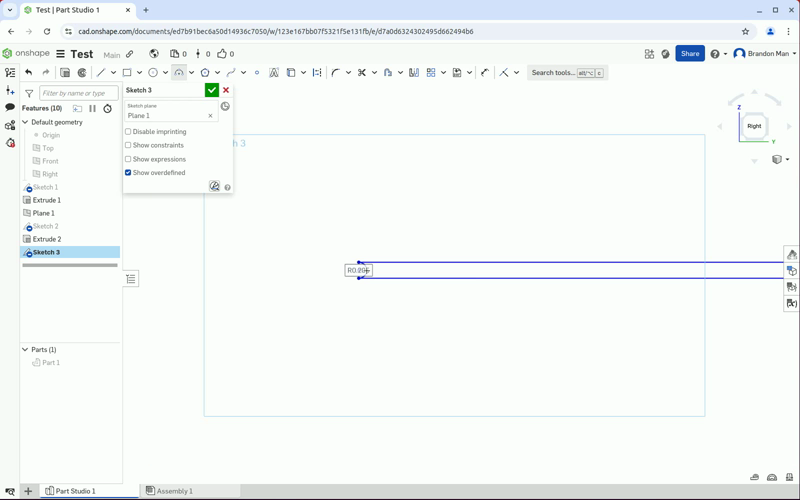
scroll(-6)
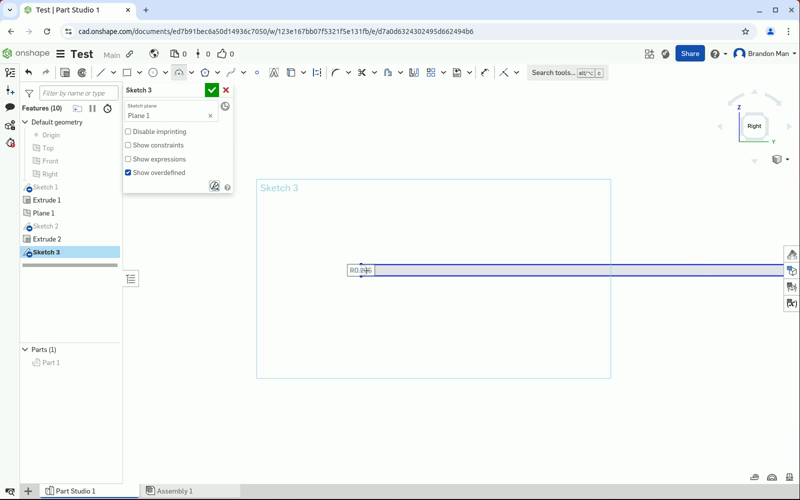
scroll(-6)
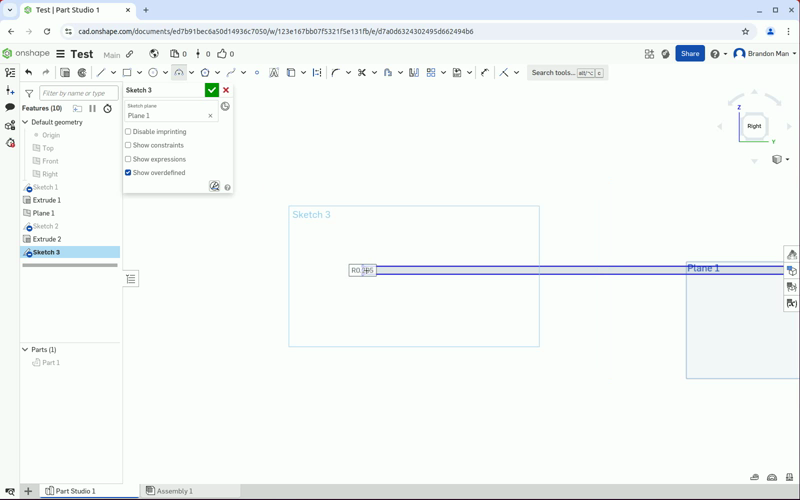
scroll(-6)
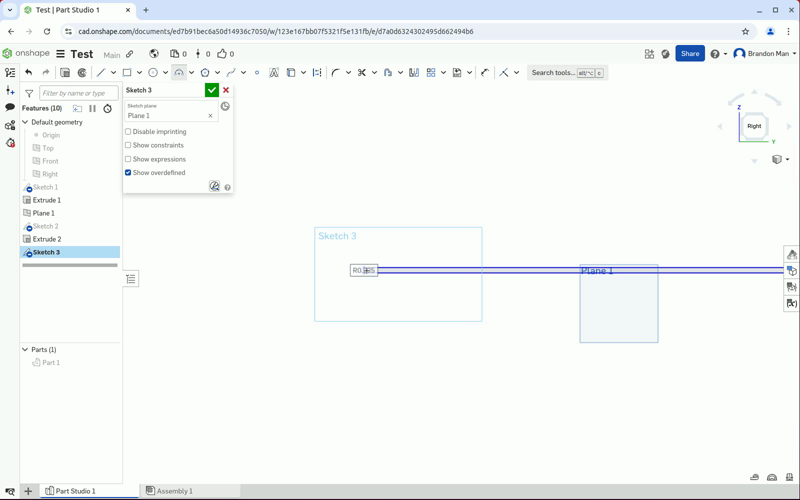
scroll(-6)
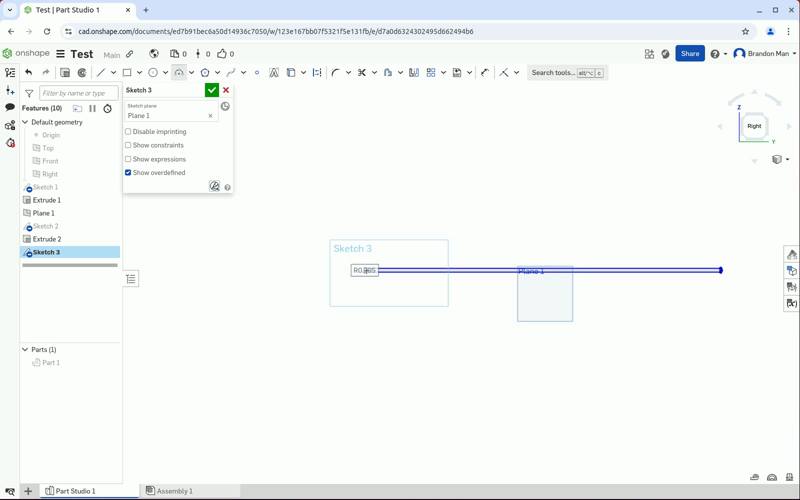
scroll(-6)
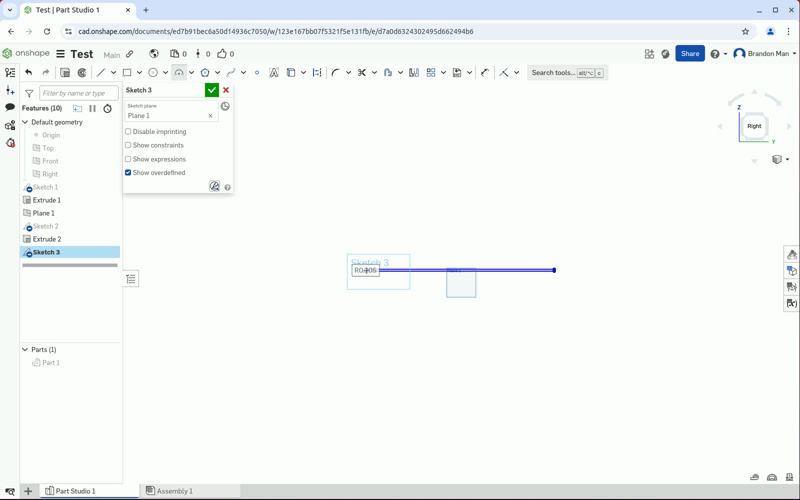
key_up(shift)
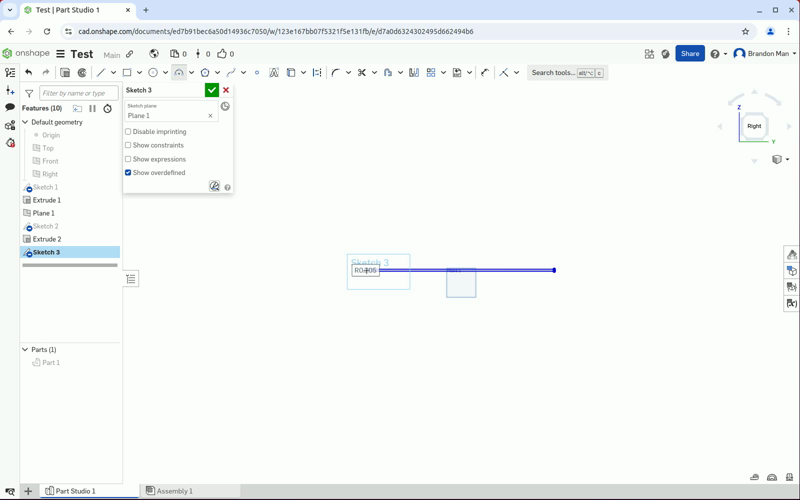
key(esc)
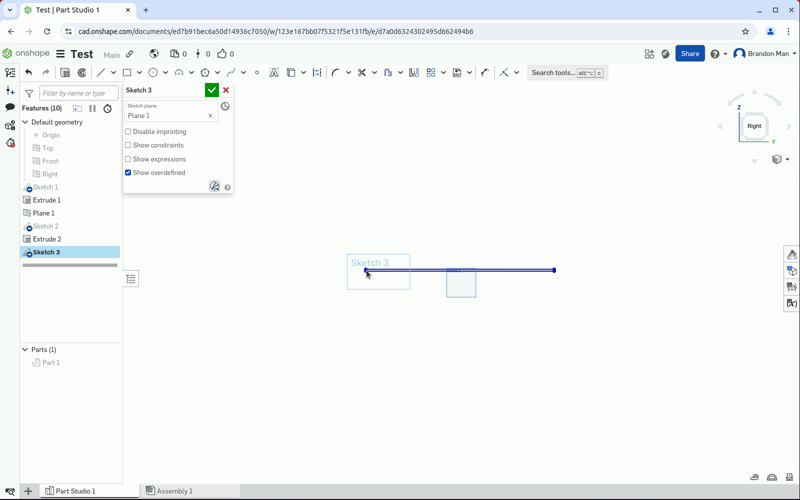
mouse_move(473, 270)
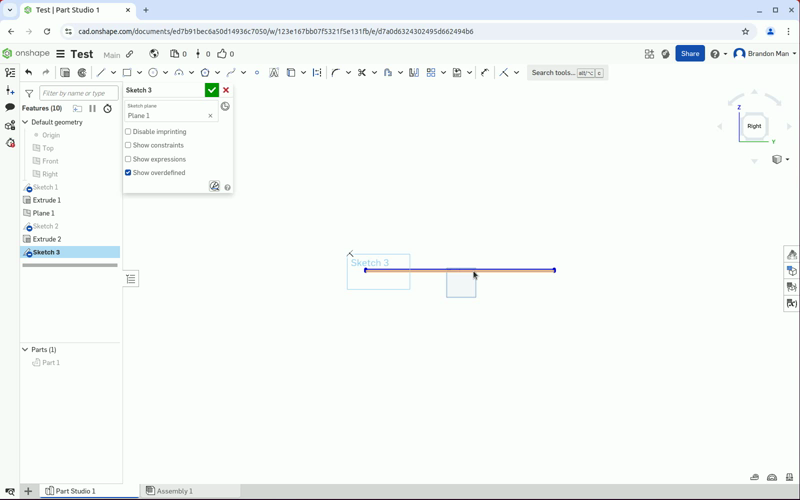
scroll(6)
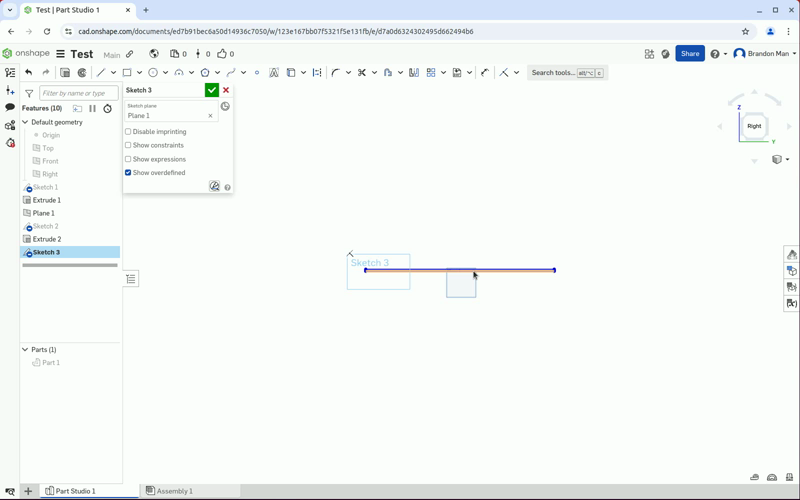
scroll(6)
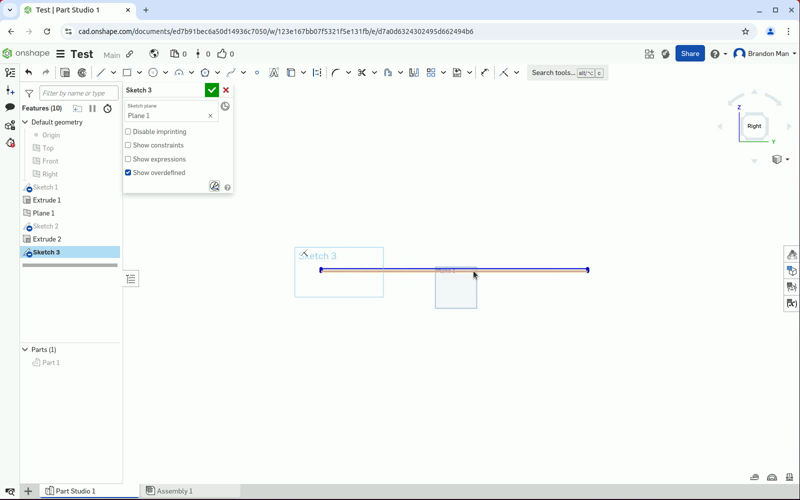
scroll(6)
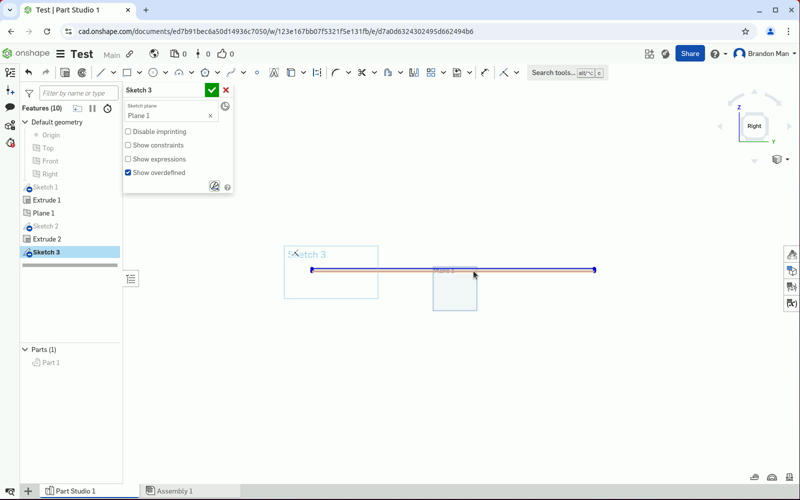
scroll(6)
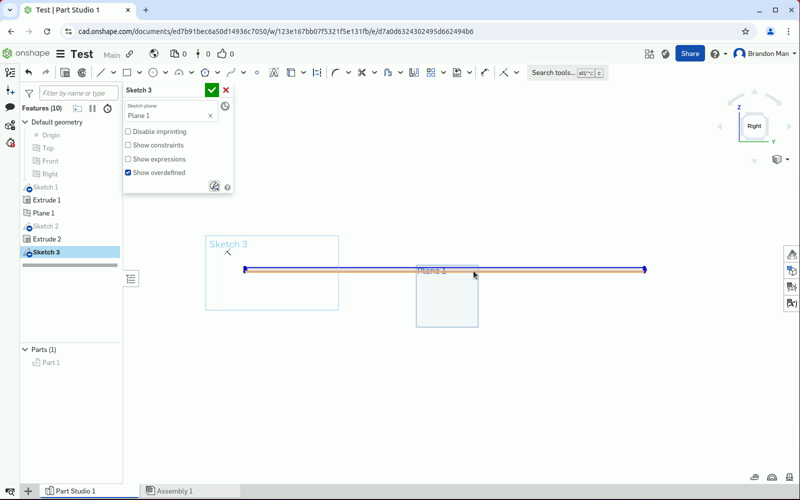
scroll(6)
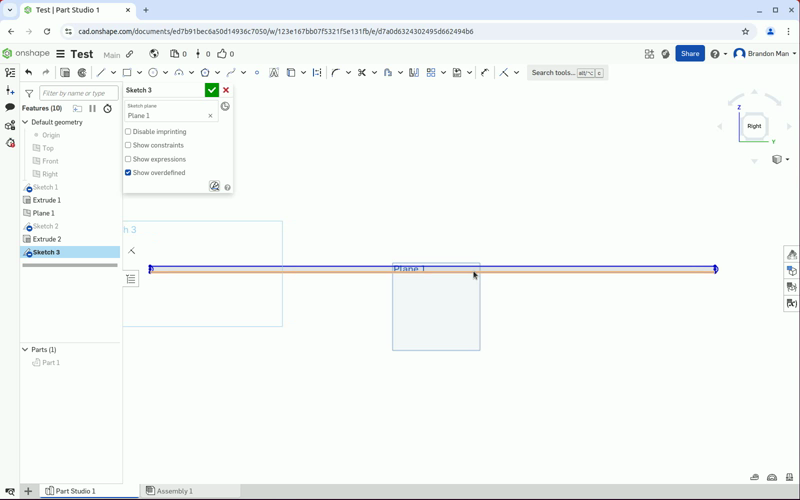
scroll(6)
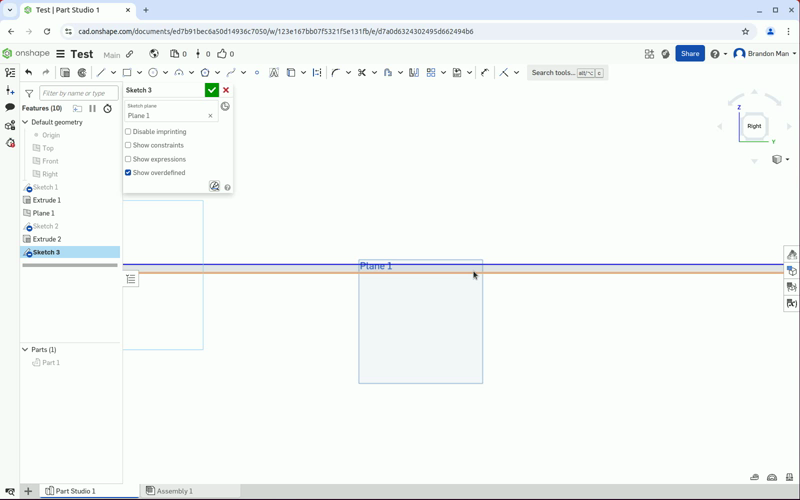
scroll(6)
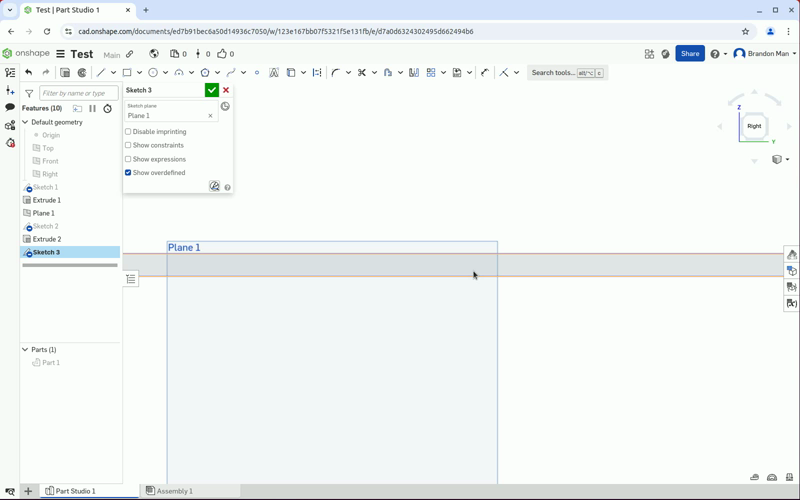
click(473, 270)
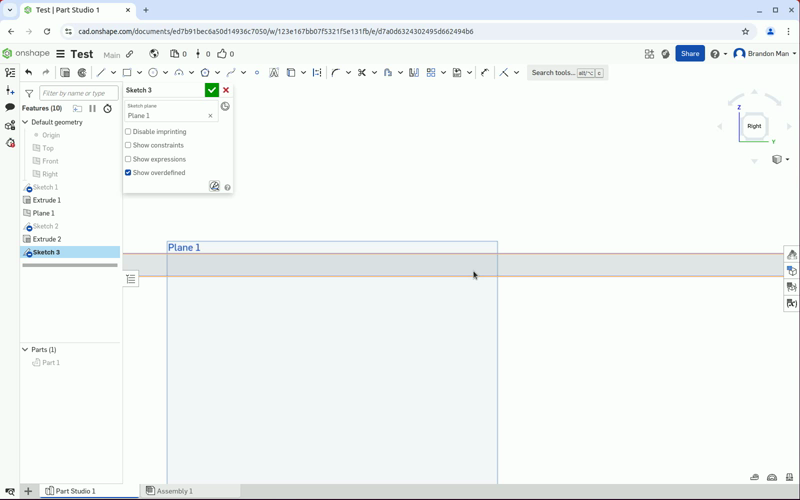
scroll(-6)
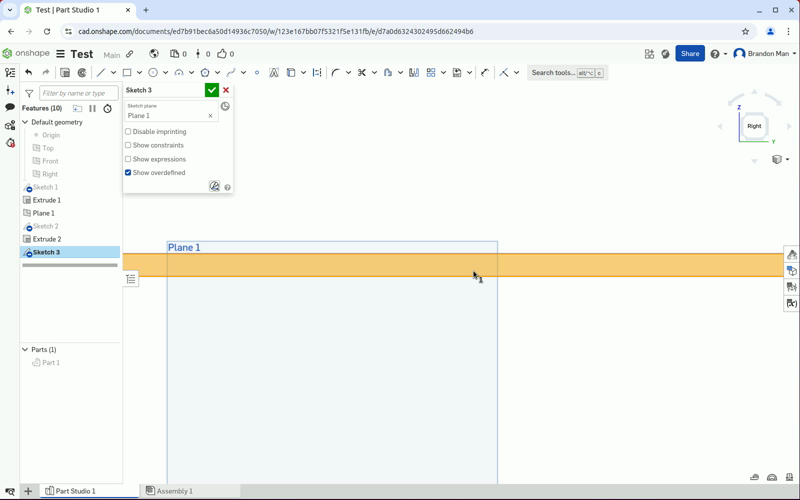
scroll(-6)
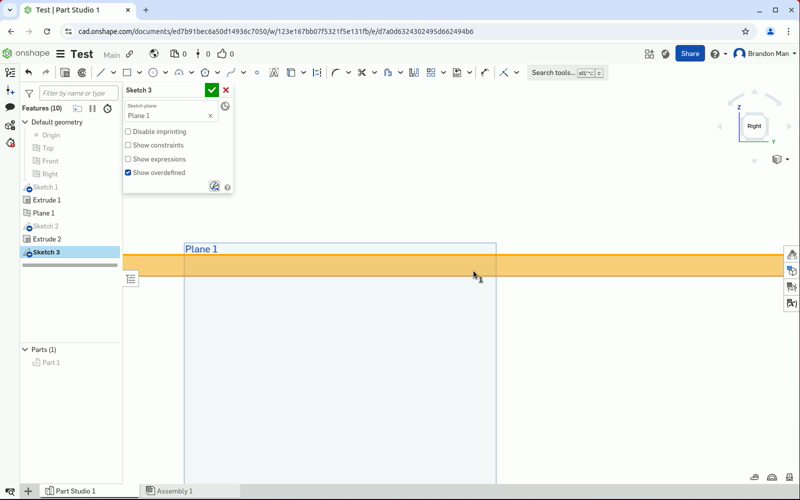
scroll(-6)
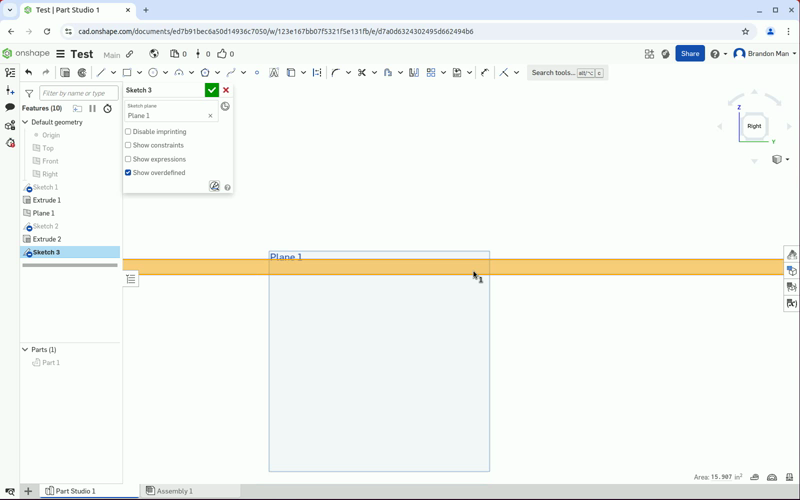
scroll(-6)
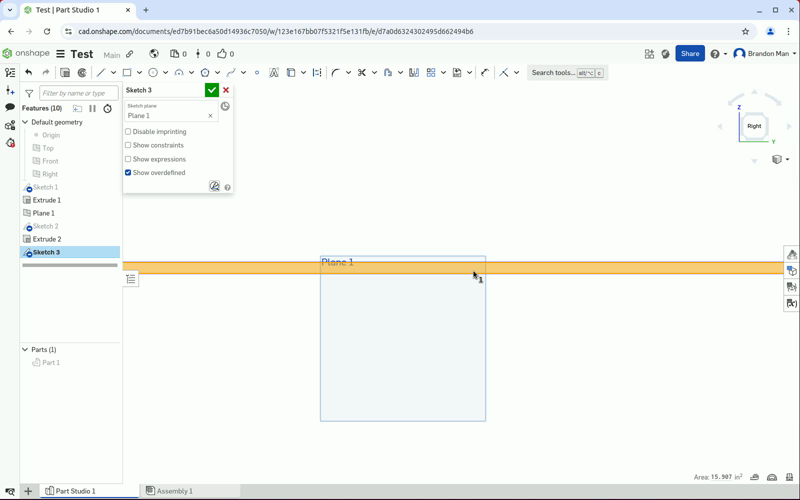
scroll(-6)
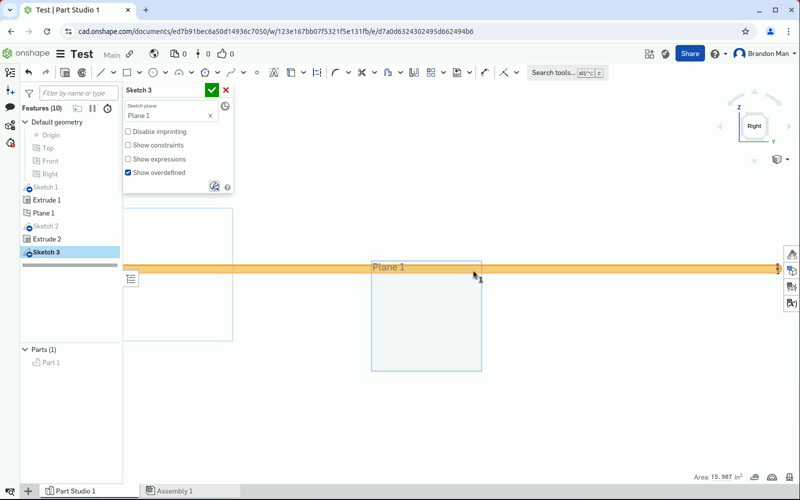
scroll(-6)
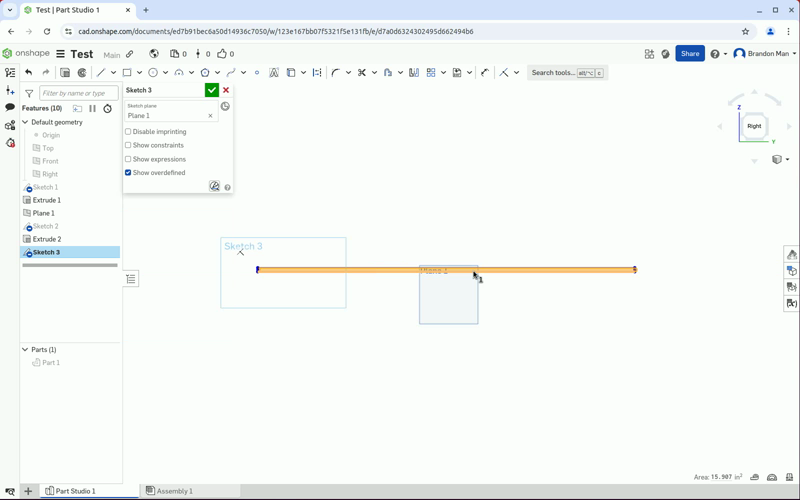
scroll(-6)
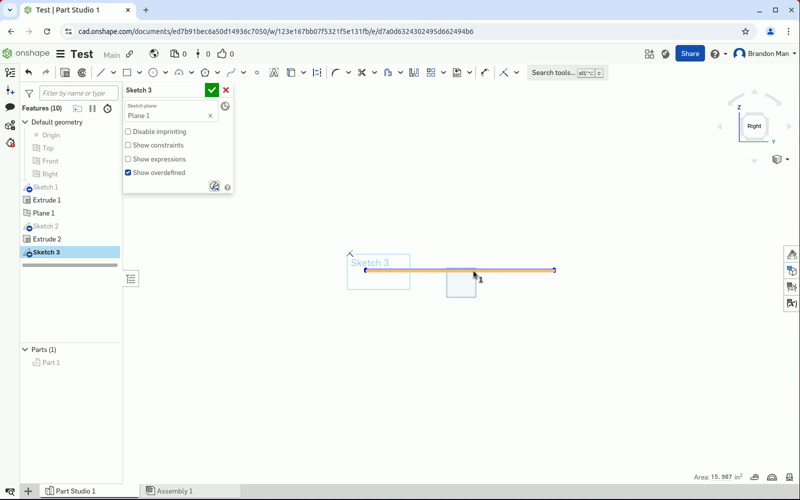
mouse_move(73, 352)
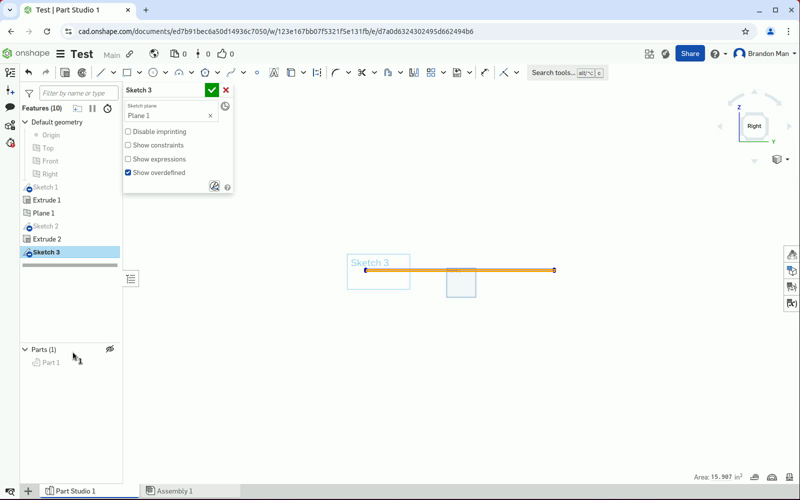
key(shift+y)
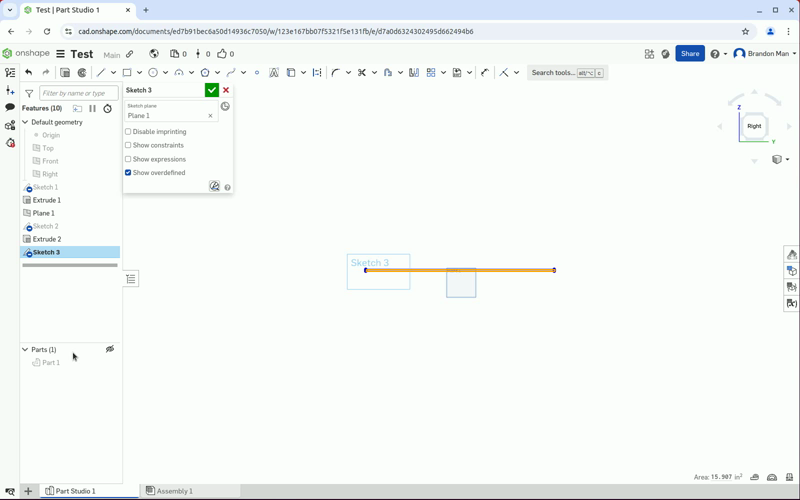
key(shift+e)
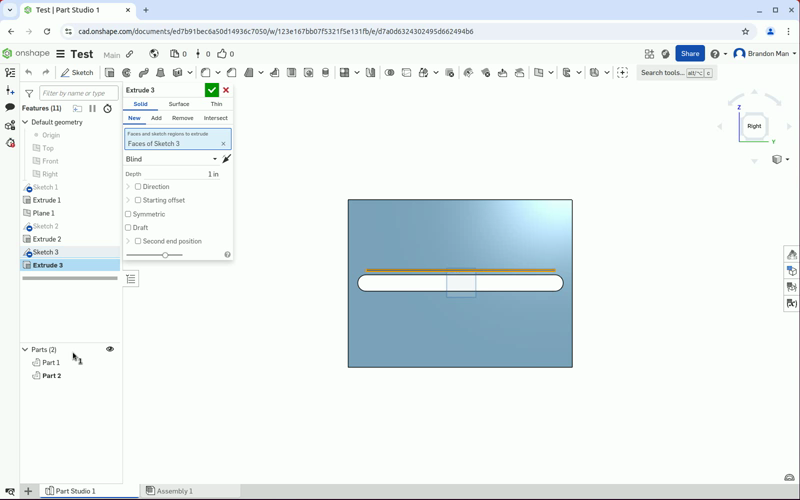
mouse_move(143, 106)
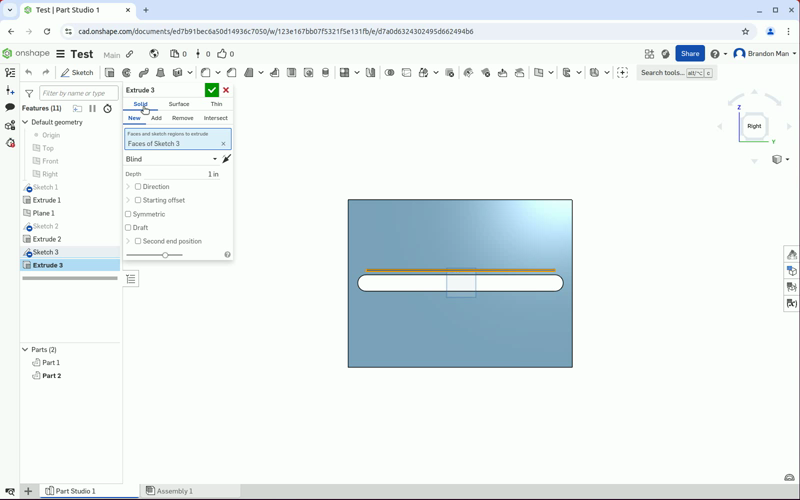
click(143, 106)
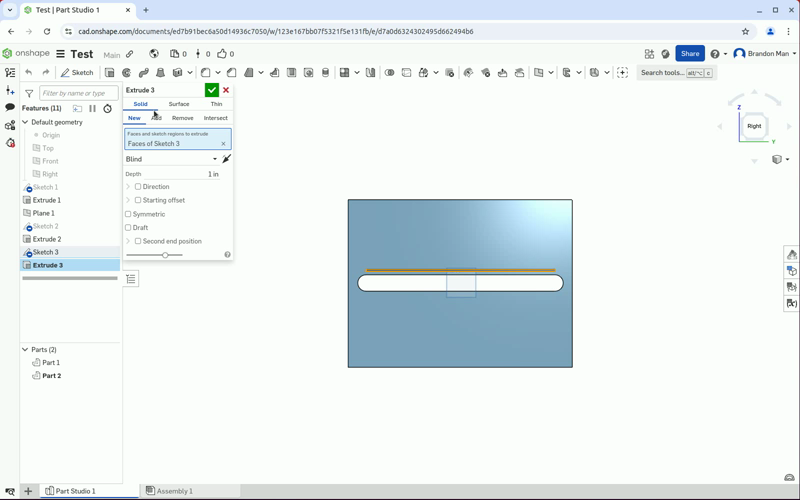
mouse_move(186, 120)
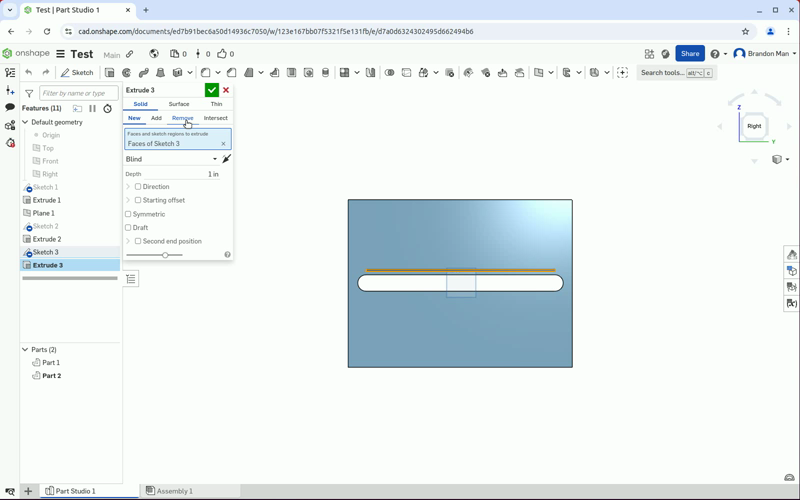
click(186, 120)
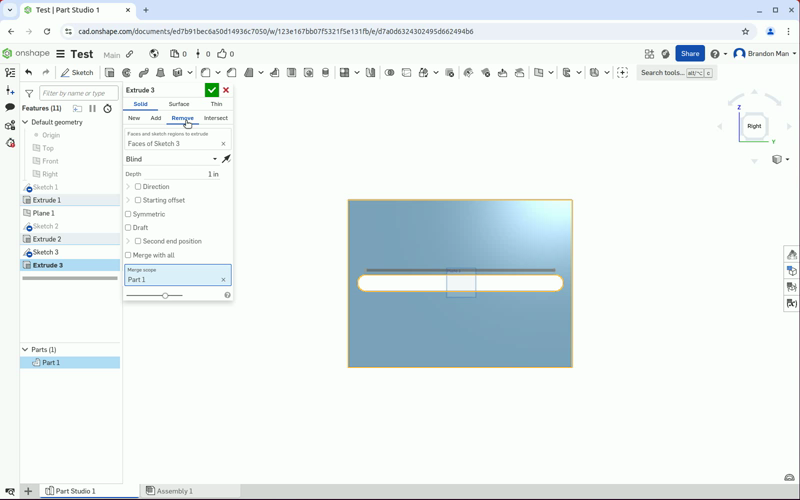
key(tab, 4)
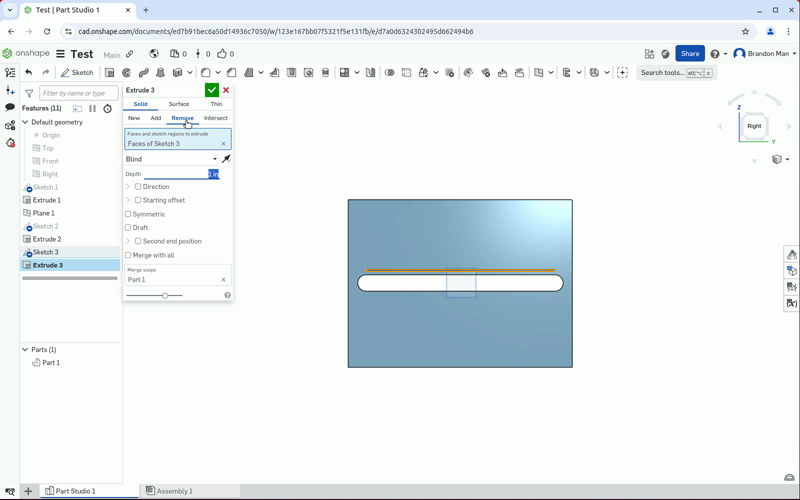
text(11.554)
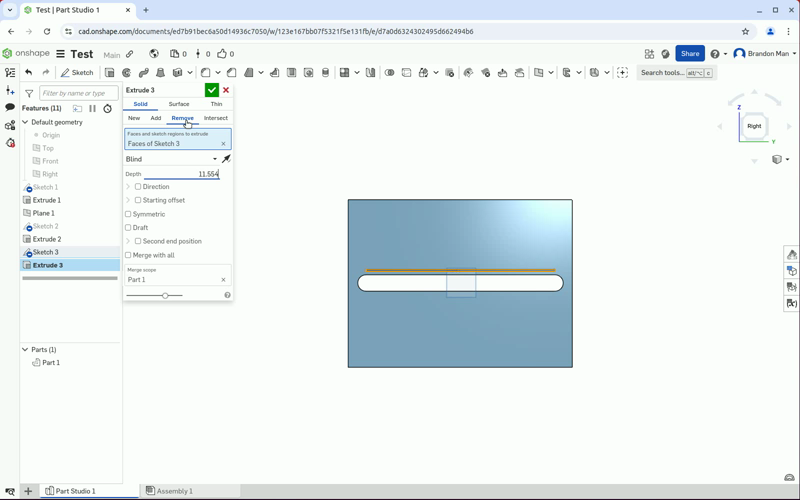
key(tab, 6)
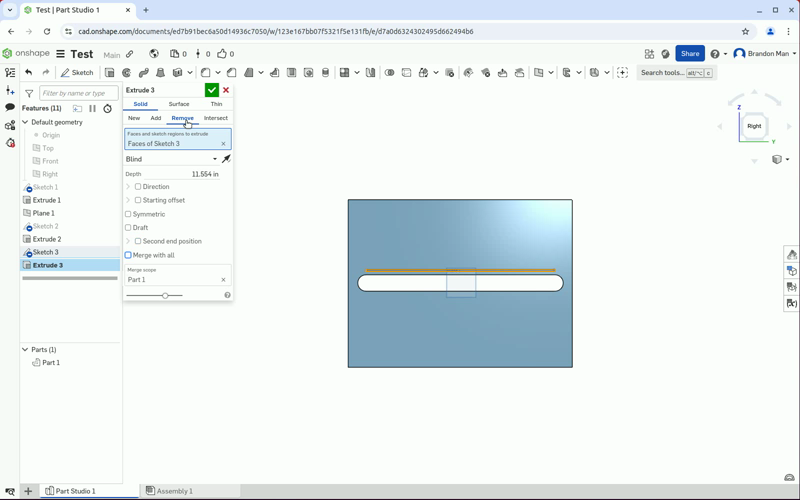
key(space)
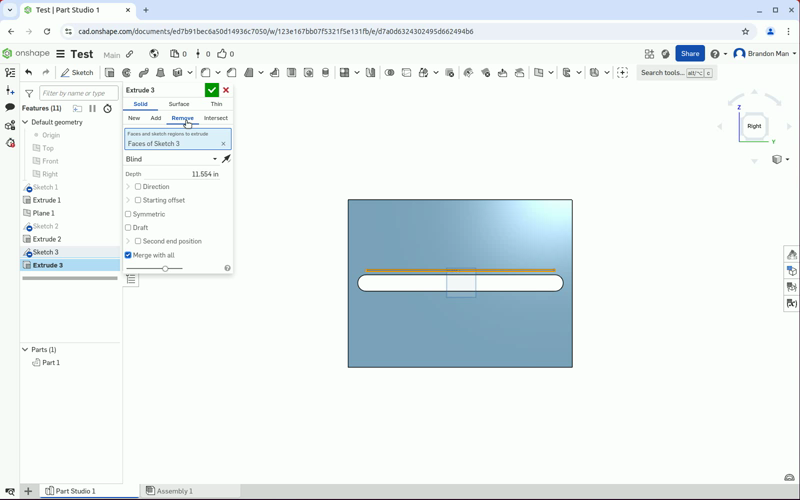
key(enter)
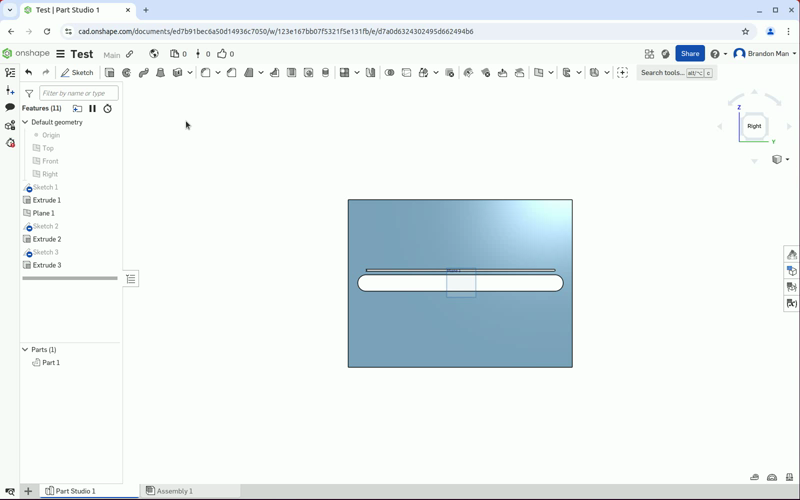
key(shift+h)
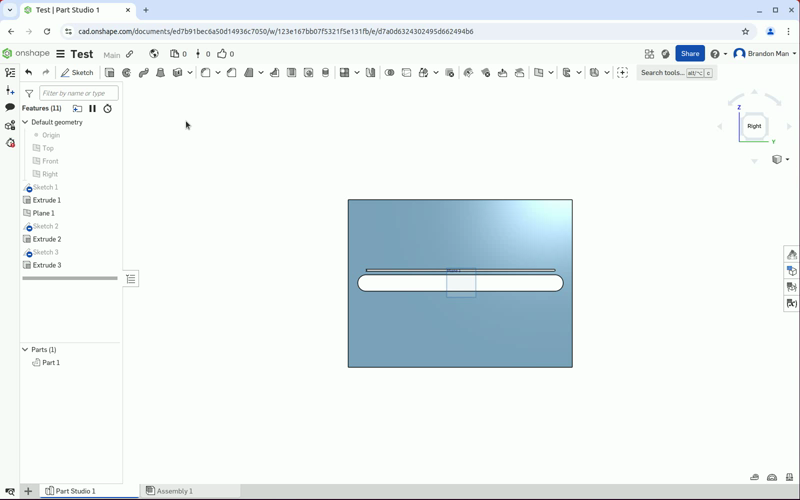
key(shift+h)
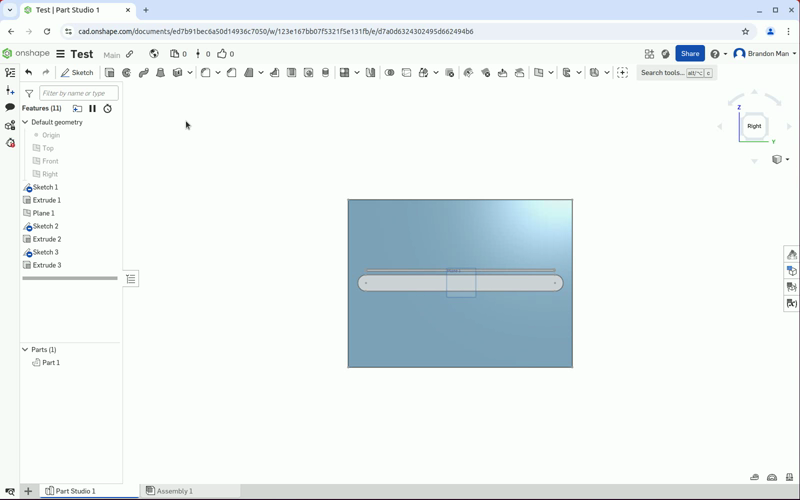
key(shift+7)
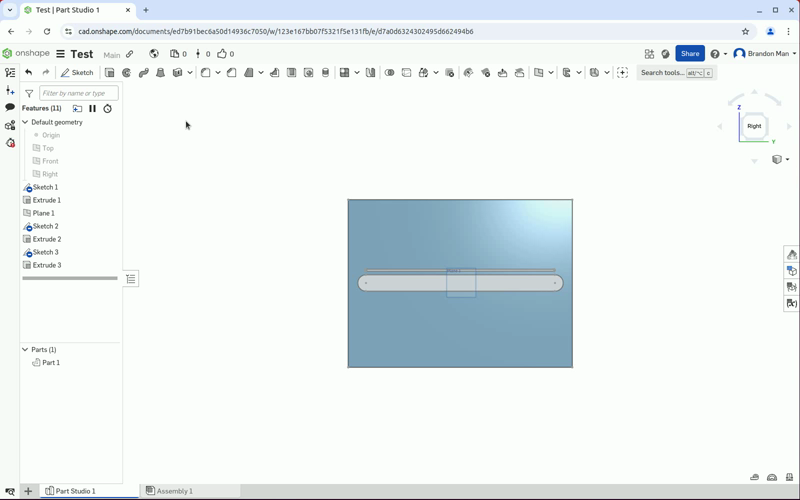
key(right, 2)
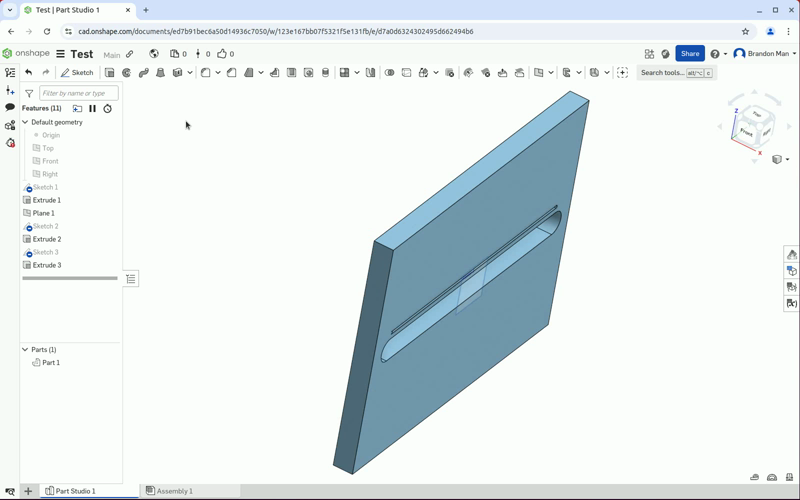
key(down, 2)
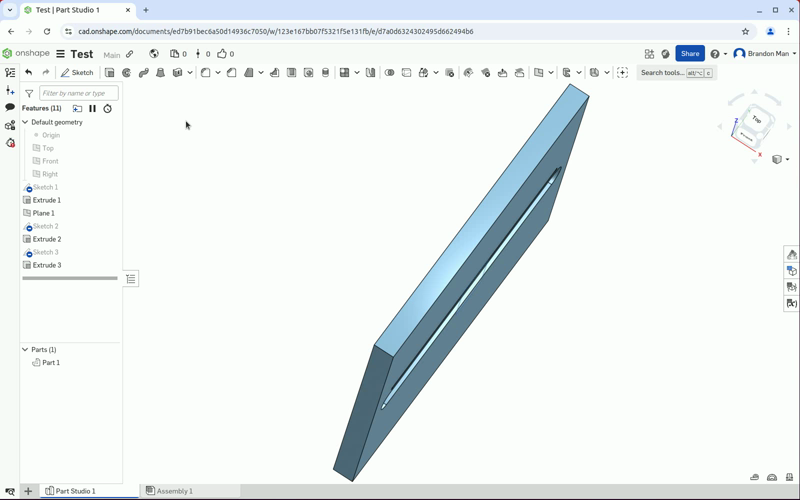
key(up, 2)
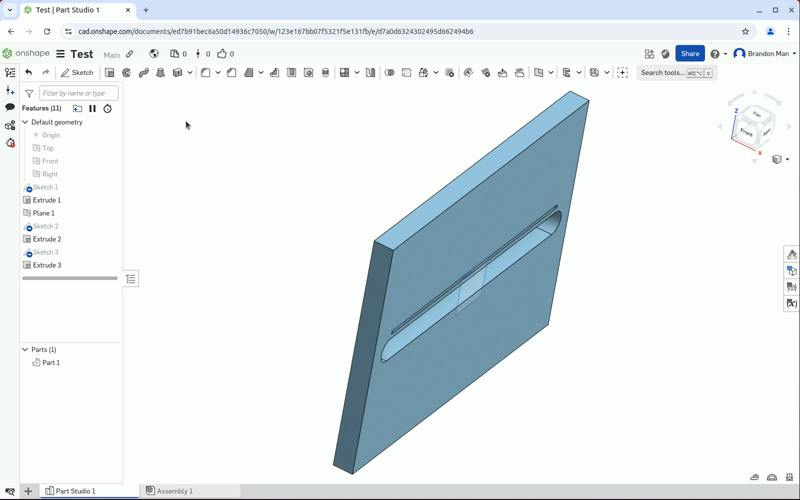
key(left, 2)
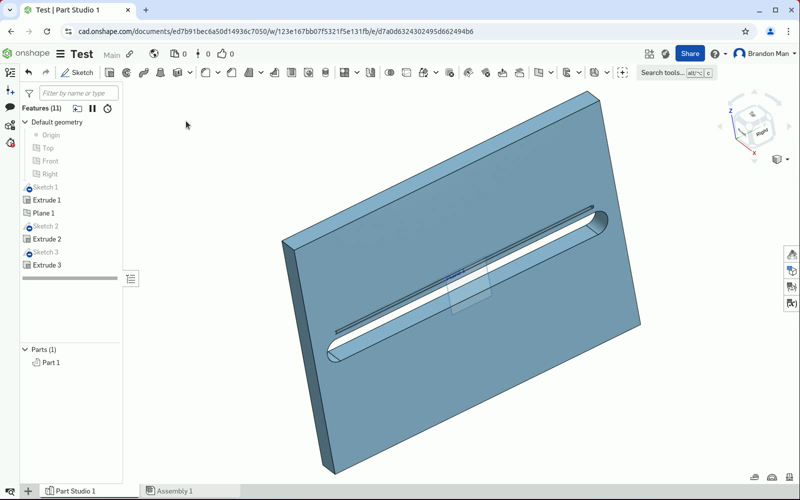
mouse_move(73, 189)
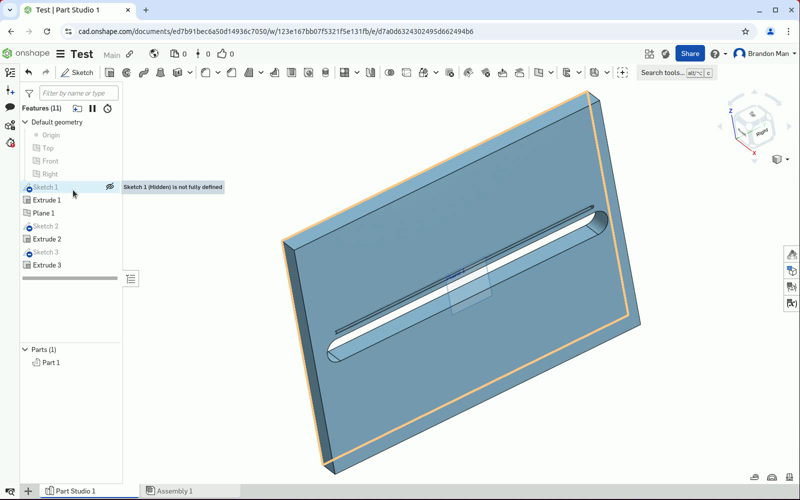
click(73, 189)